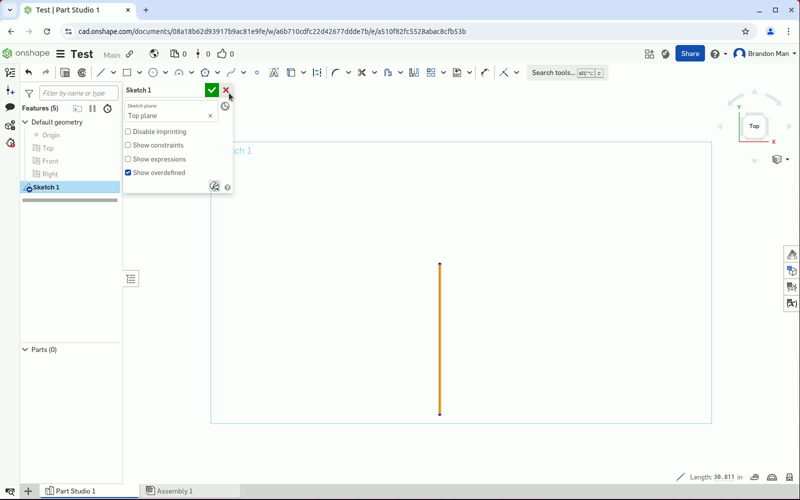
key(shift+h)
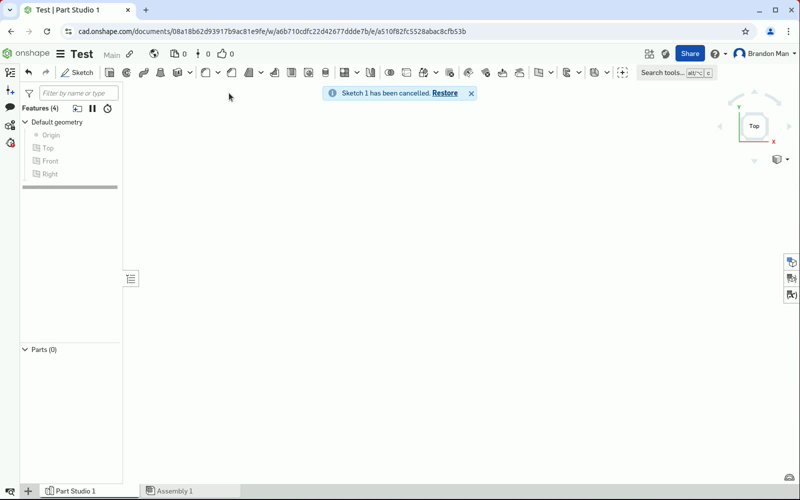
mouse_move(73, 352)
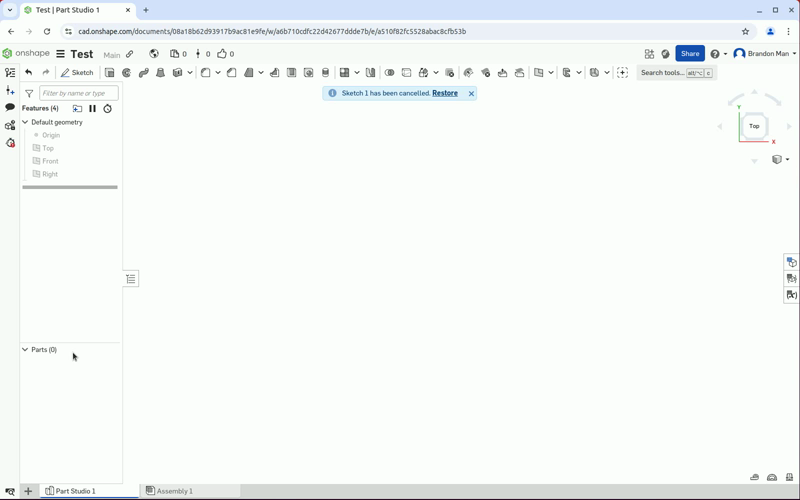
key(y)
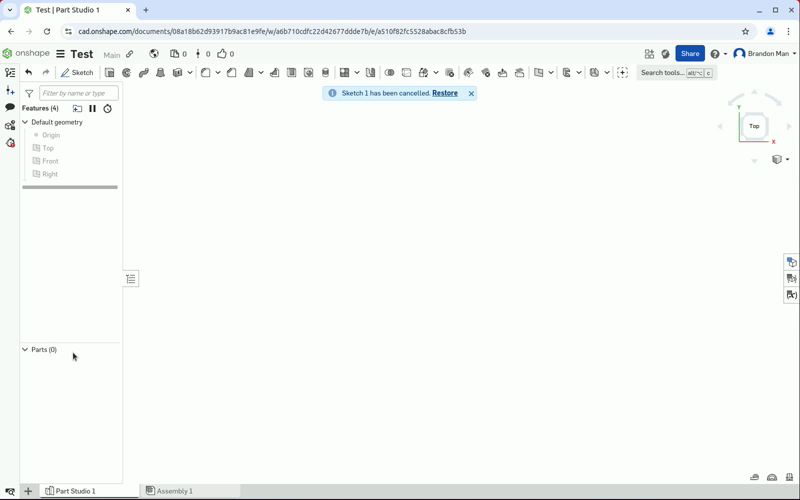
key(shift+p)
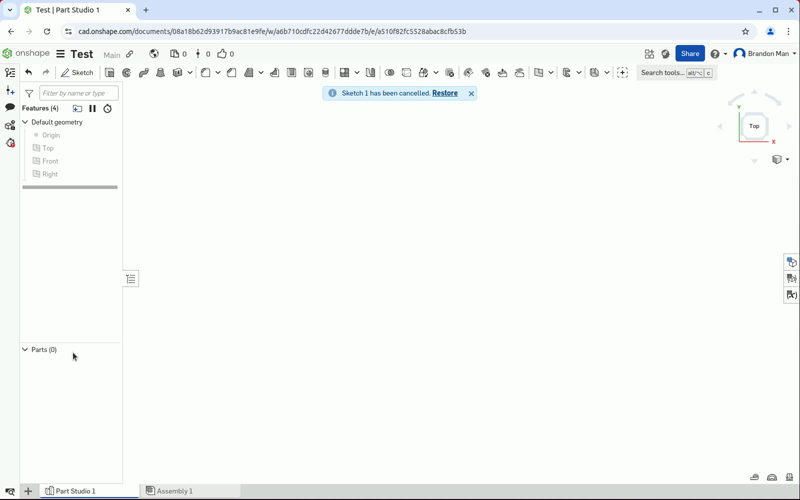
key(space)
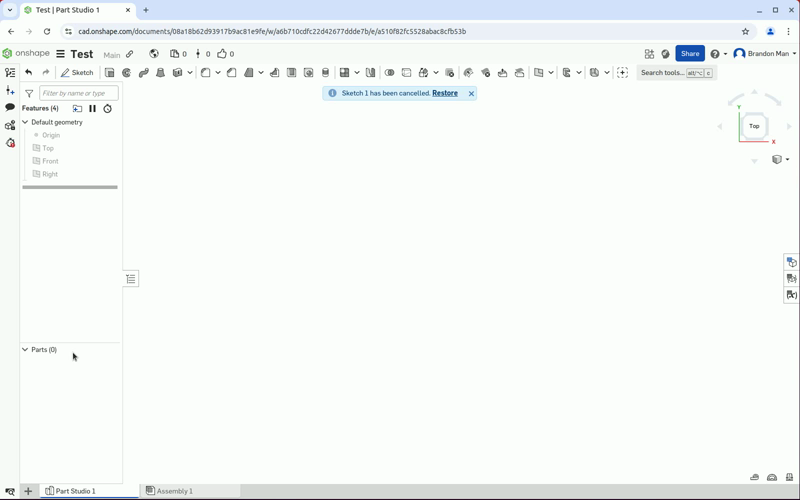
key_down(shift)
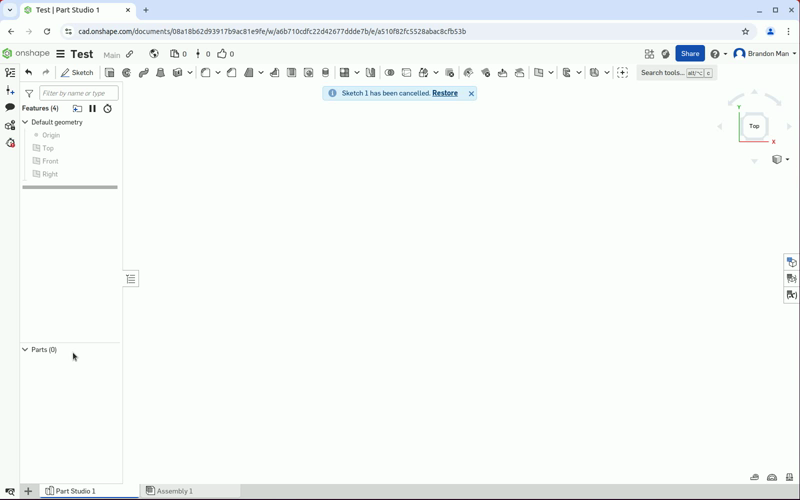
key(up)
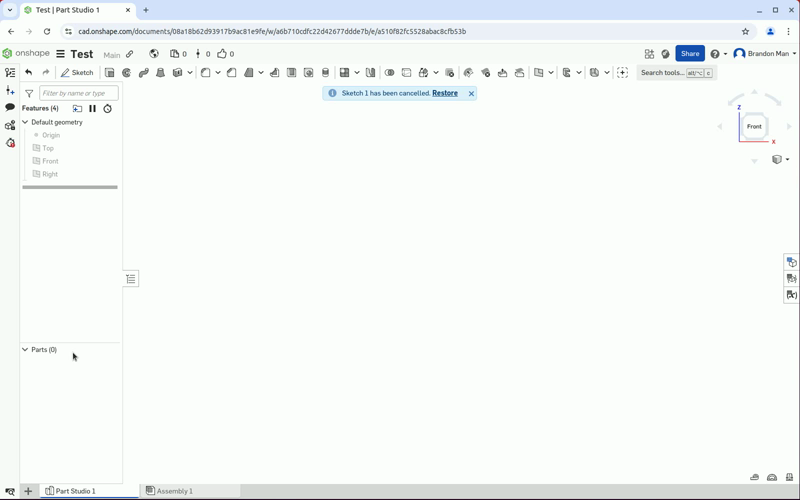
key_up(shift)
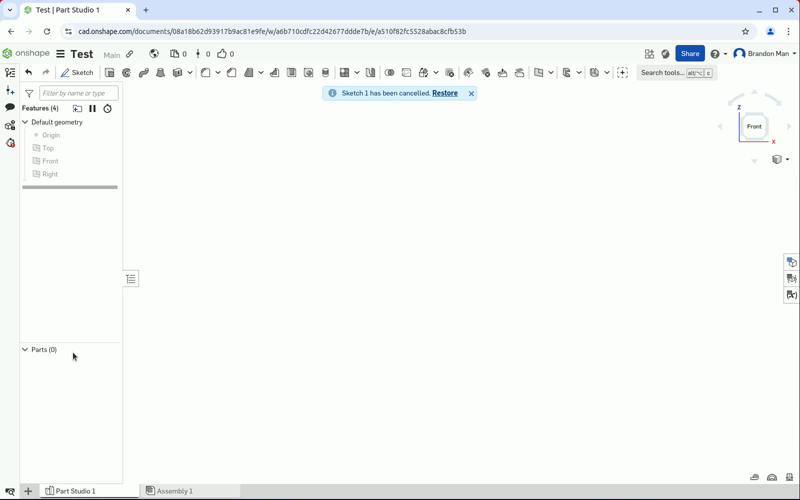
key(space)
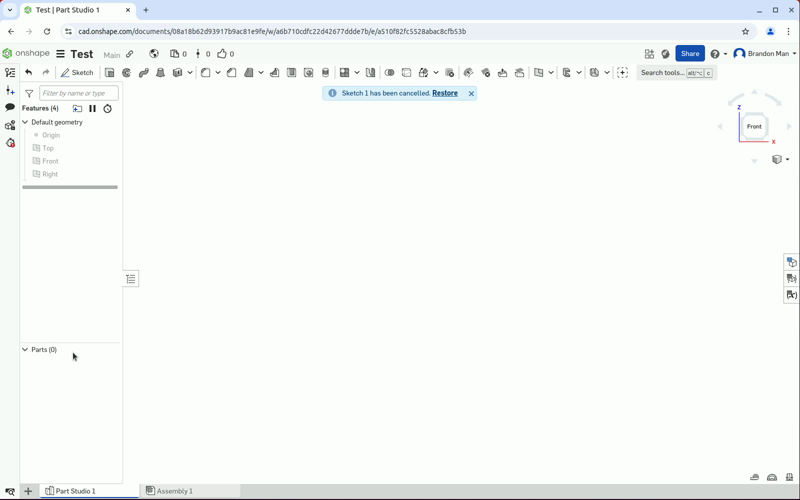
key_down(shift)
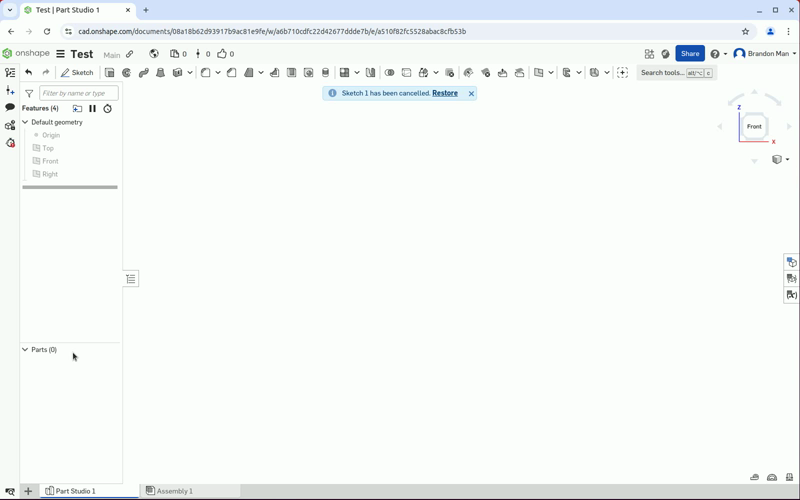
key(left)
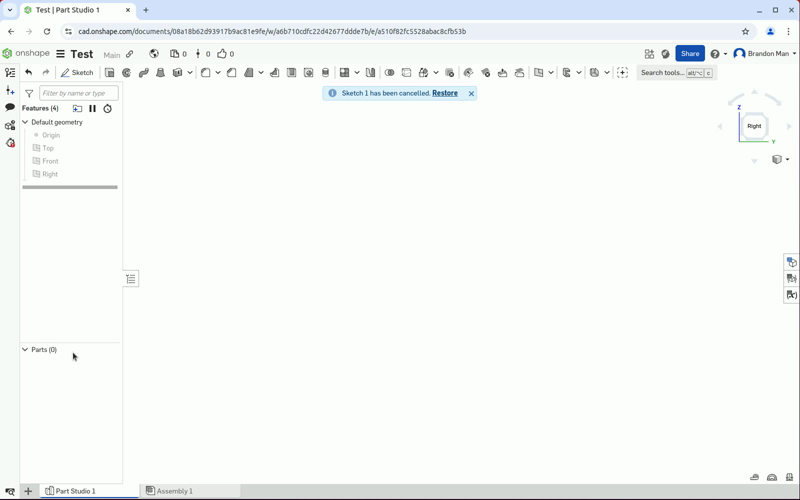
key_up(shift)
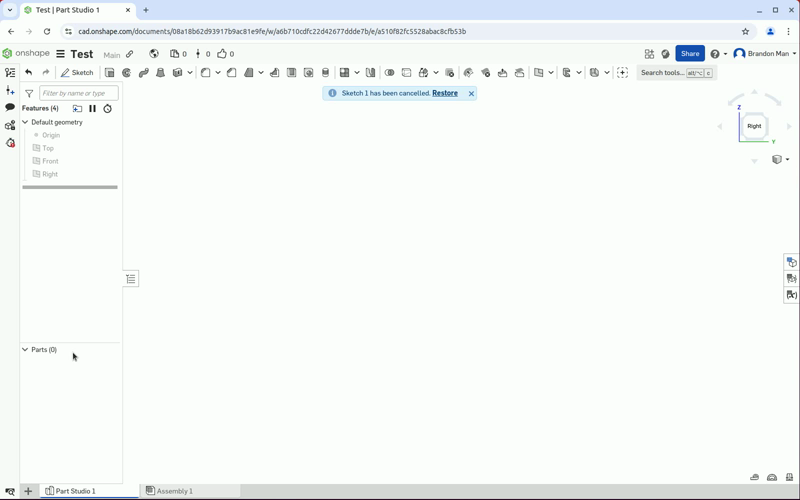
mouse_move(73, 352)
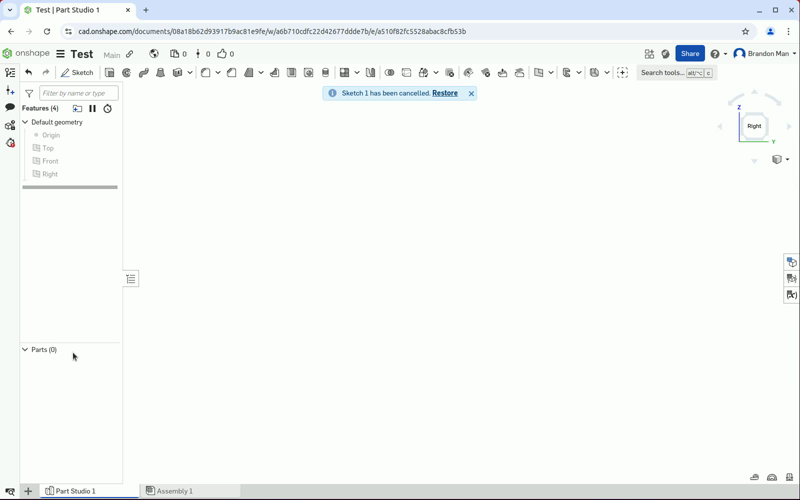
key(shift+y)
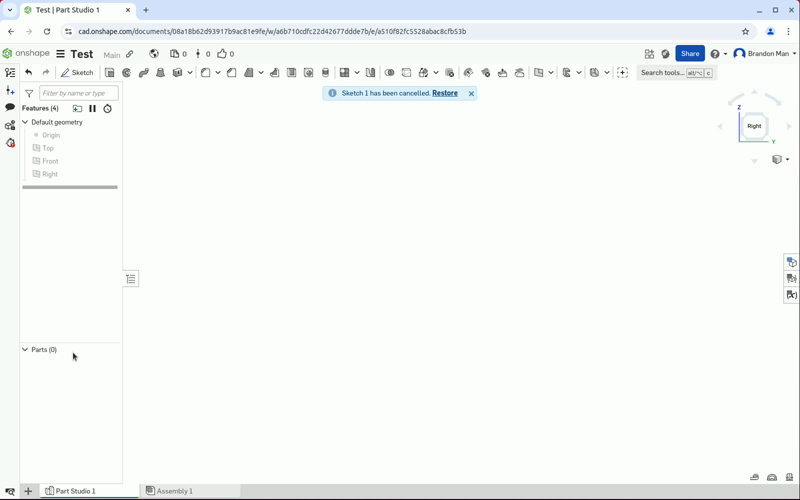
mouse_move(541, 75)
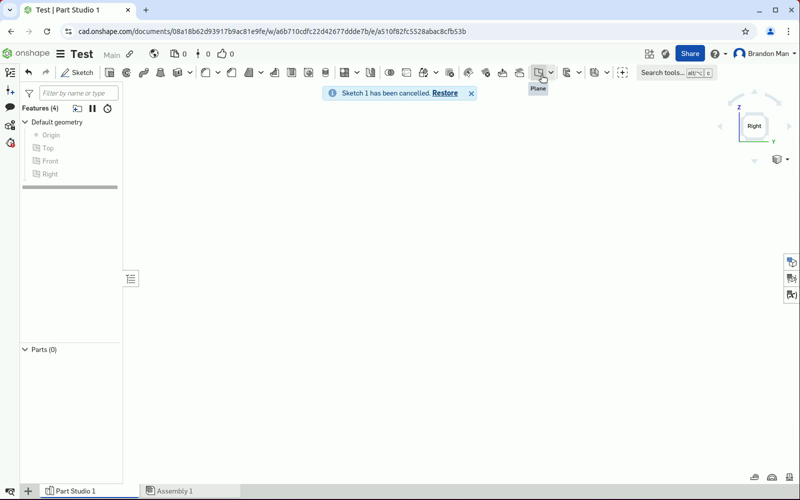
click(541, 75)
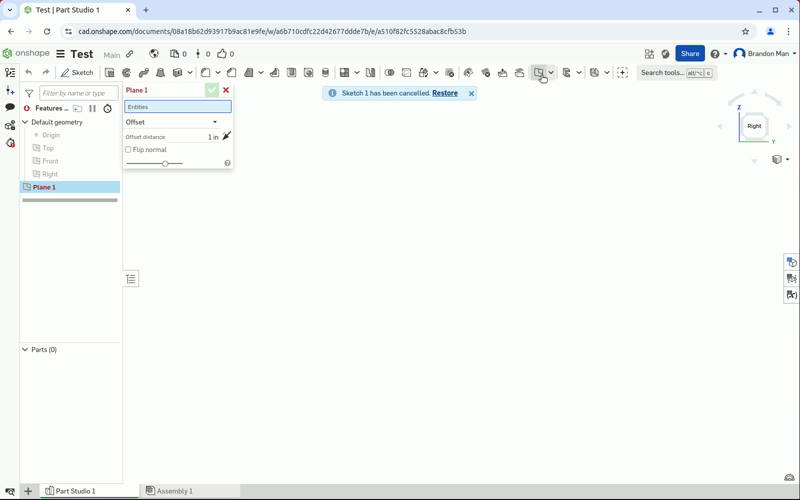
mouse_move(73, 176)
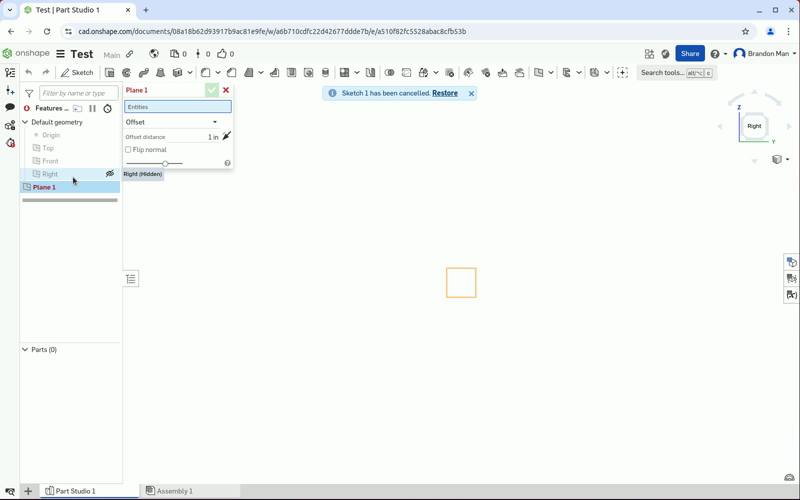
click(73, 176)
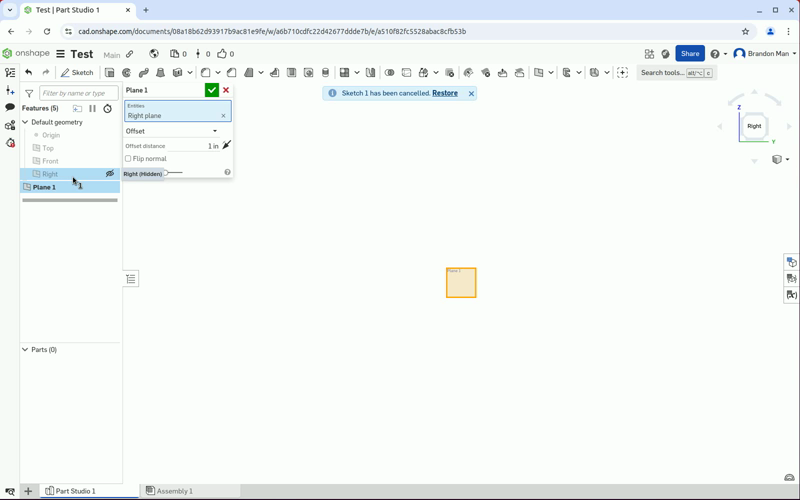
key(tab, 2)
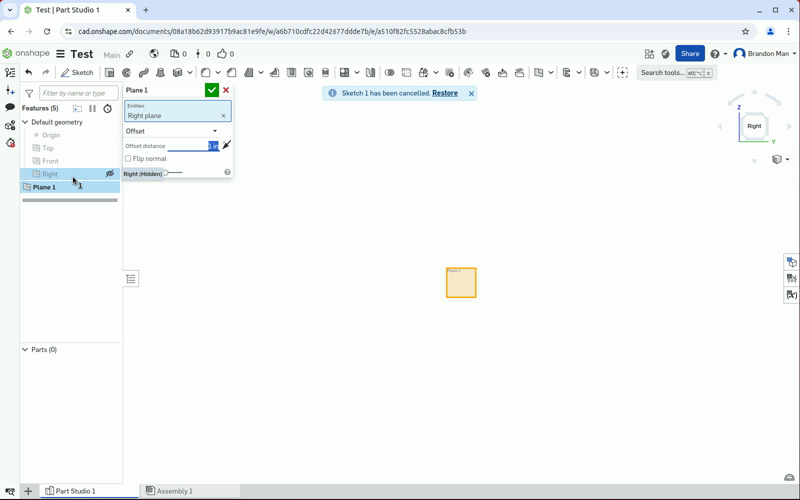
text(22.862)
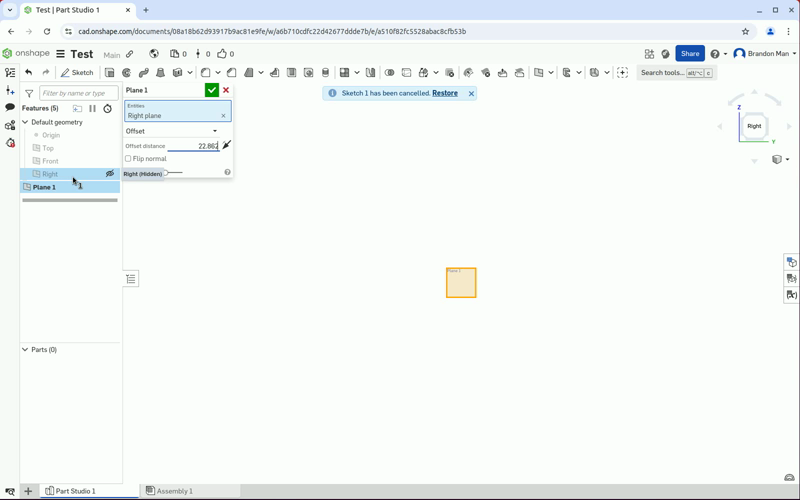
key(enter, 2)
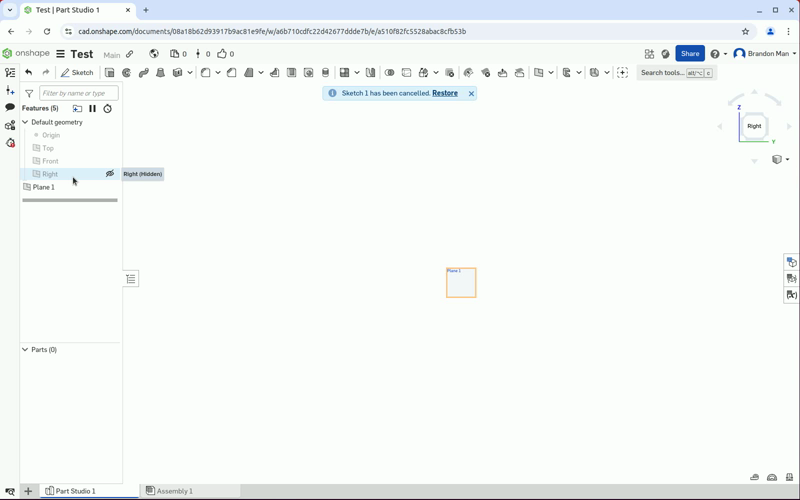
key(shift+s)
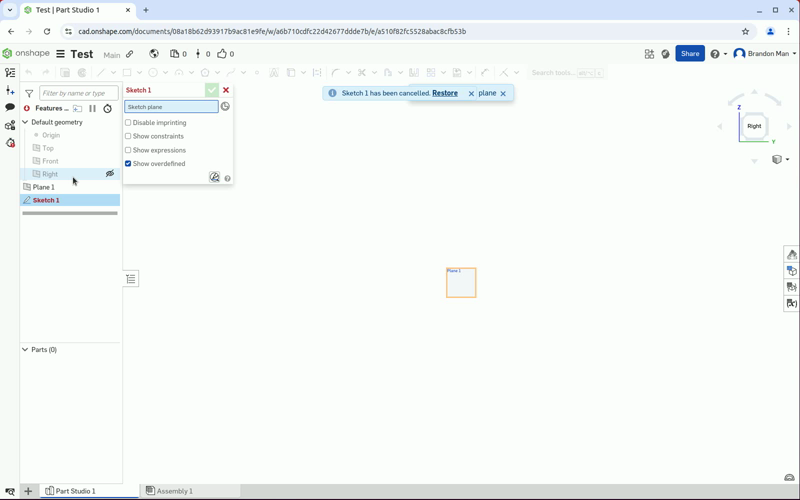
mouse_move(73, 189)
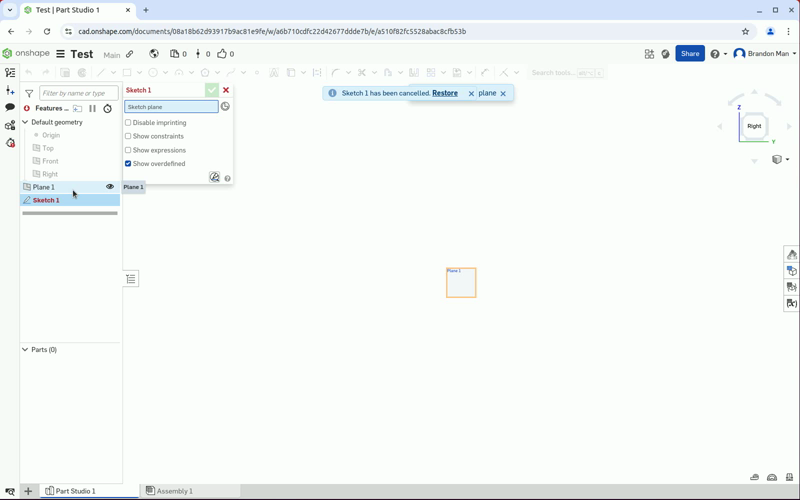
click(73, 189)
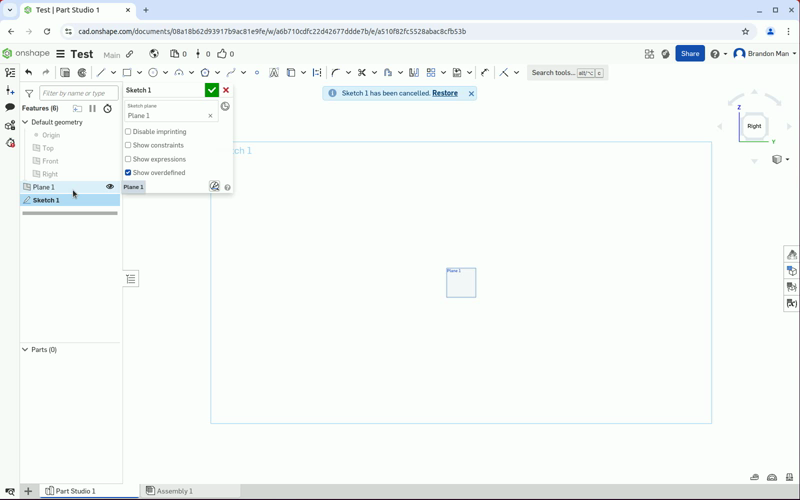
mouse_move(73, 352)
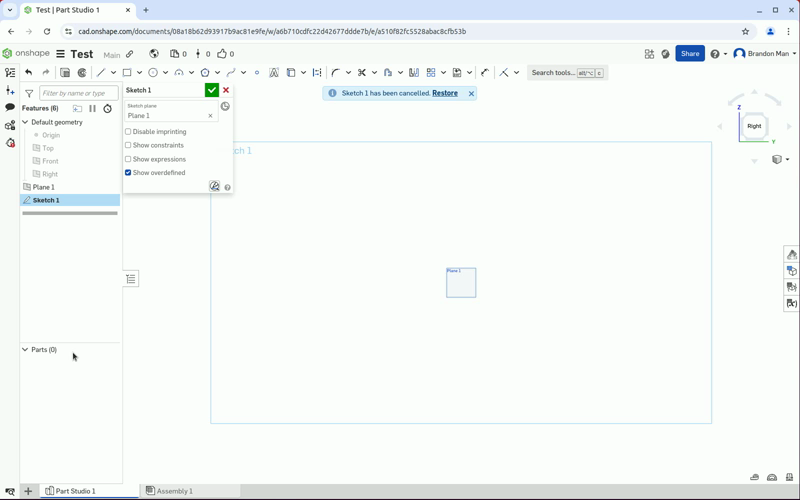
key(y)
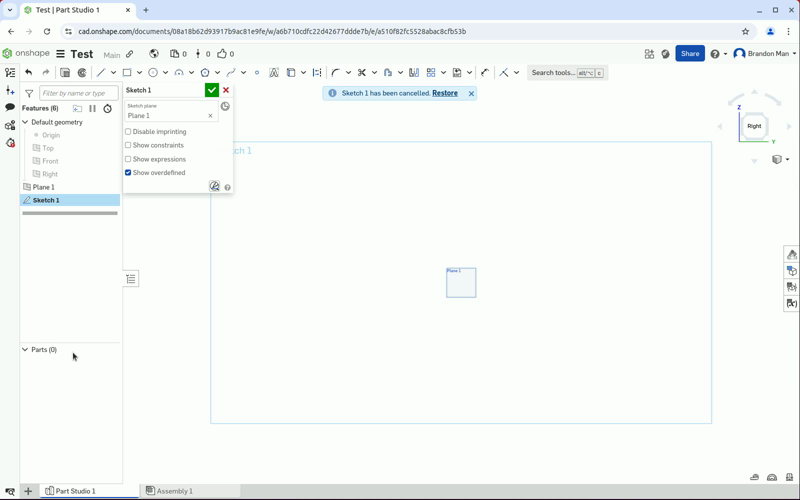
key(l)
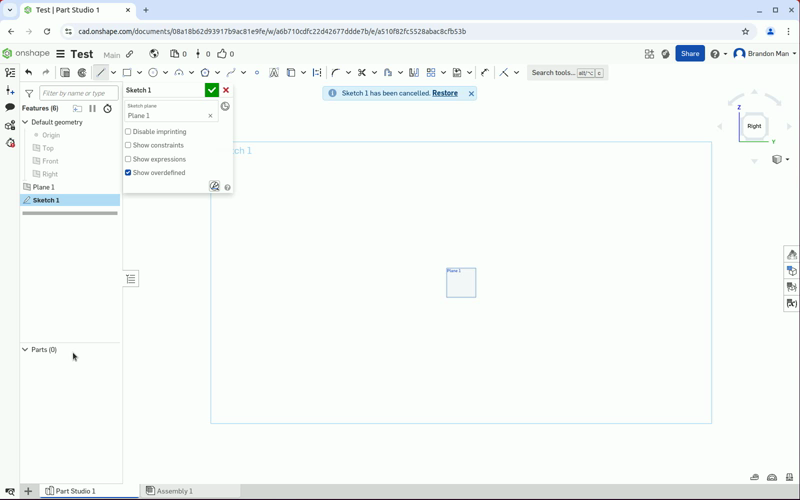
key_down(shift)
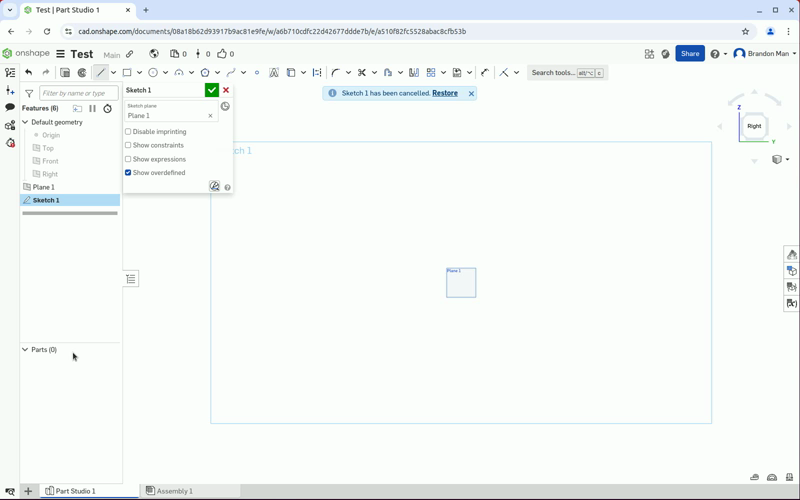
mouse_move(410, 319)
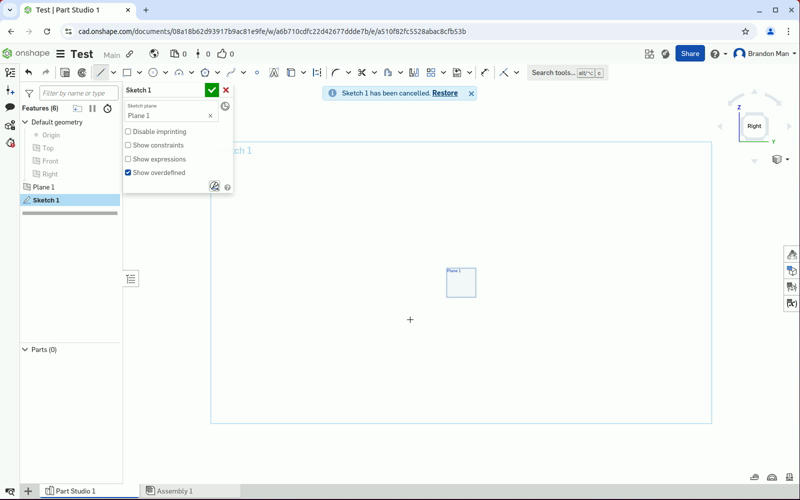
click(410, 319)
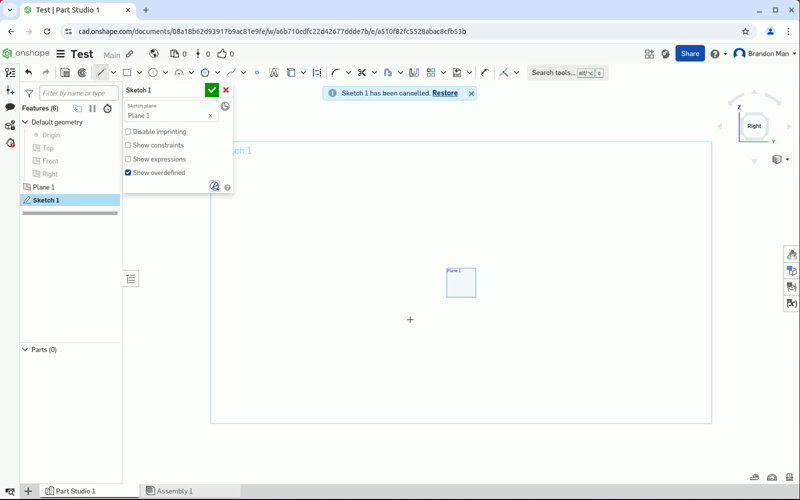
key_up(shift)
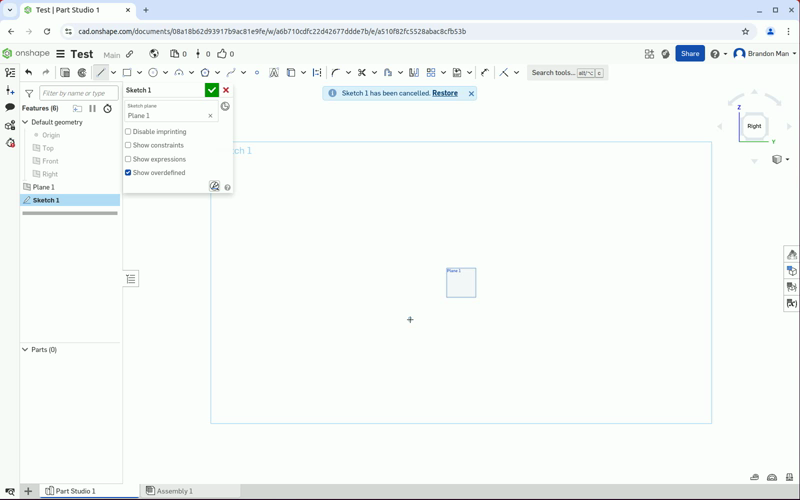
key_down(shift)
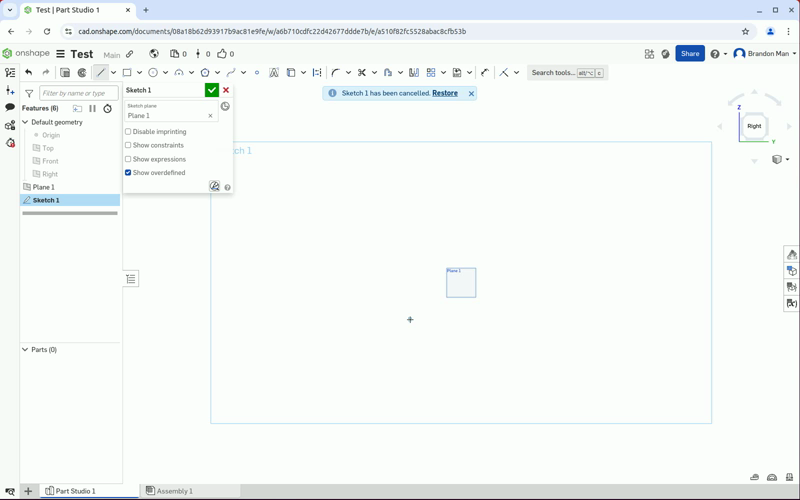
mouse_move(479, 319)
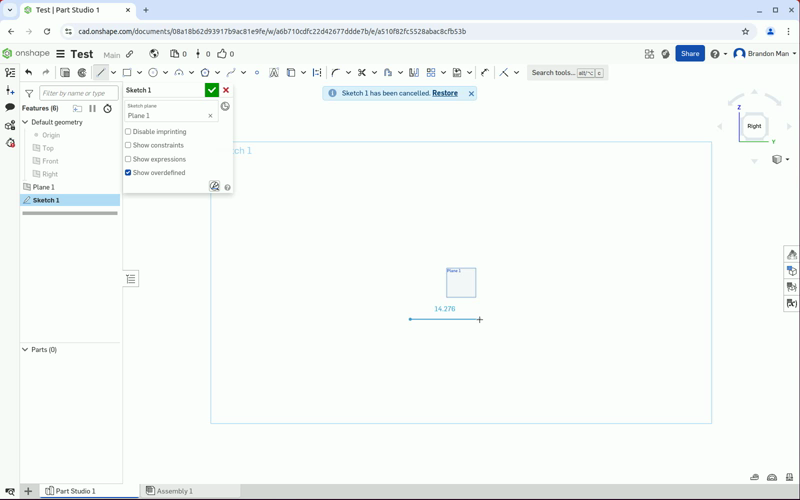
click(479, 319)
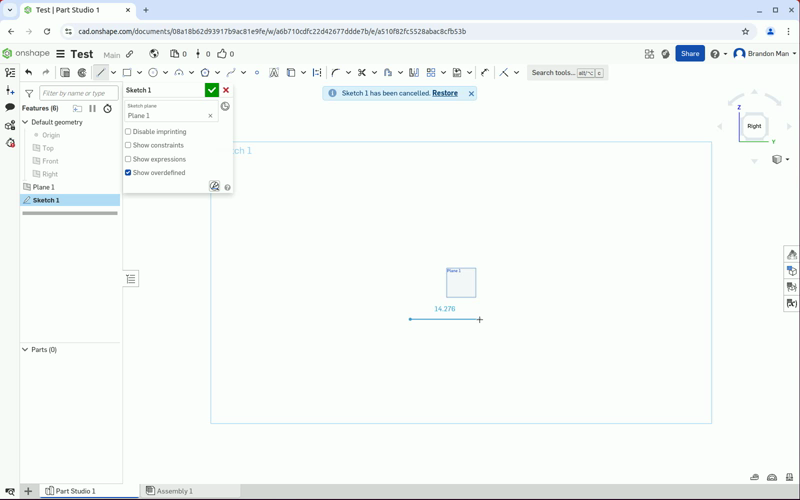
key_up(shift)
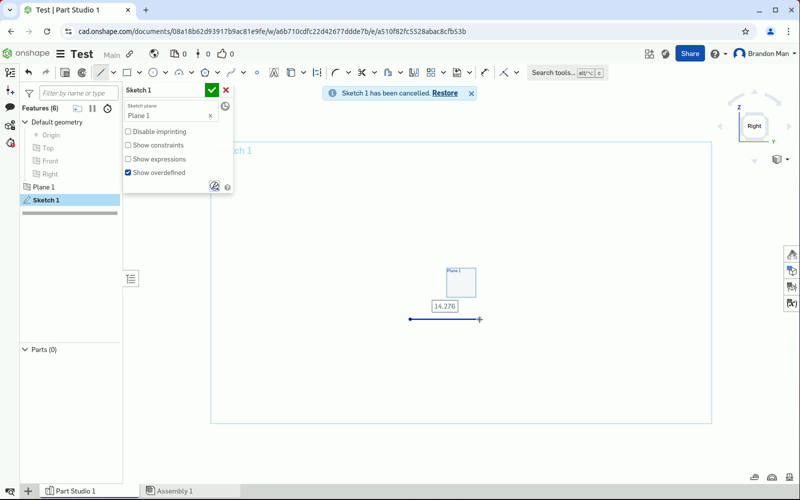
key_down(shift)
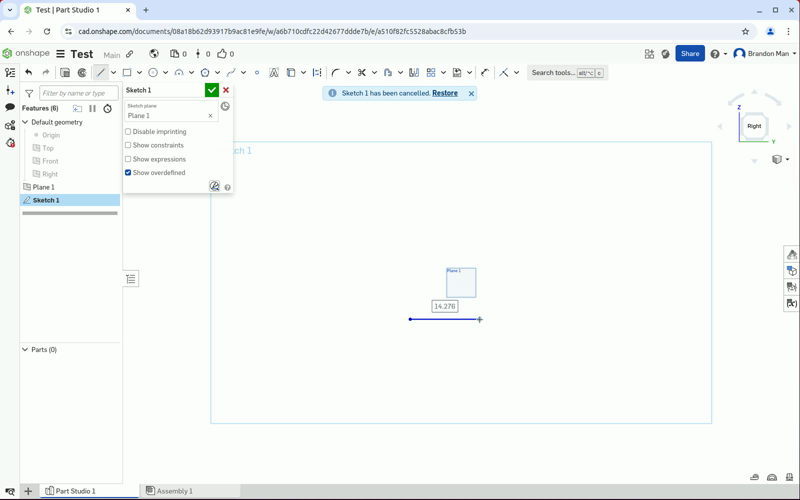
mouse_move(479, 240)
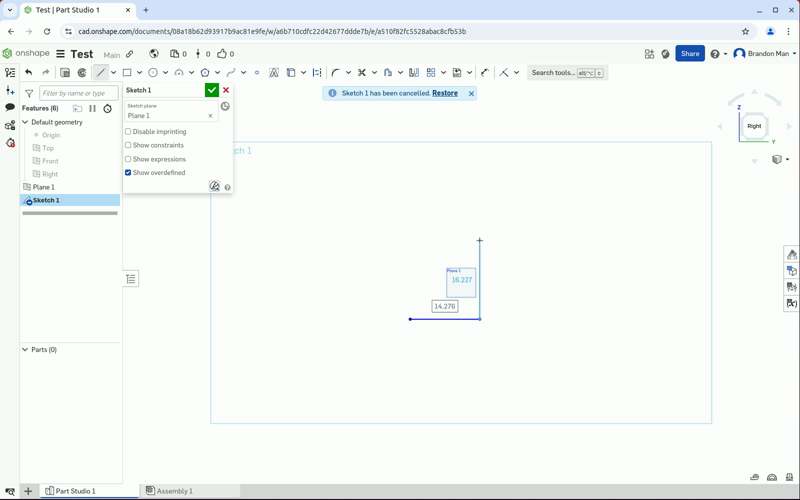
click(479, 240)
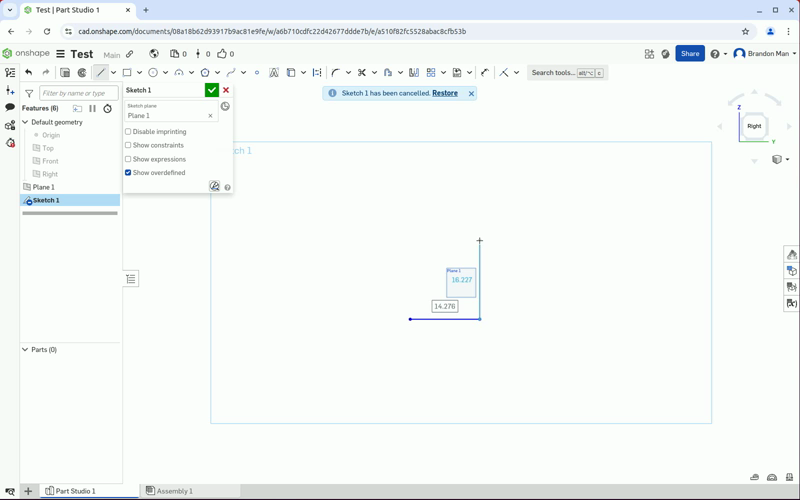
key_up(shift)
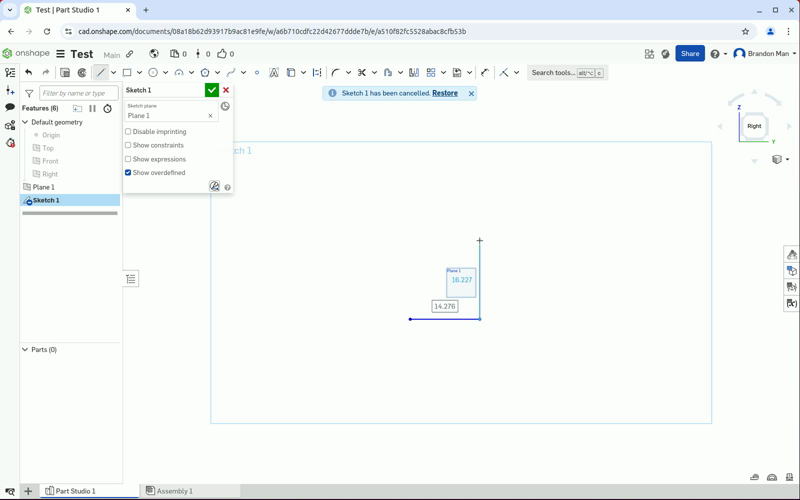
key_down(shift)
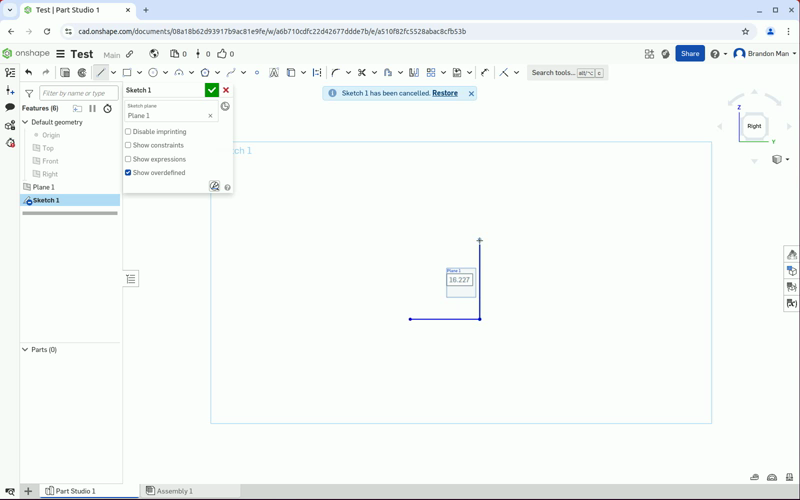
mouse_move(509, 240)
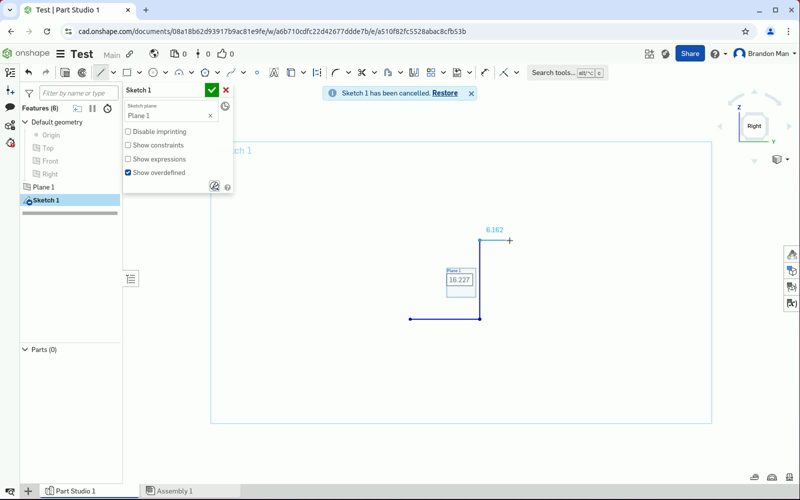
mouse_move(440, 225)
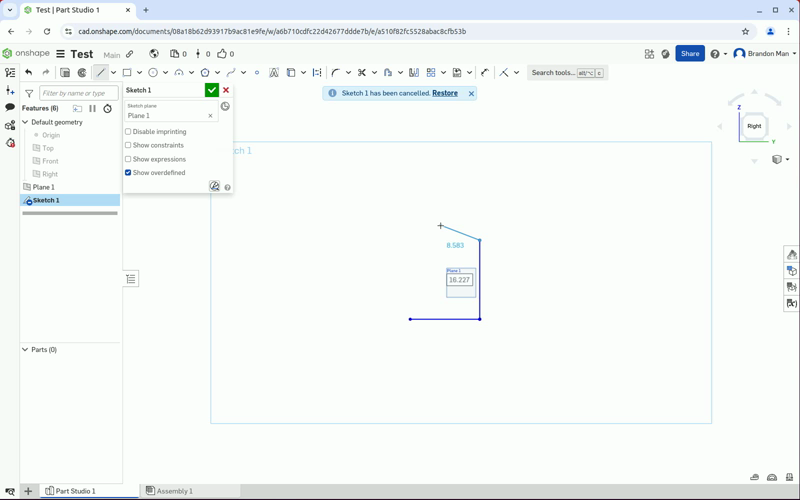
click(440, 225)
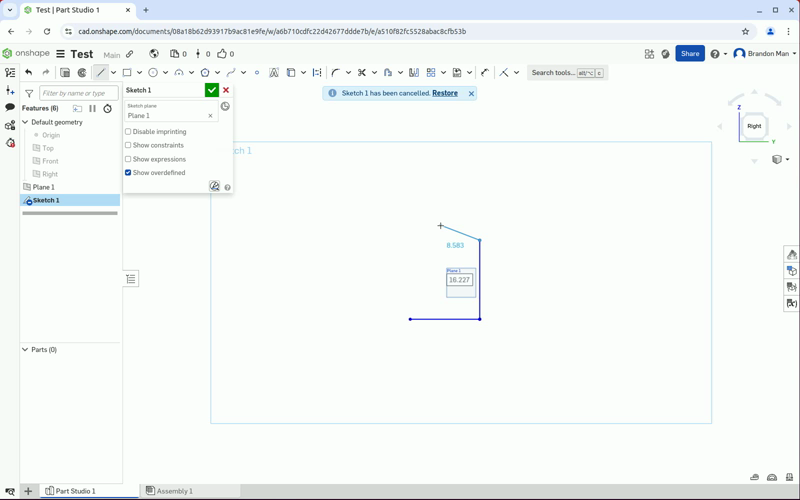
key_up(shift)
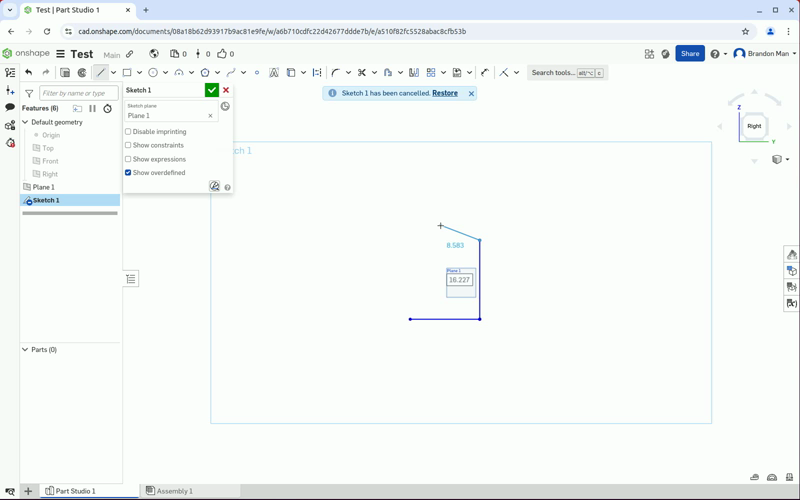
key_down(shift)
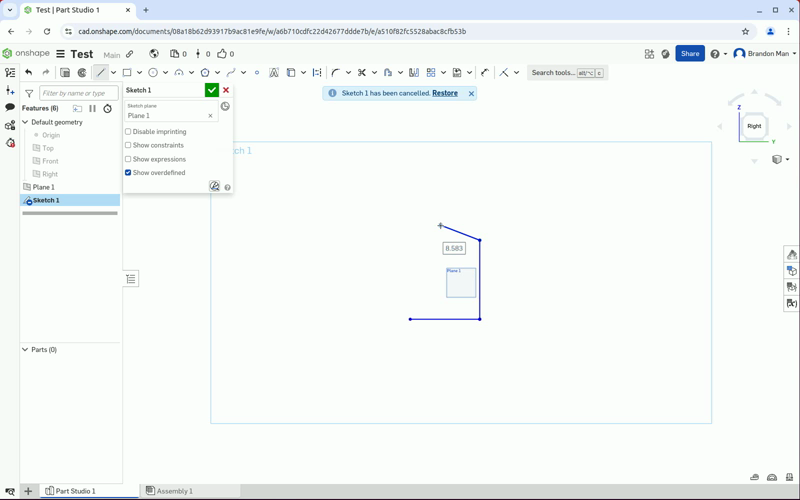
mouse_move(470, 225)
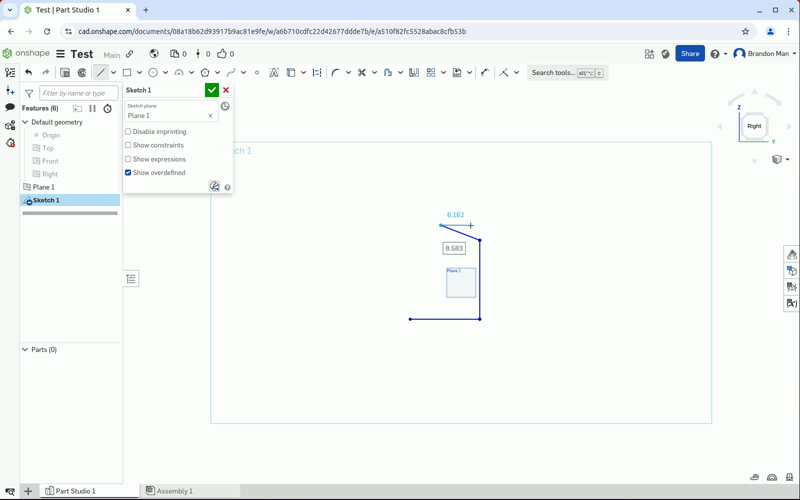
mouse_move(440, 235)
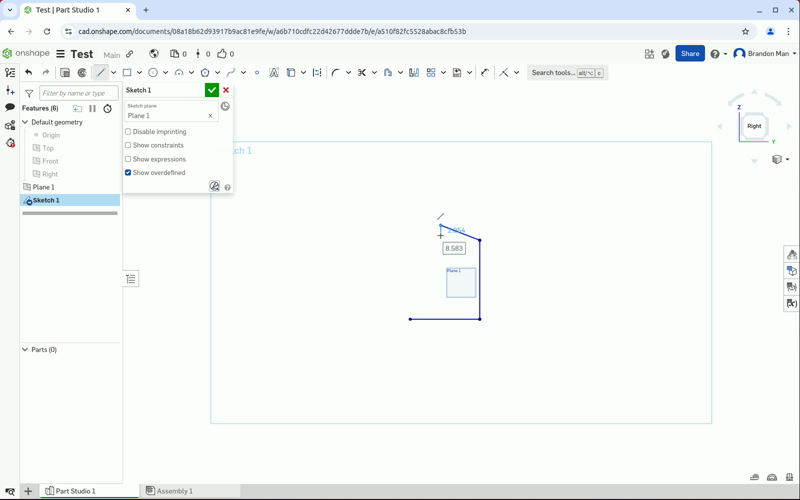
click(440, 235)
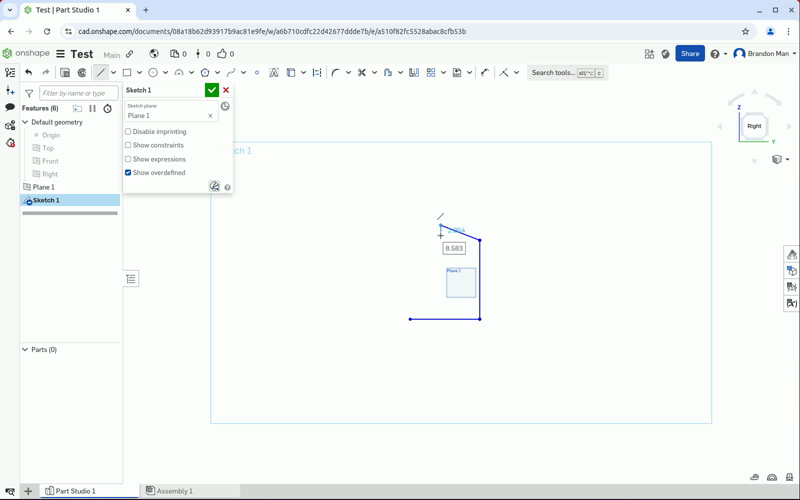
key_up(shift)
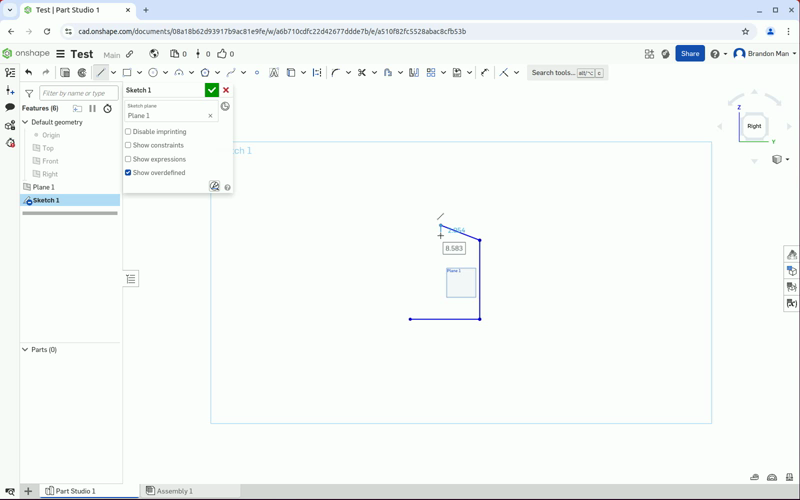
key_down(shift)
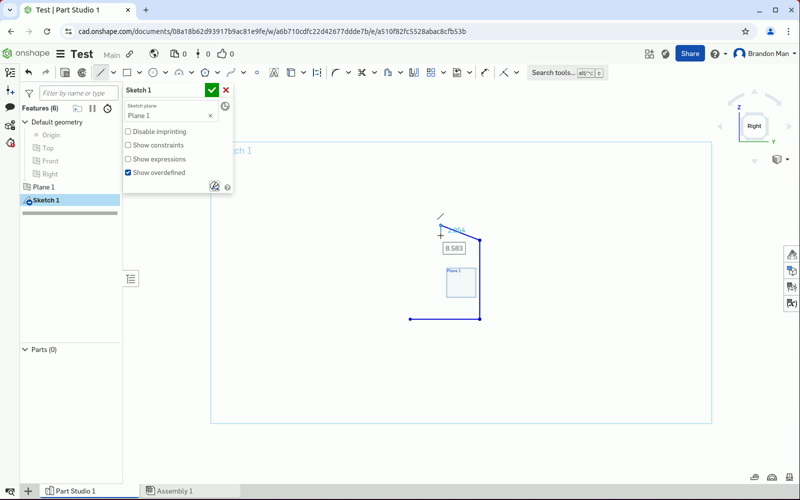
mouse_move(470, 235)
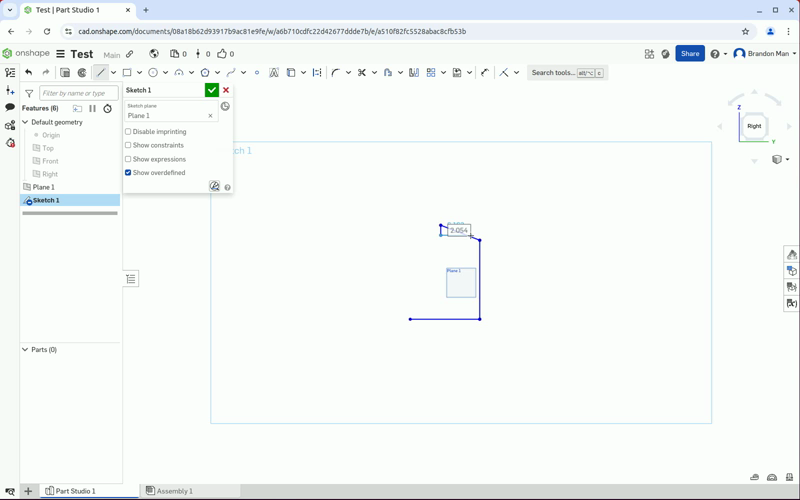
mouse_move(460, 244)
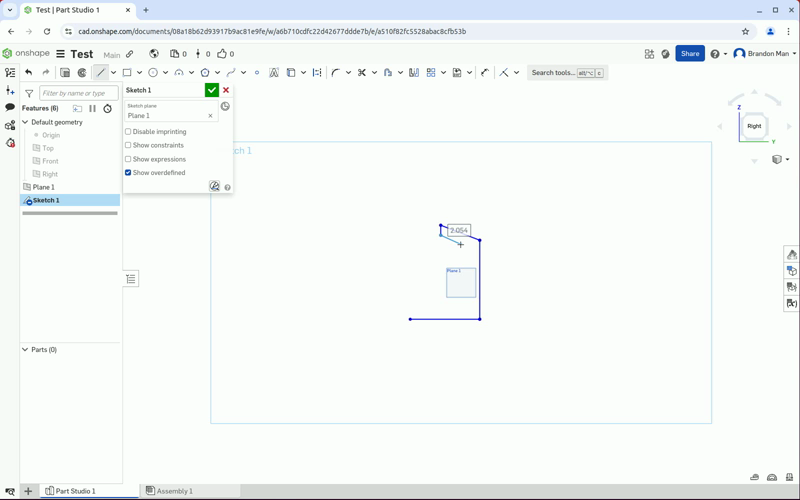
click(460, 244)
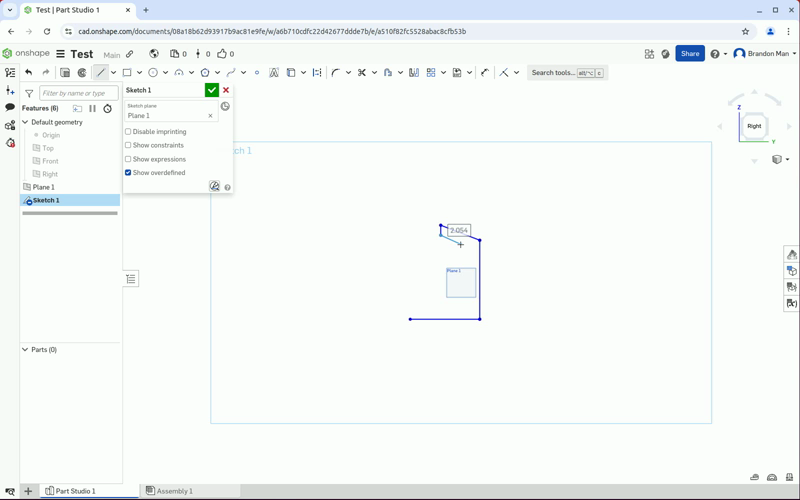
key_up(shift)
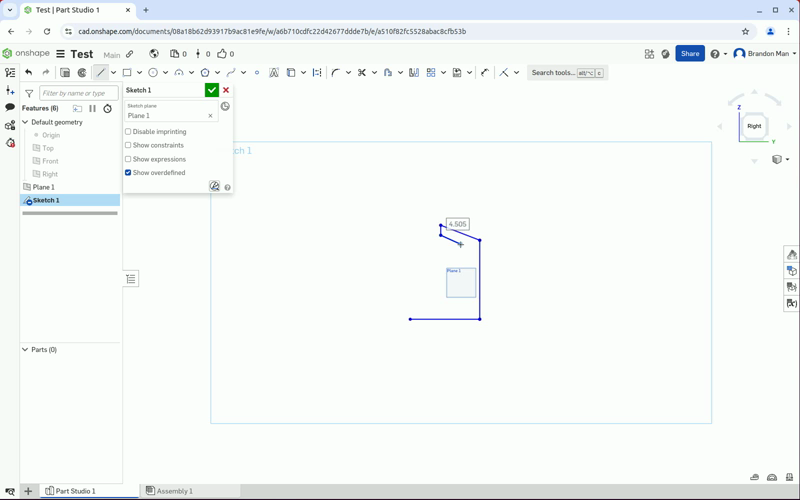
key_down(shift)
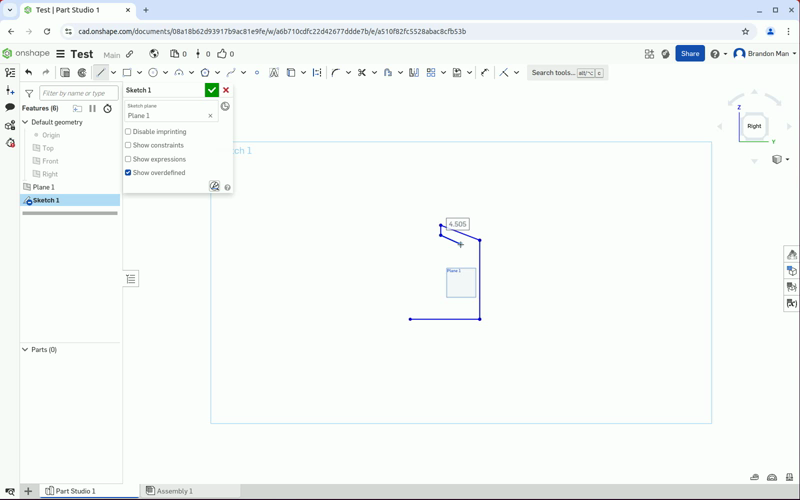
mouse_move(490, 244)
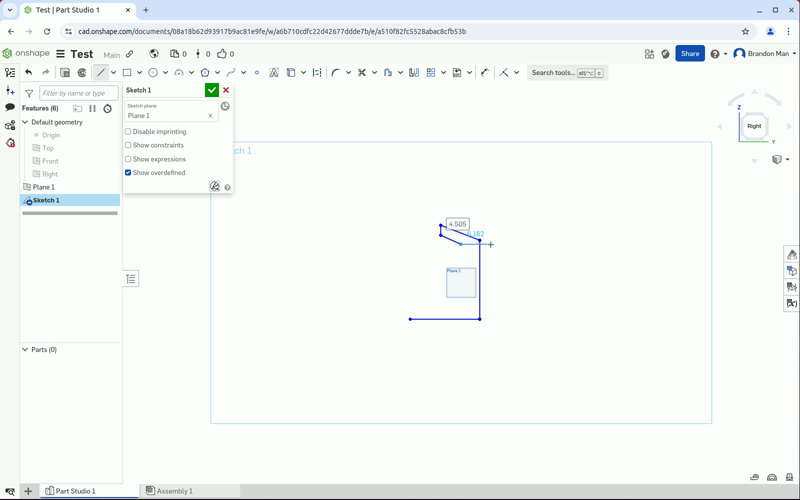
mouse_move(453, 296)
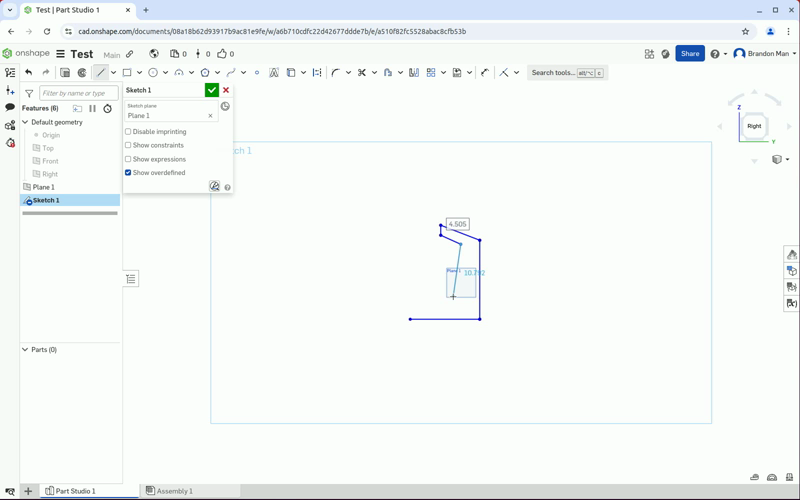
click(453, 296)
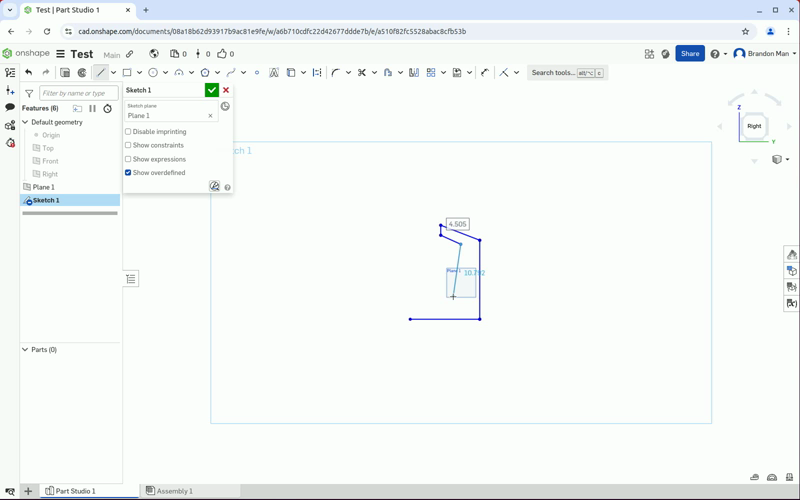
key_up(shift)
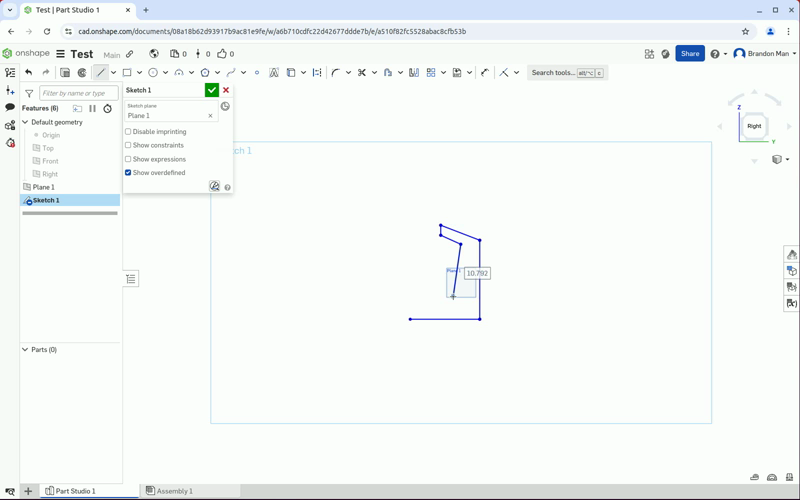
key_down(shift)
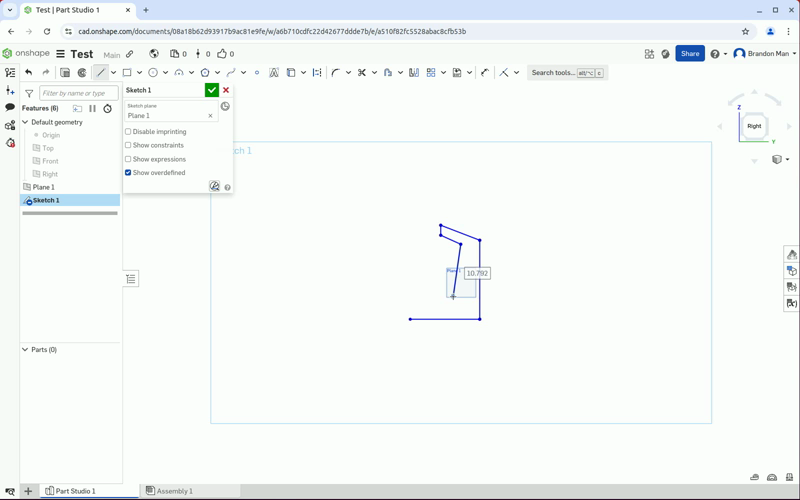
mouse_move(483, 296)
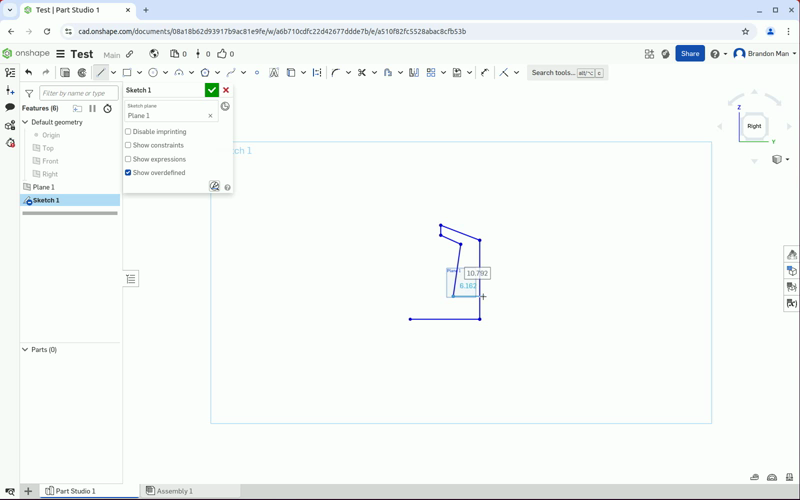
mouse_move(449, 302)
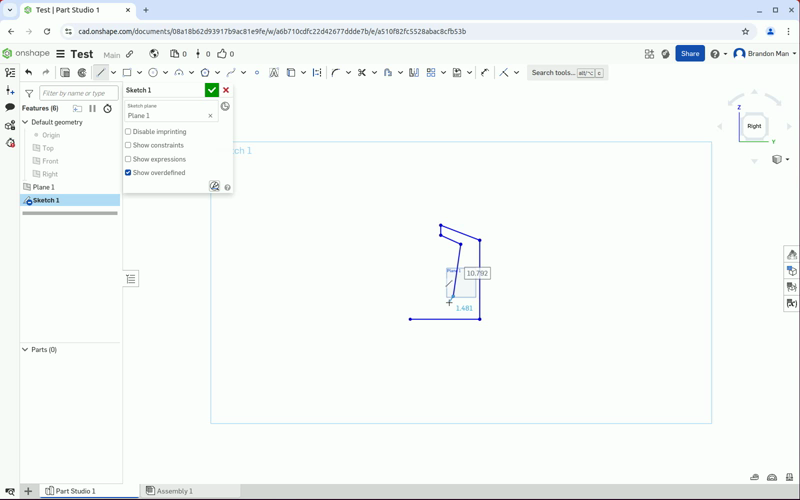
scroll(6)
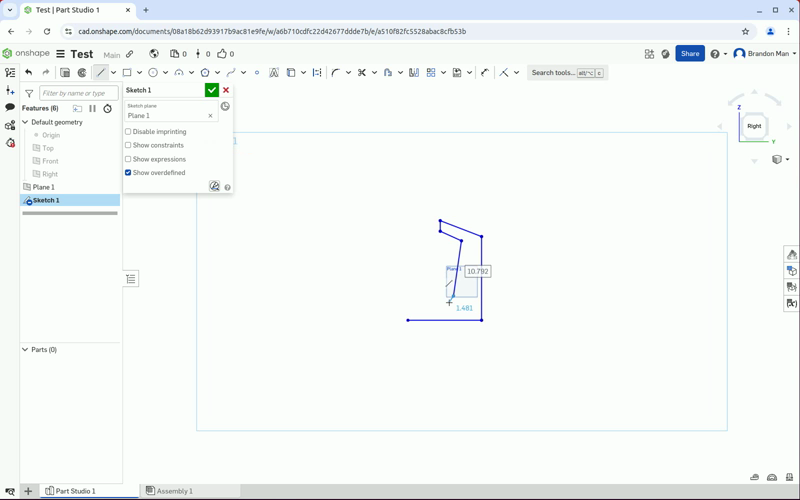
scroll(6)
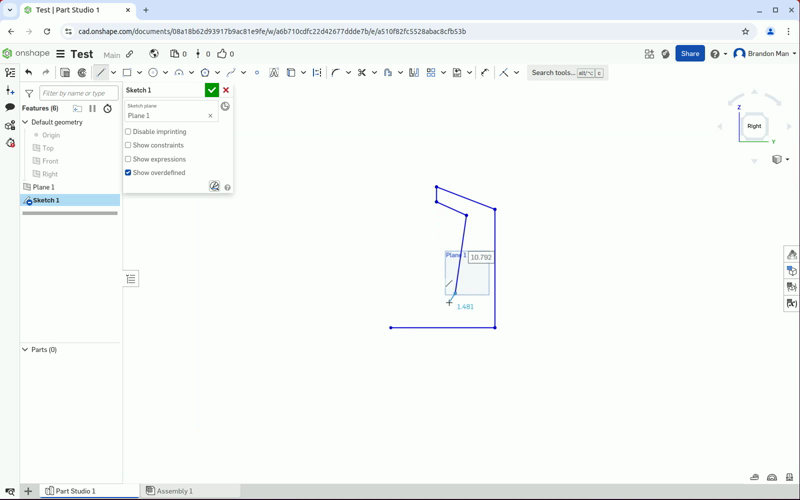
scroll(6)
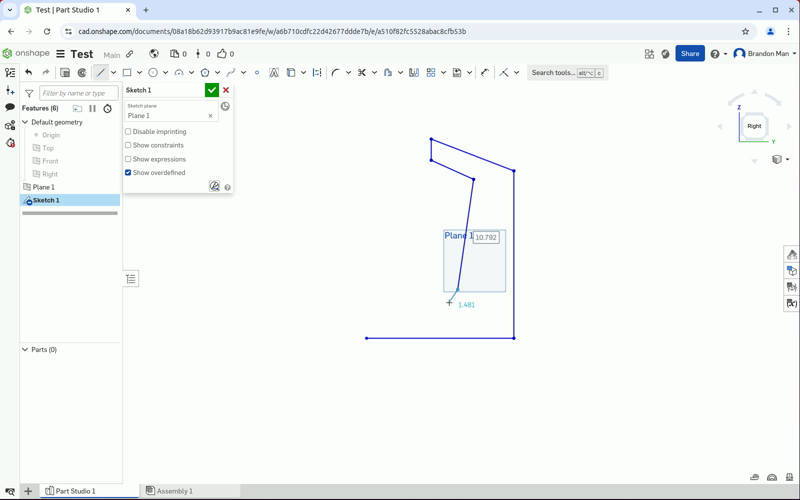
scroll(6)
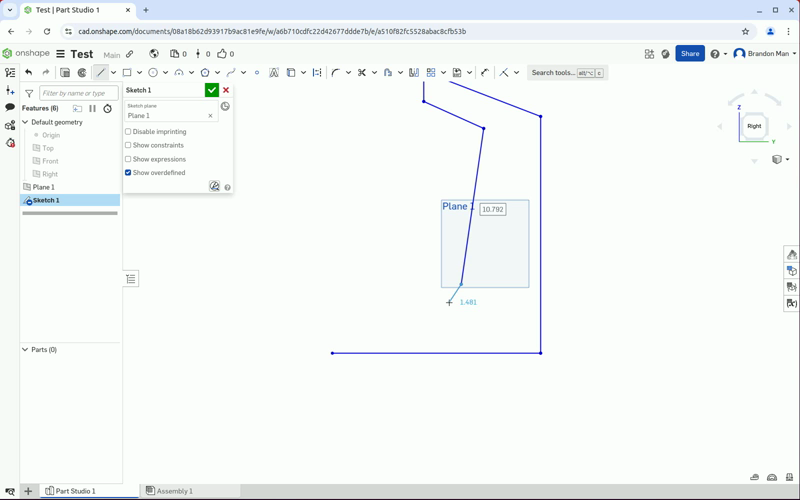
scroll(6)
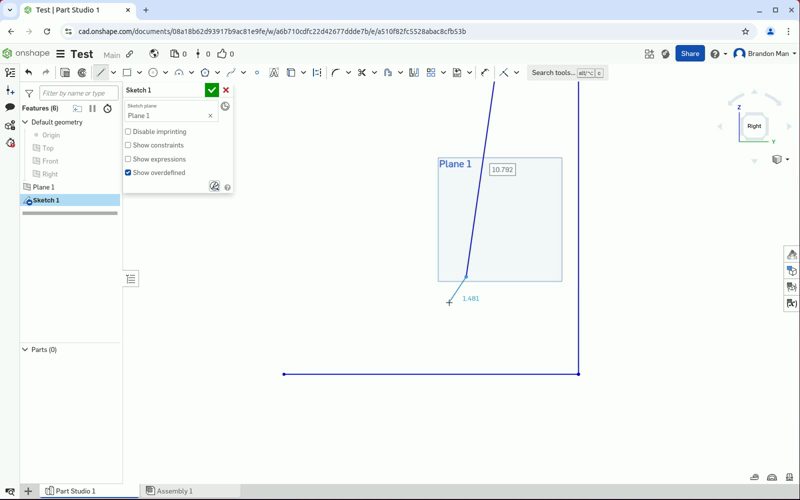
scroll(6)
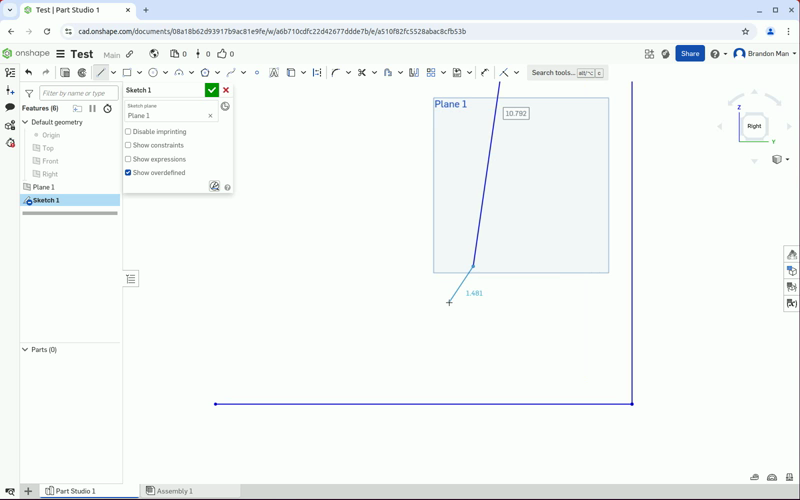
scroll(6)
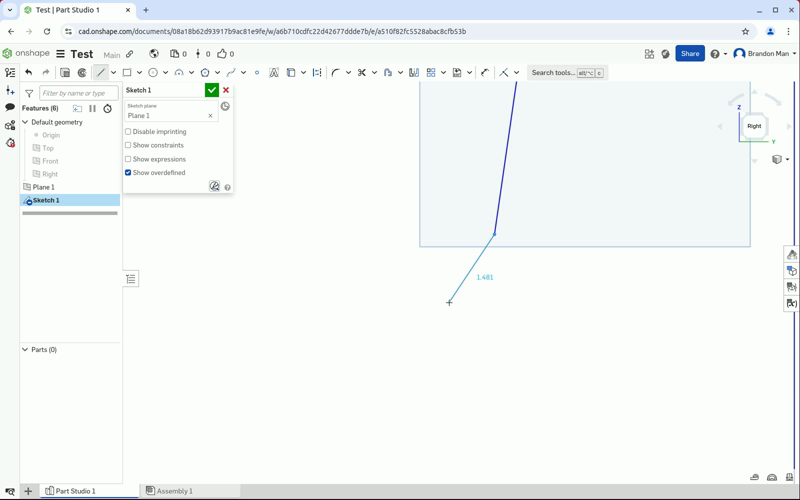
click(449, 302)
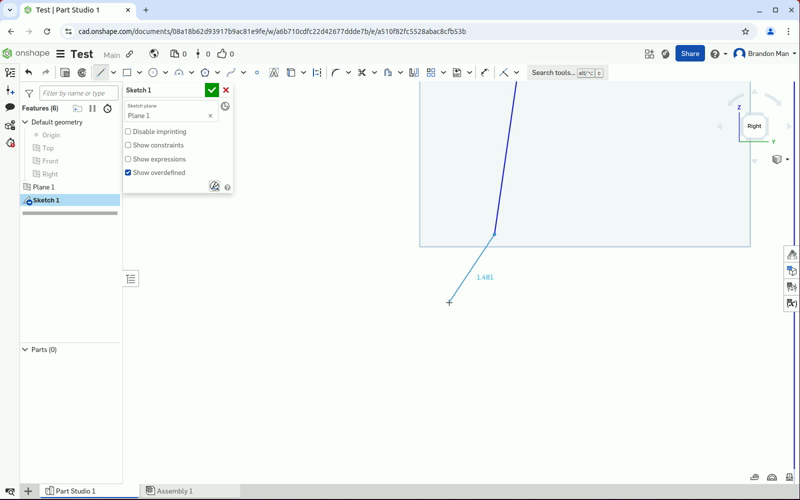
scroll(-6)
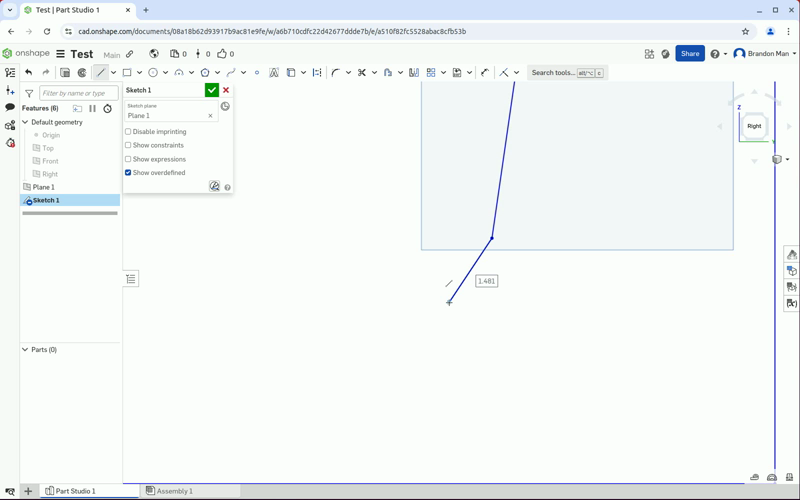
scroll(-6)
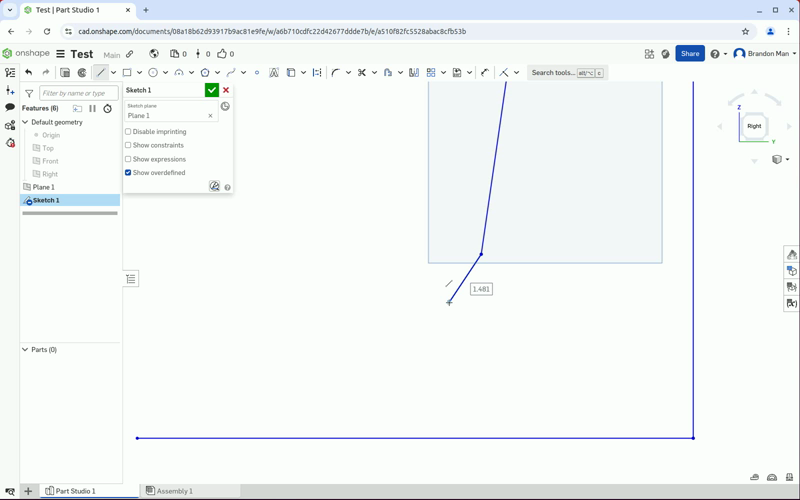
scroll(-6)
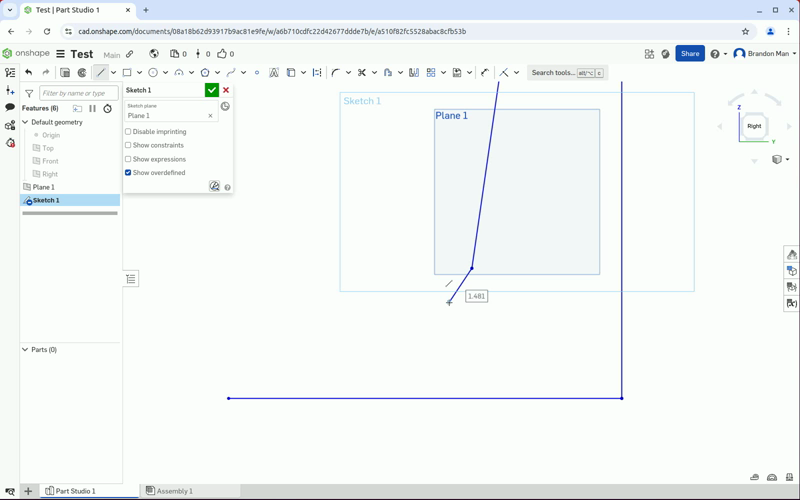
scroll(-6)
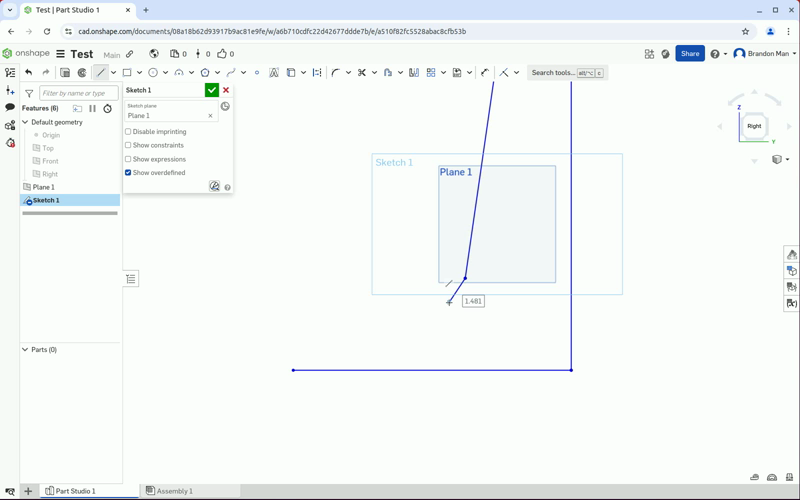
scroll(-6)
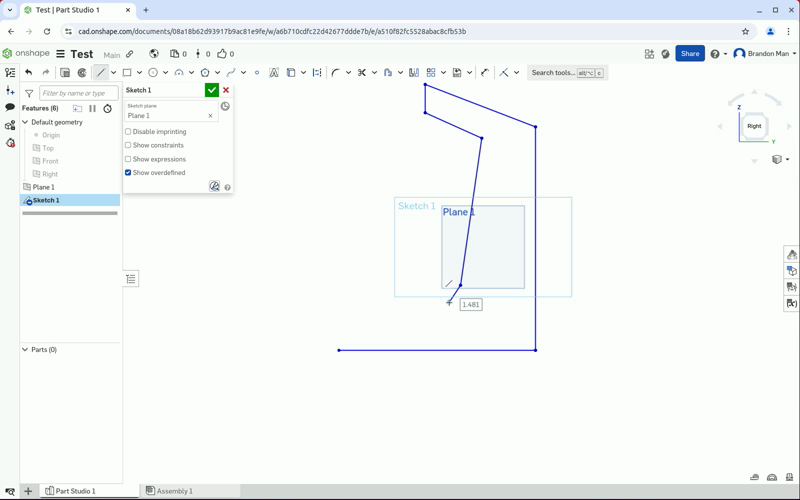
scroll(-6)
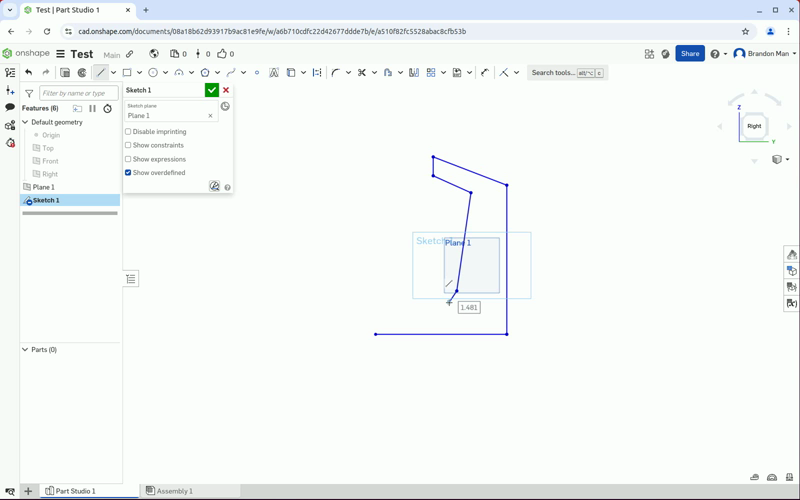
scroll(-6)
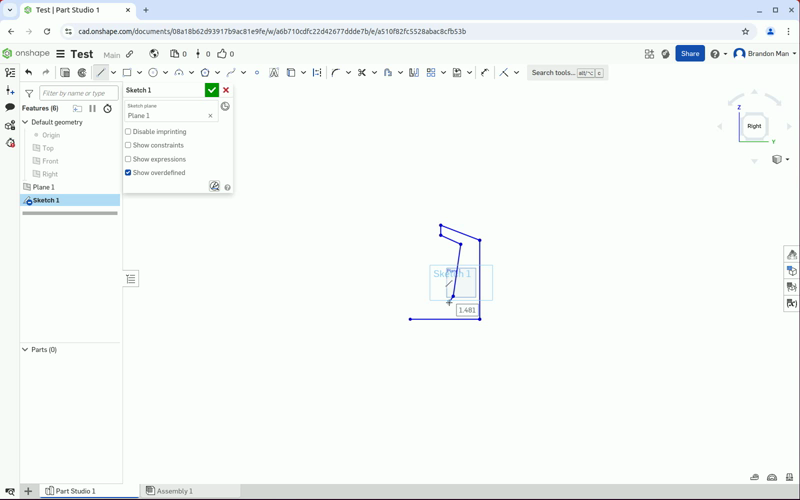
key_up(shift)
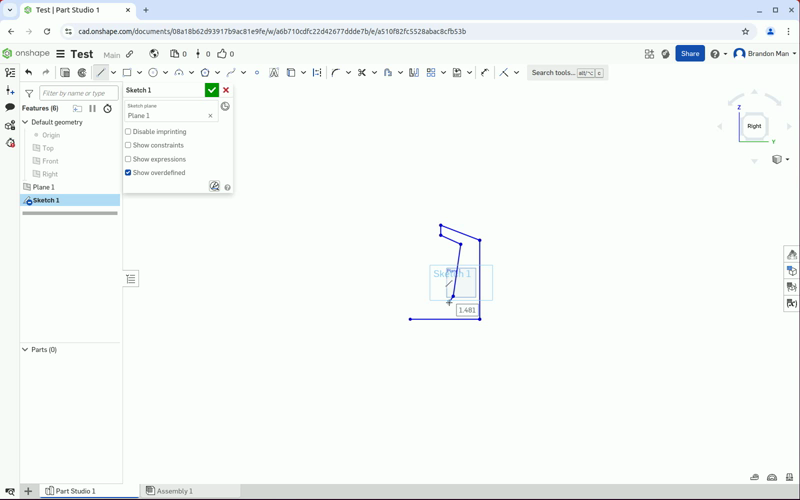
key_down(shift)
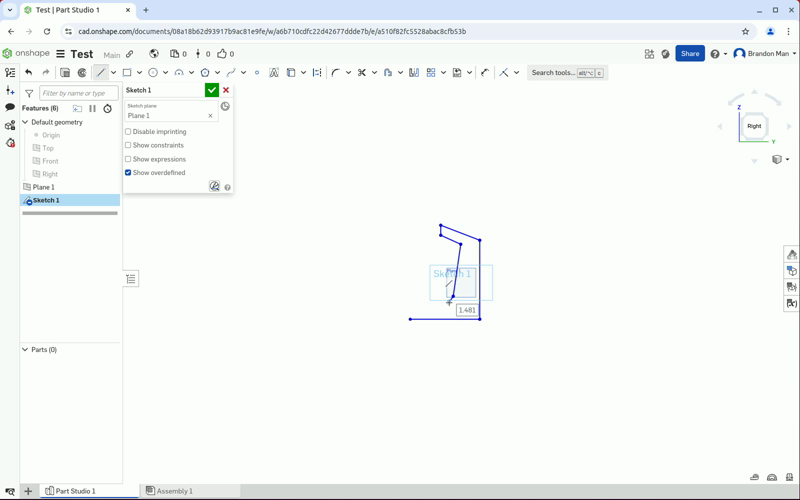
mouse_move(479, 302)
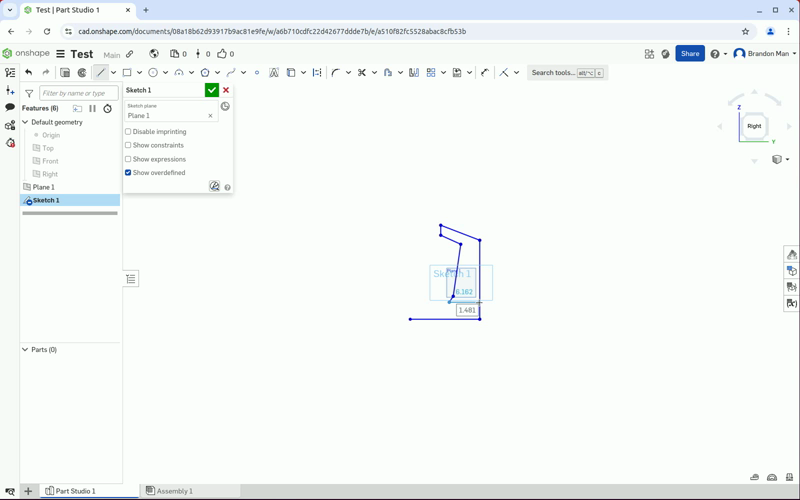
mouse_move(410, 310)
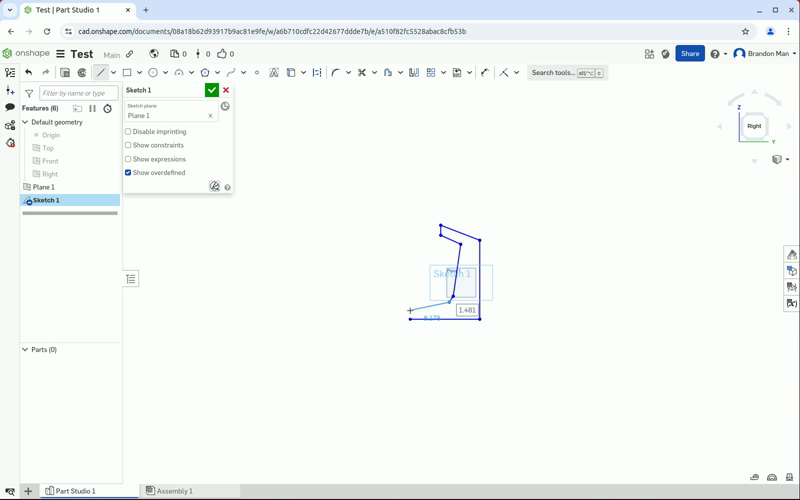
click(410, 310)
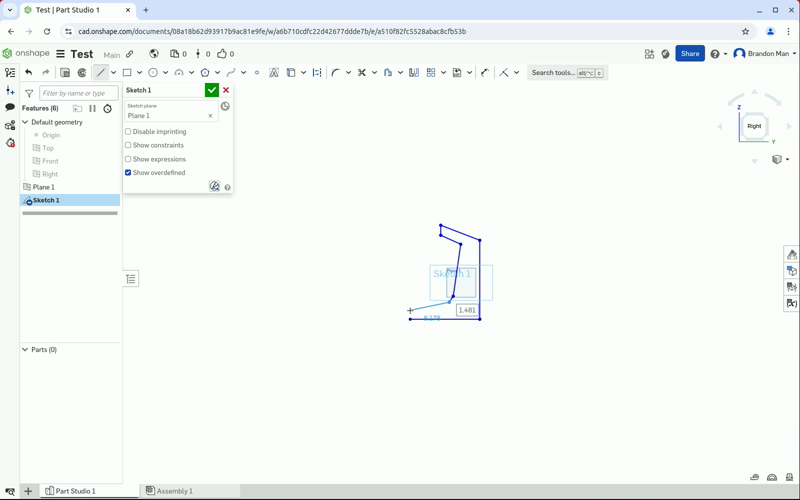
key_up(shift)
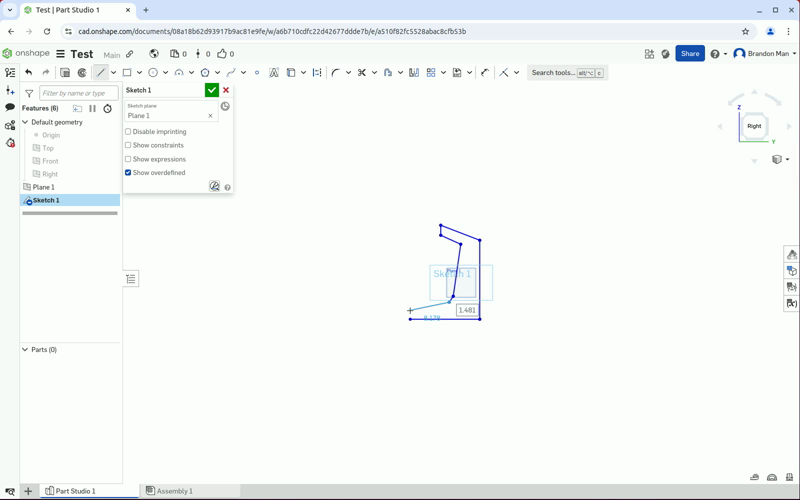
mouse_move(440, 310)
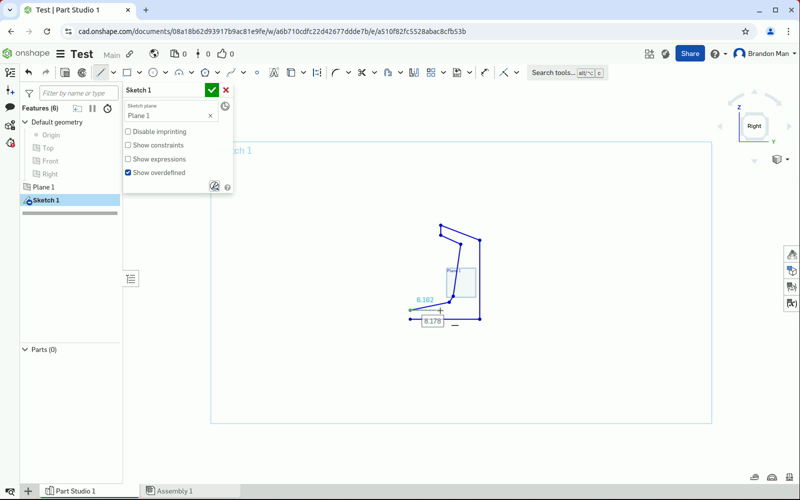
key_down(shift)
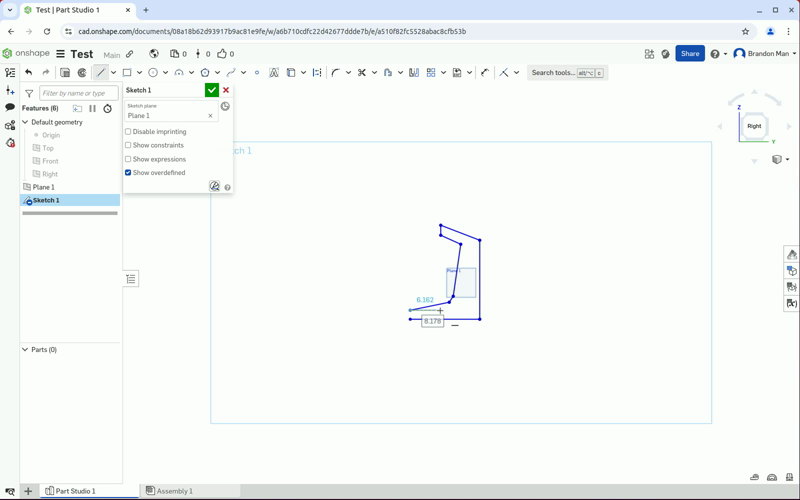
mouse_move(410, 319)
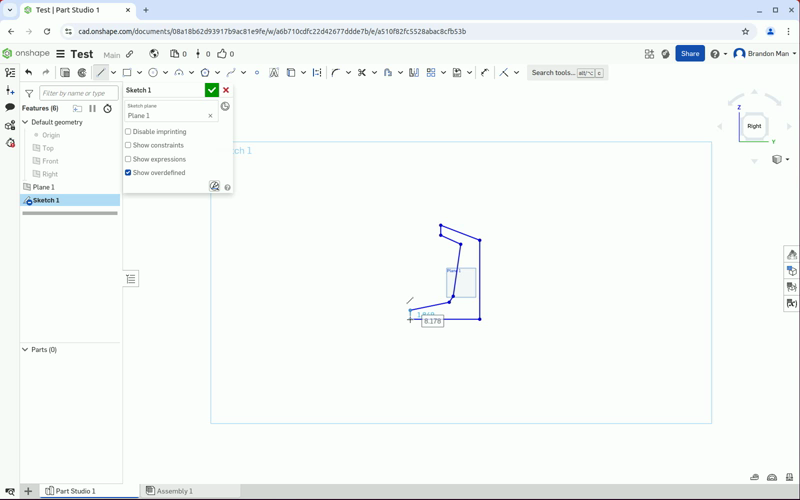
key_up(shift)
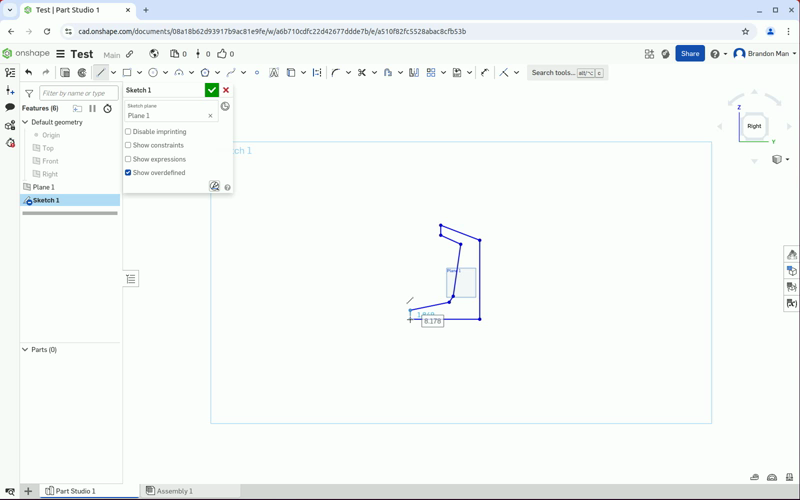
click(410, 319)
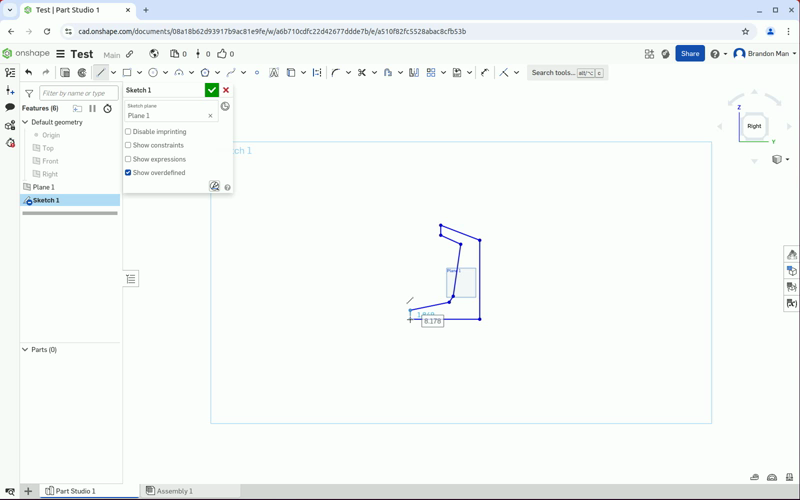
key(esc)
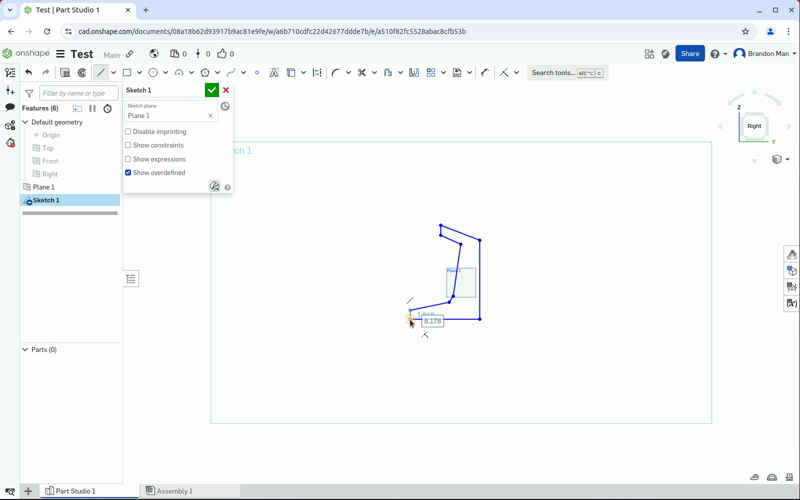
key(l)
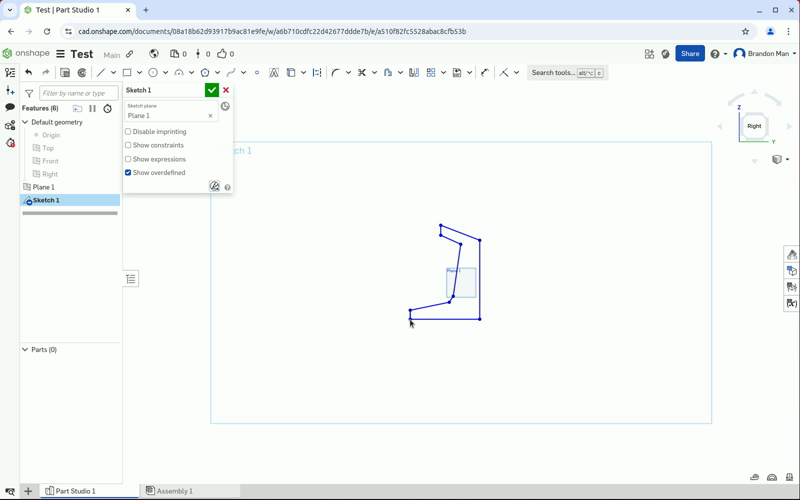
key_down(shift)
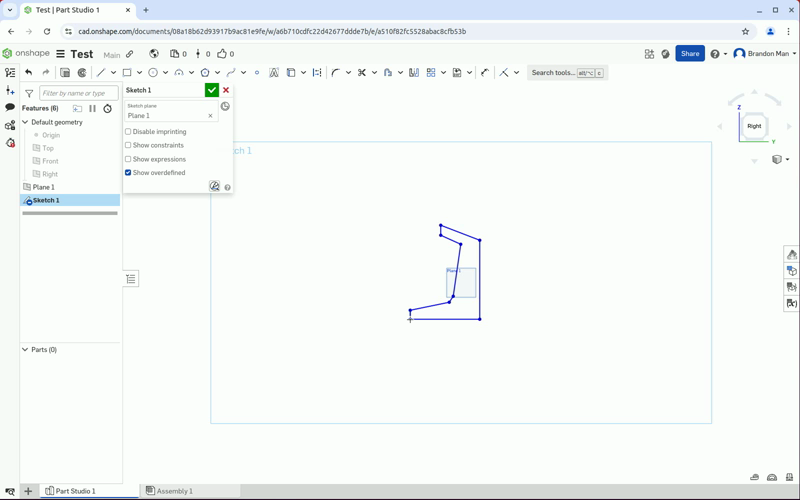
mouse_move(454, 295)
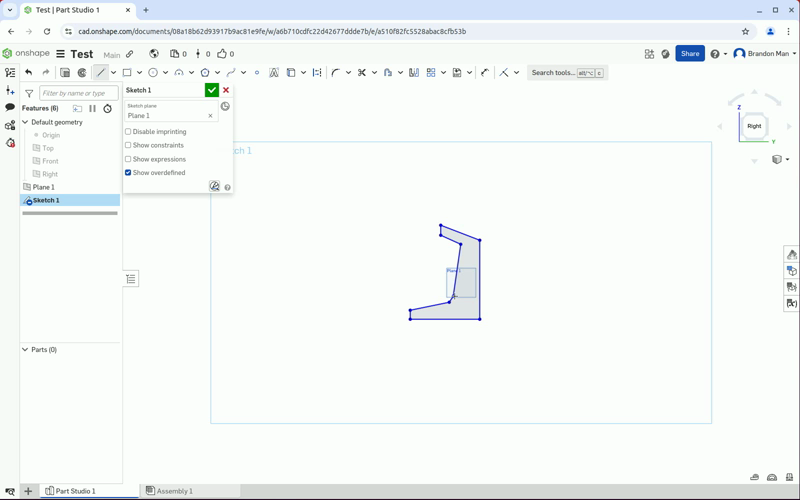
scroll(6)
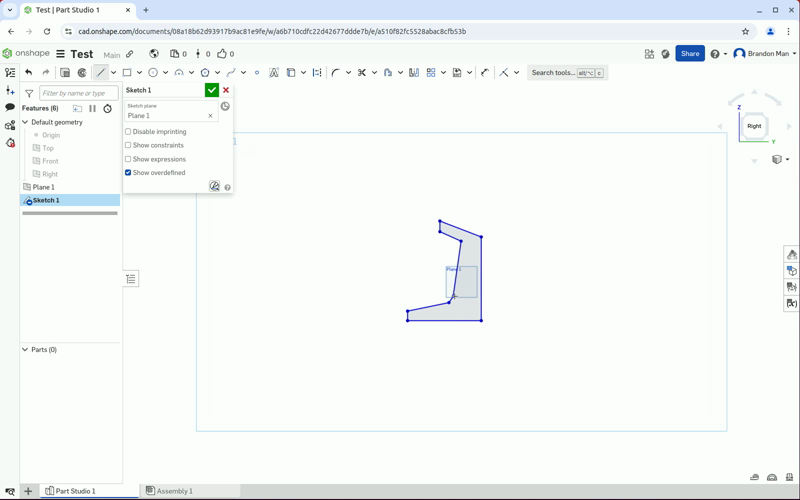
scroll(6)
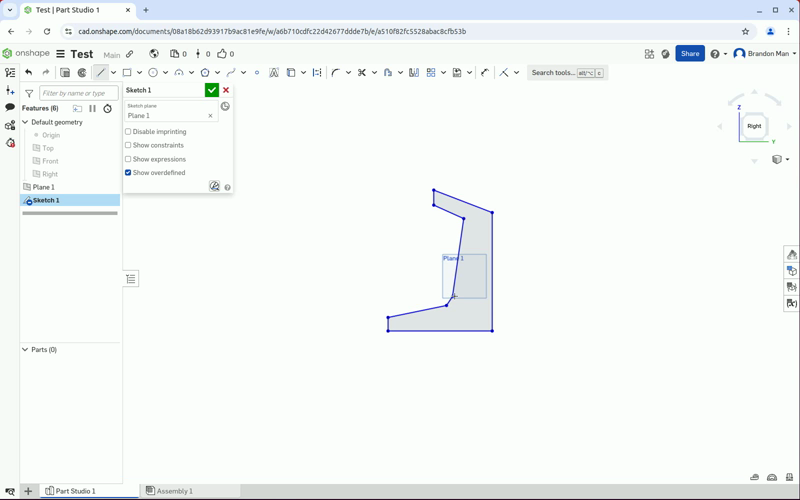
scroll(6)
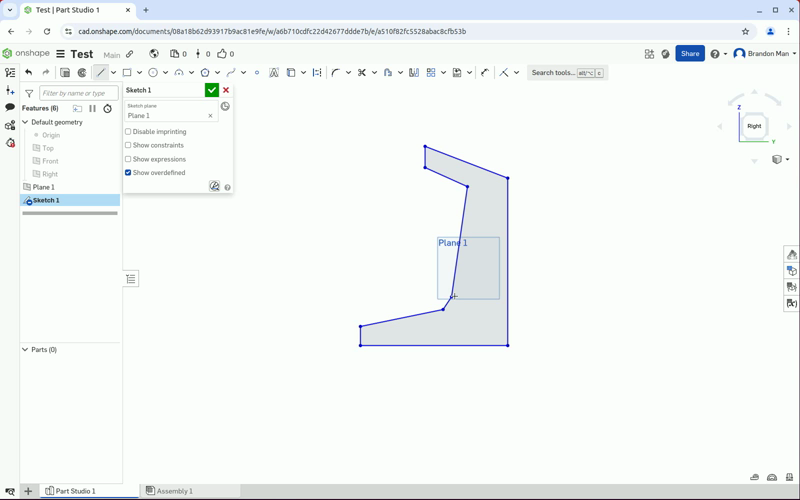
scroll(6)
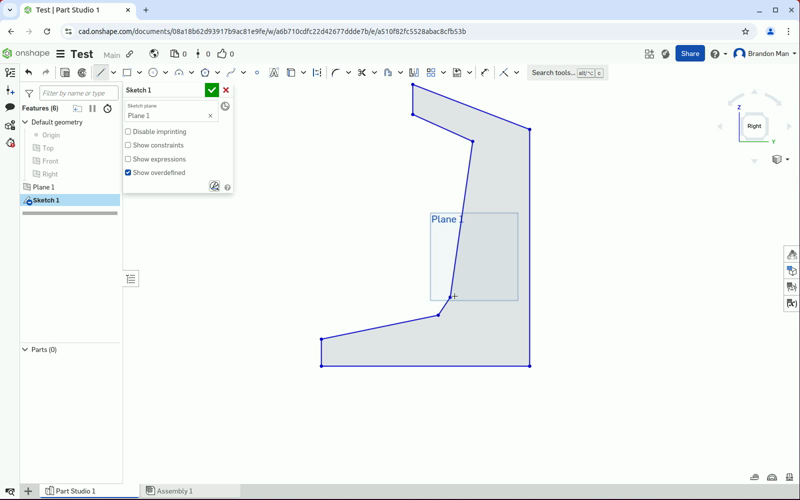
scroll(6)
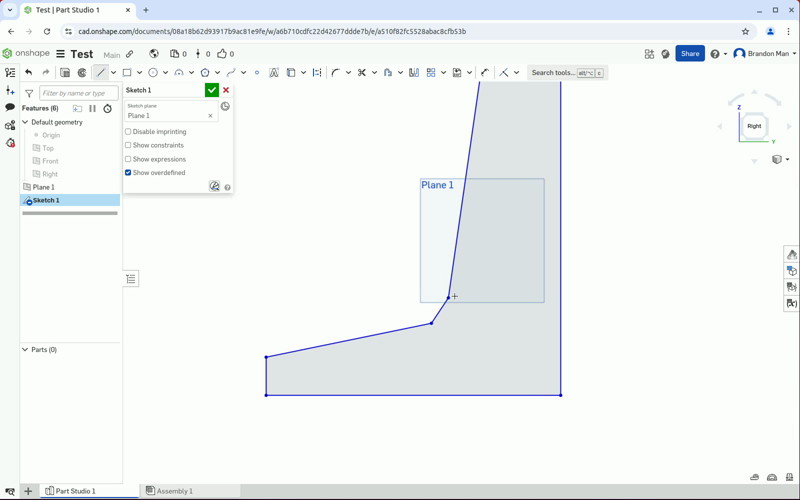
scroll(6)
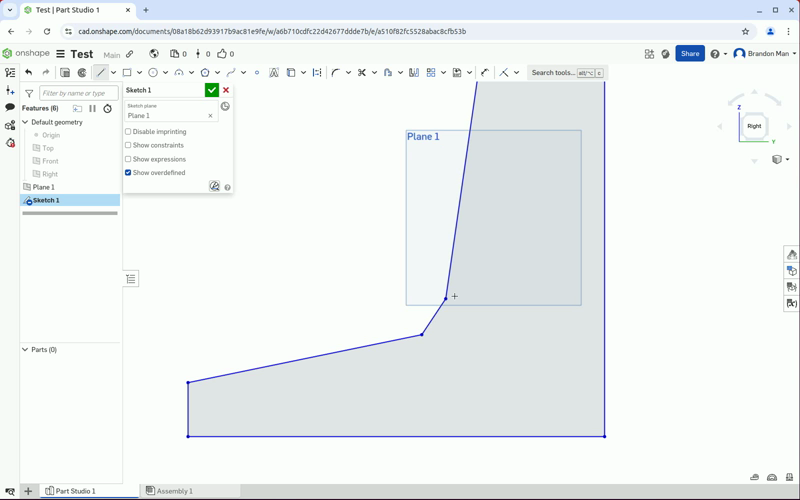
scroll(6)
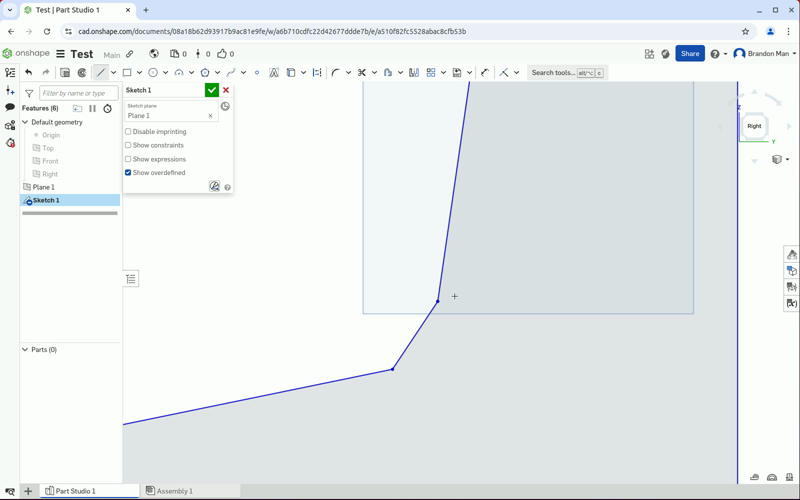
click(454, 295)
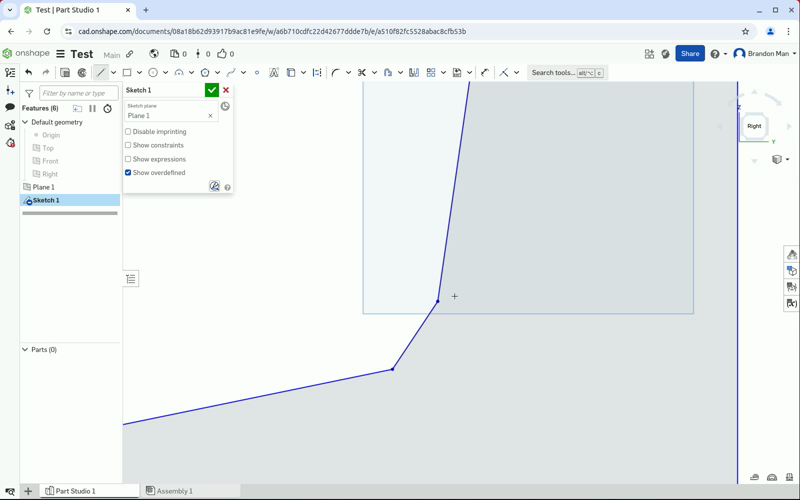
scroll(-6)
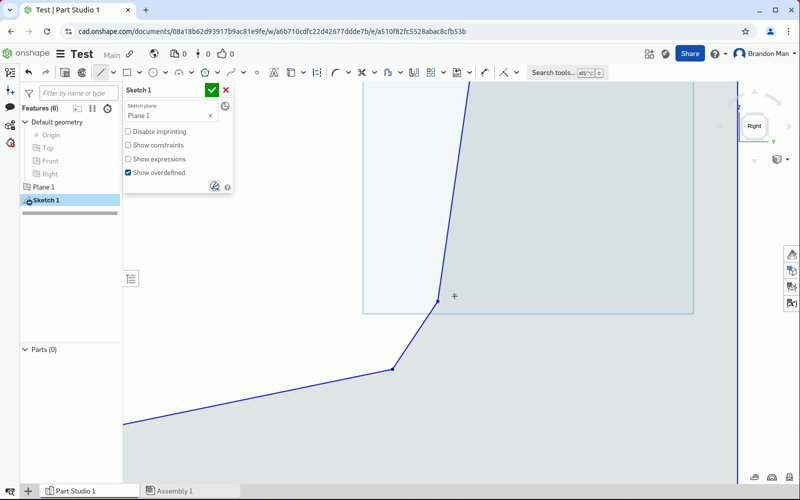
scroll(-6)
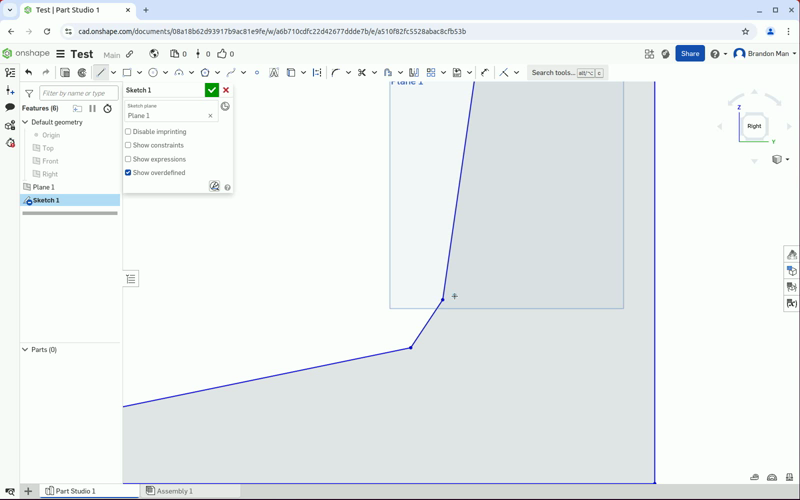
scroll(-6)
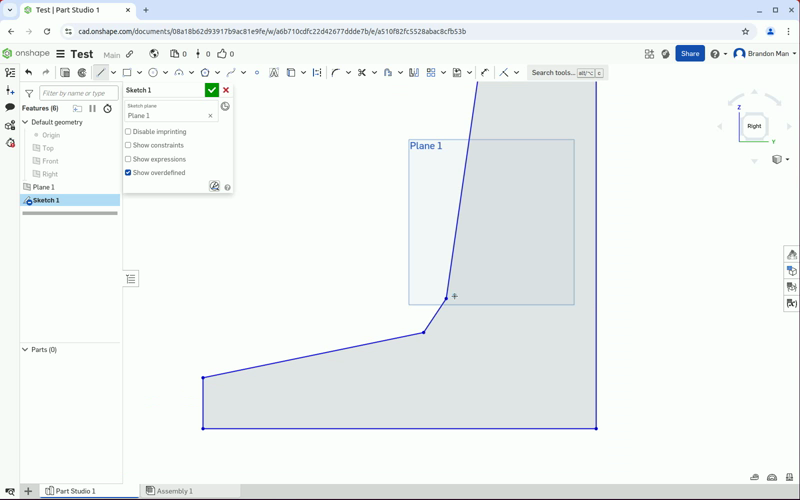
scroll(-6)
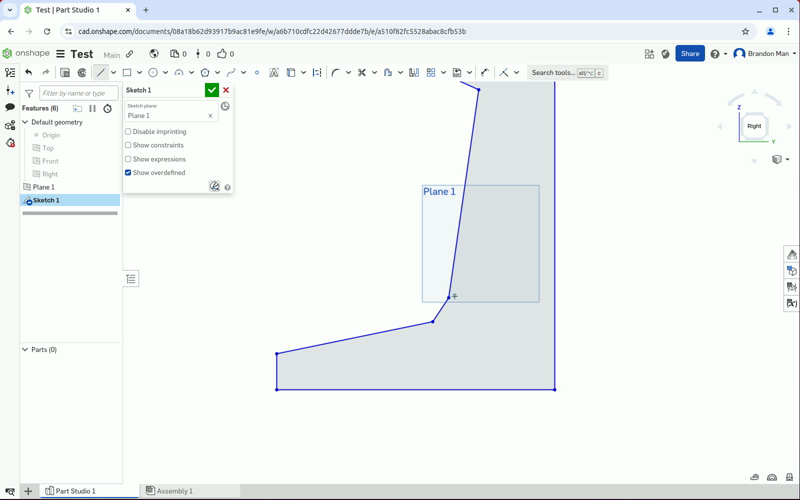
scroll(-6)
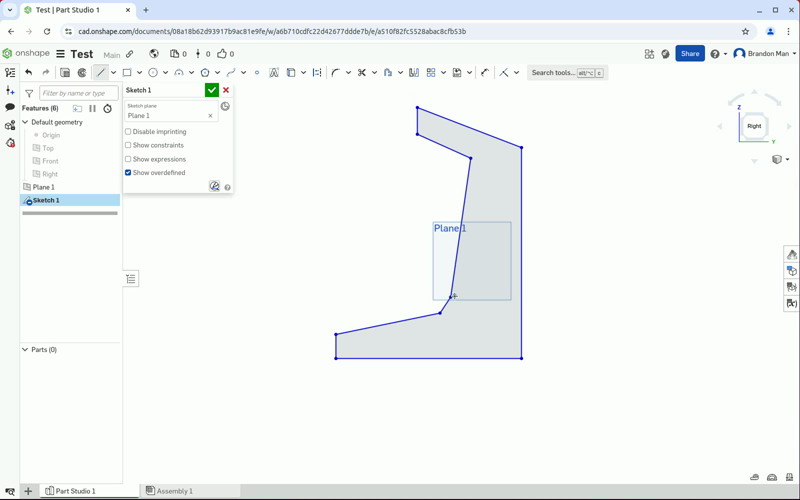
scroll(-6)
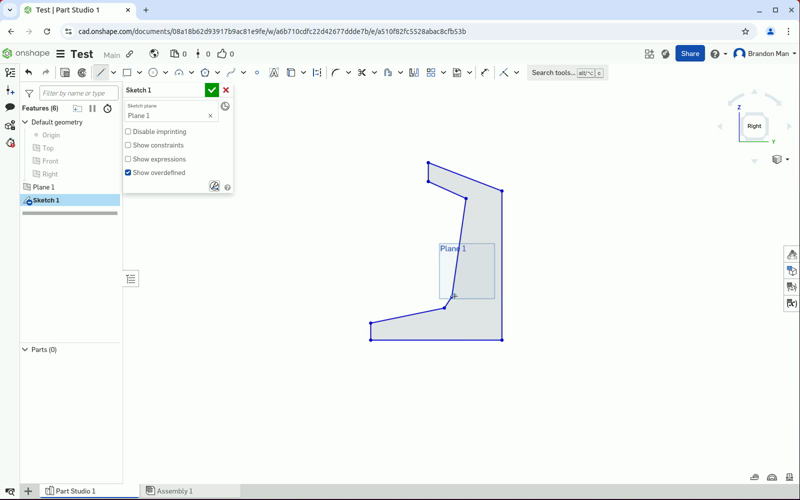
scroll(-6)
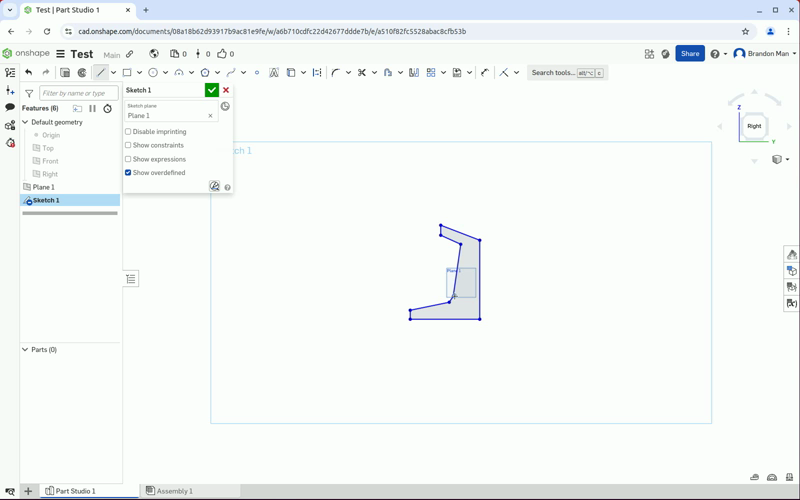
key_up(shift)
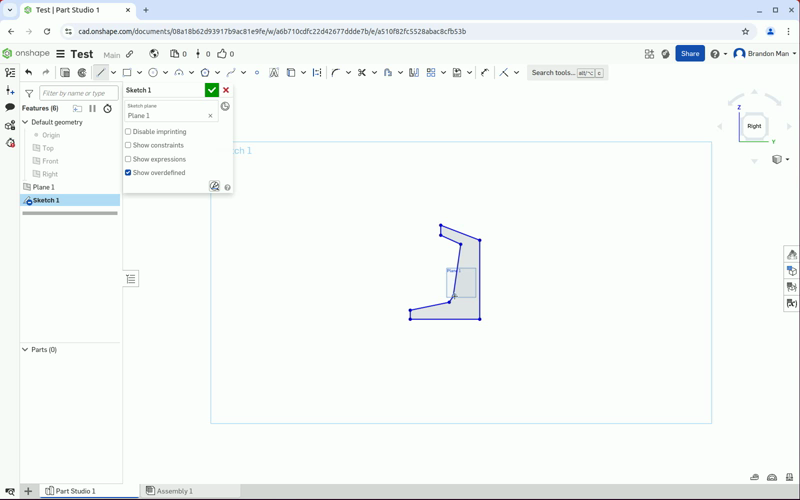
key_down(shift)
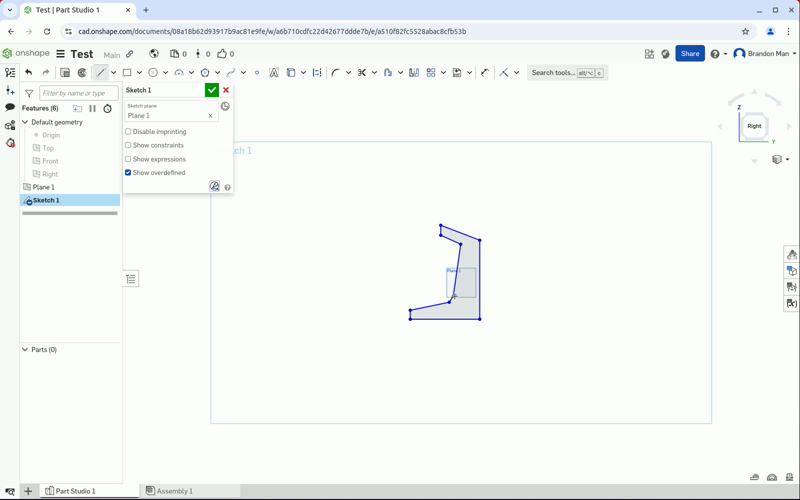
mouse_move(484, 295)
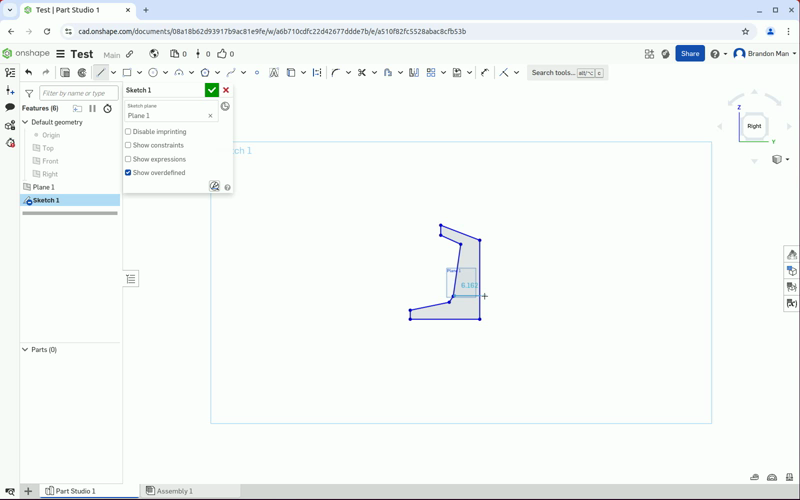
mouse_move(461, 246)
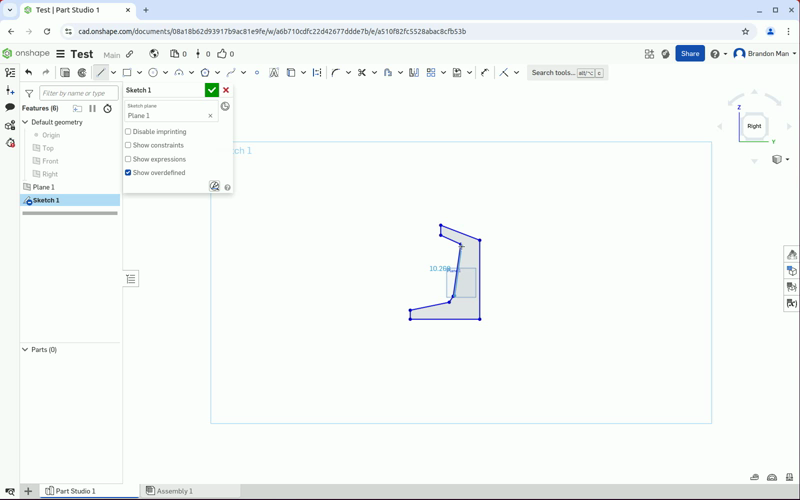
scroll(6)
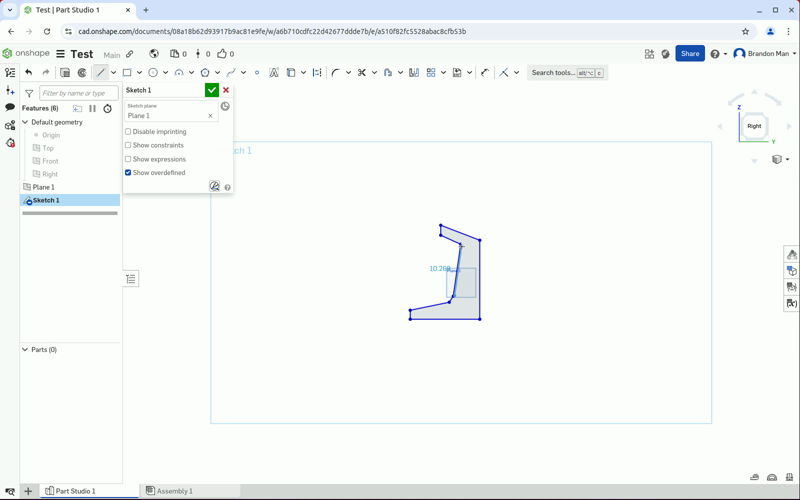
scroll(6)
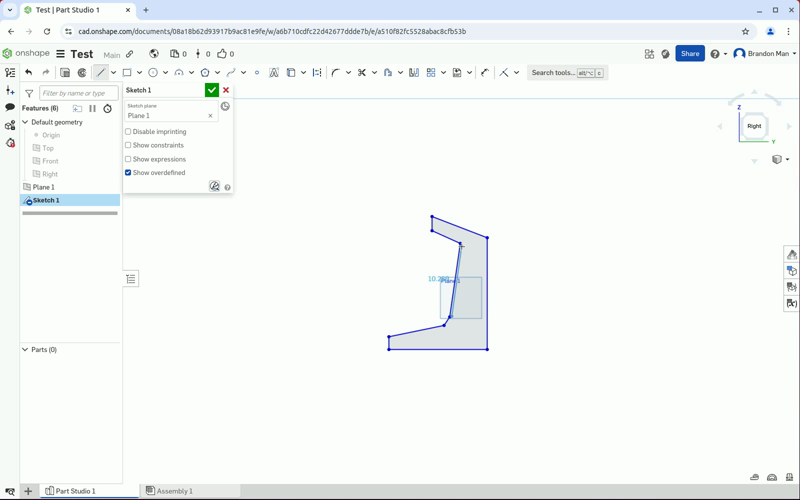
scroll(6)
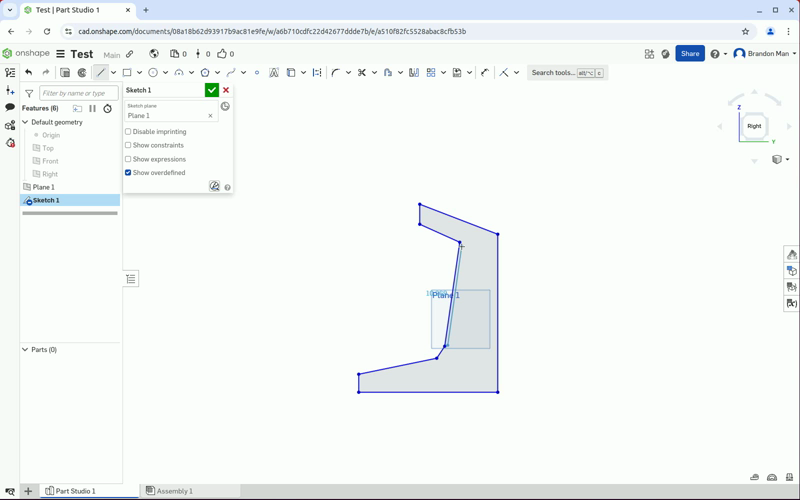
scroll(6)
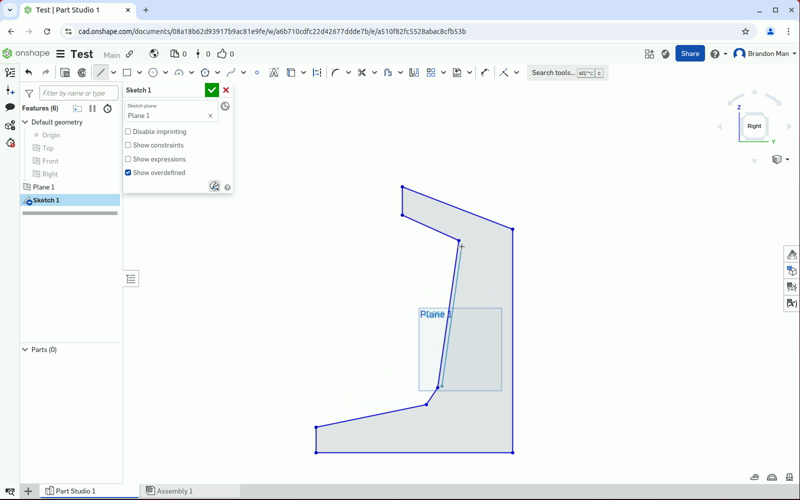
scroll(6)
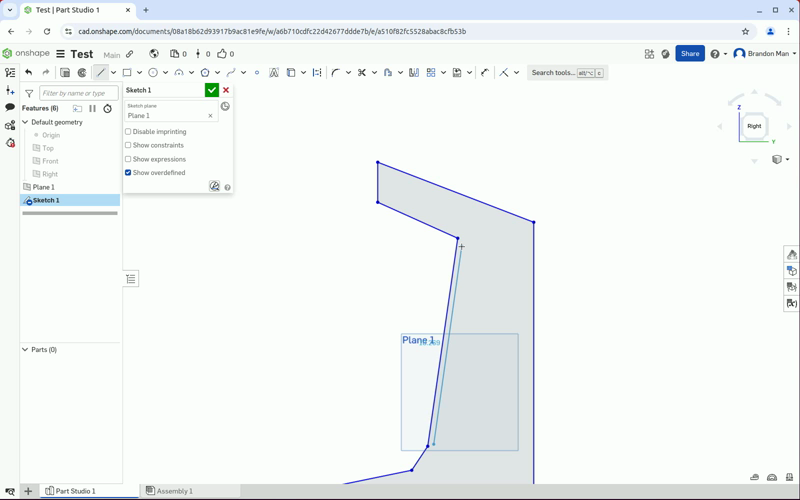
scroll(6)
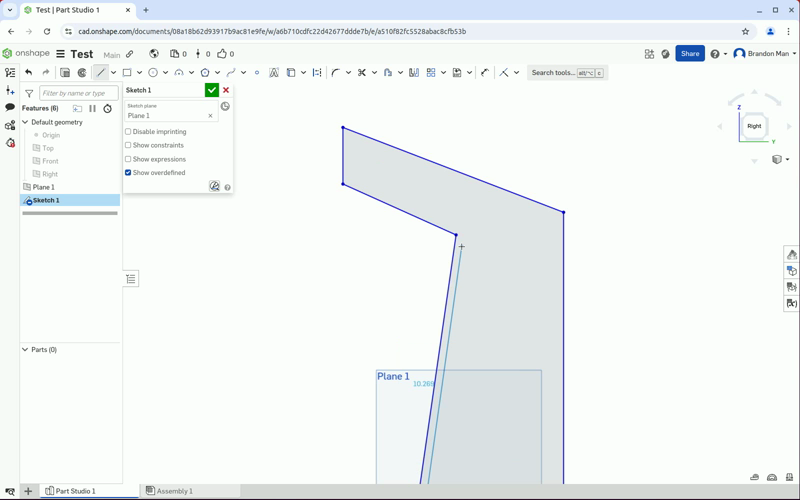
scroll(6)
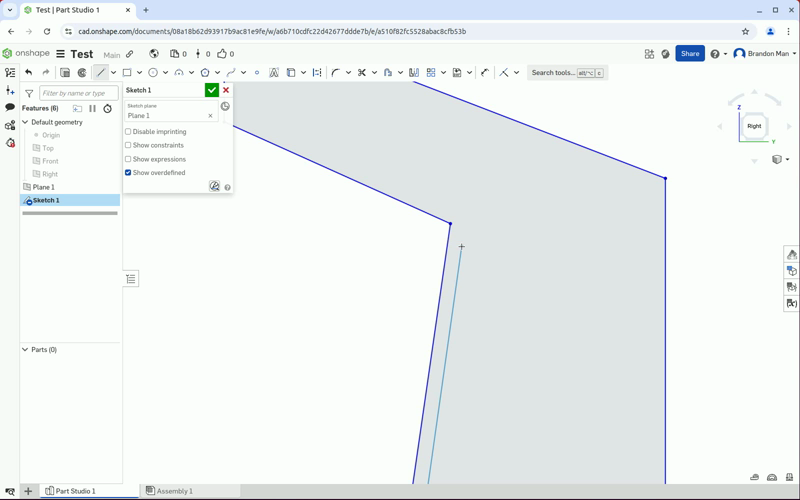
click(461, 246)
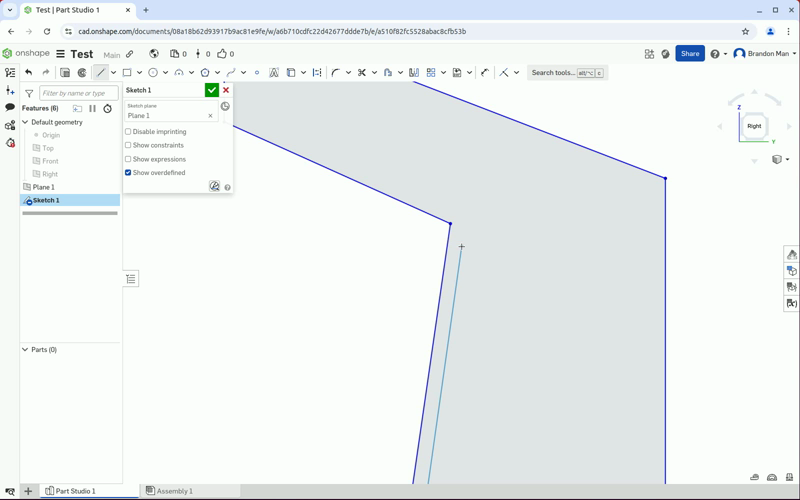
scroll(-6)
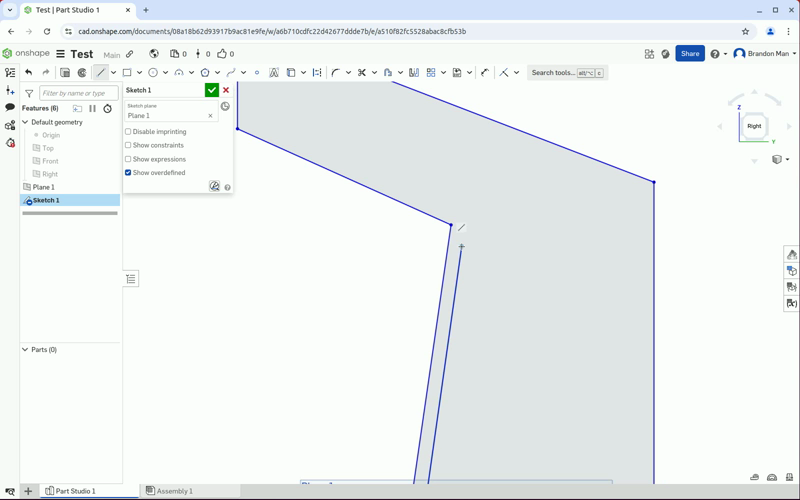
scroll(-6)
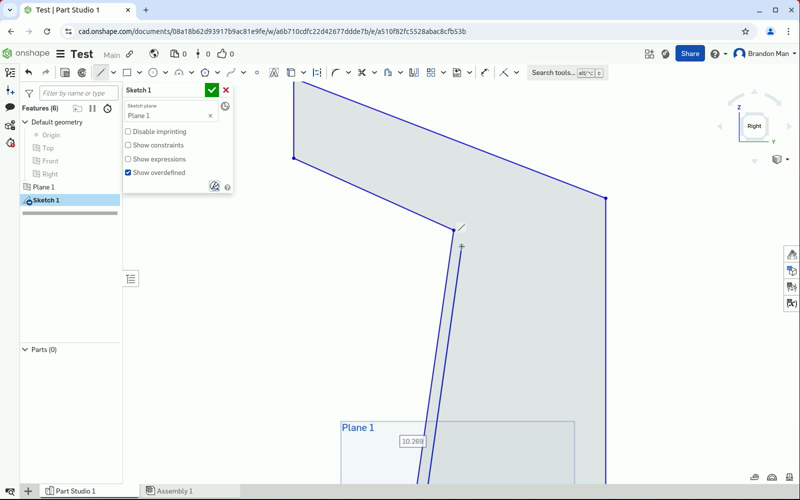
scroll(-6)
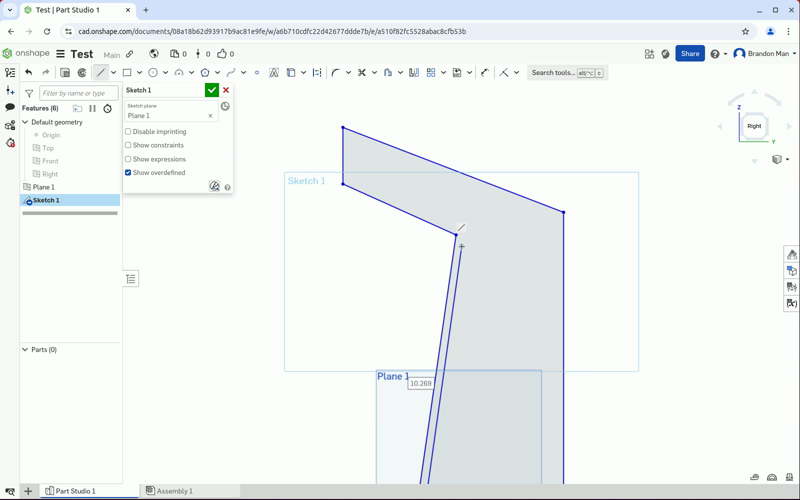
scroll(-6)
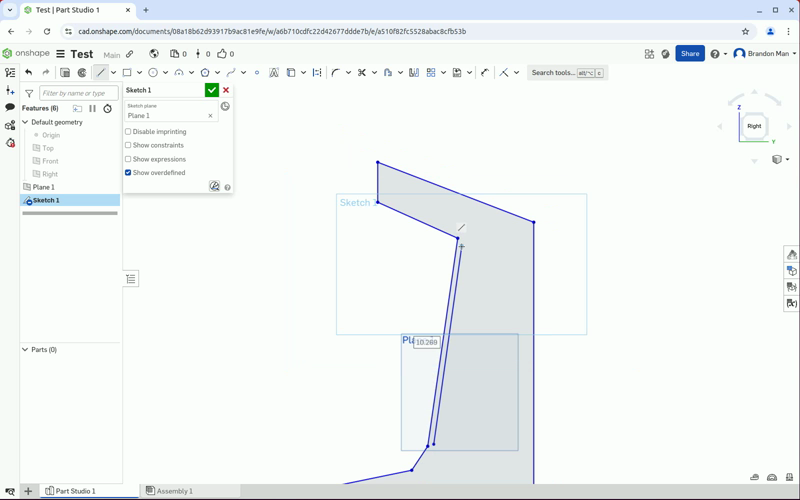
scroll(-6)
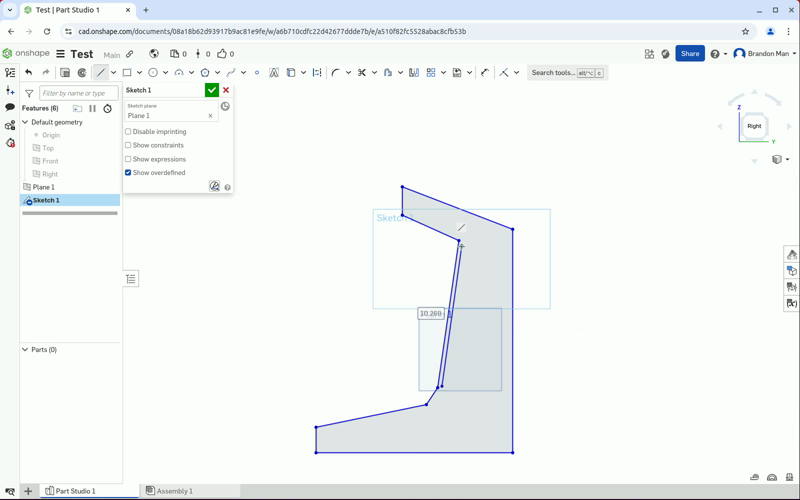
scroll(-6)
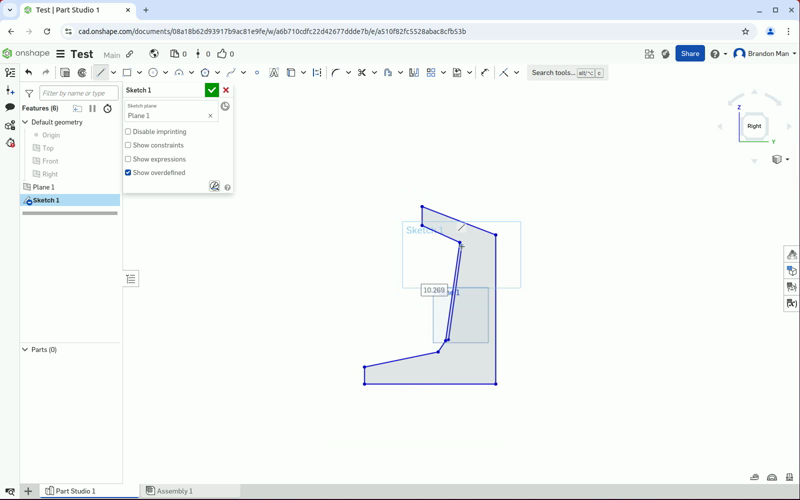
scroll(-6)
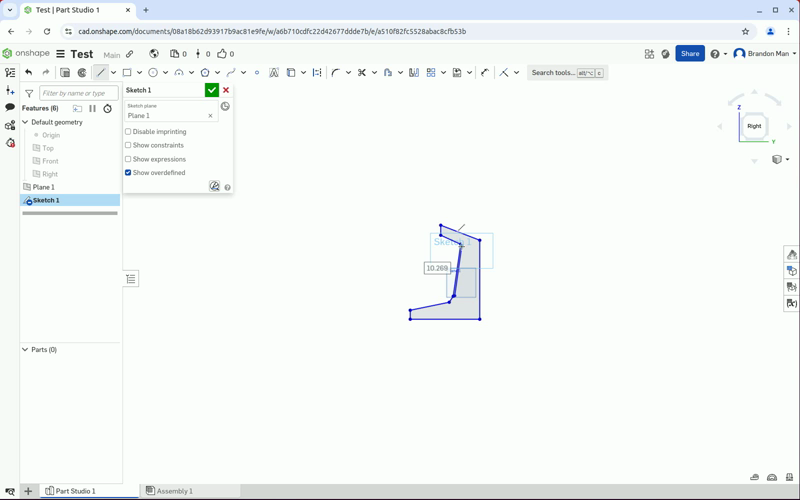
key_up(shift)
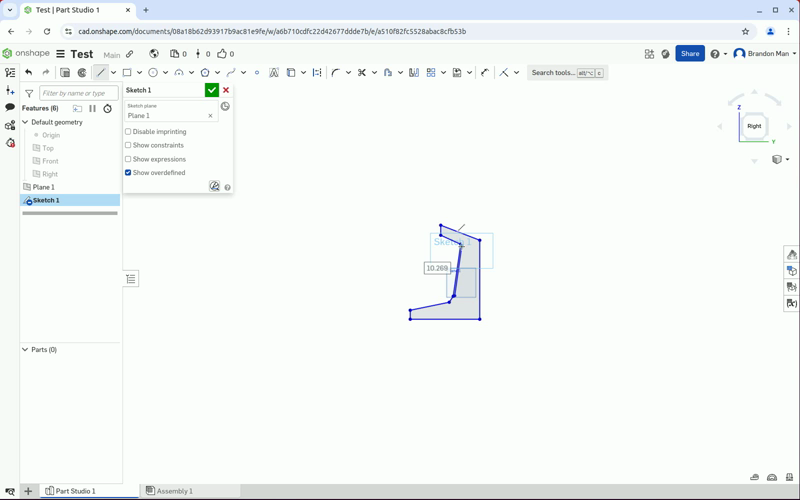
key_down(shift)
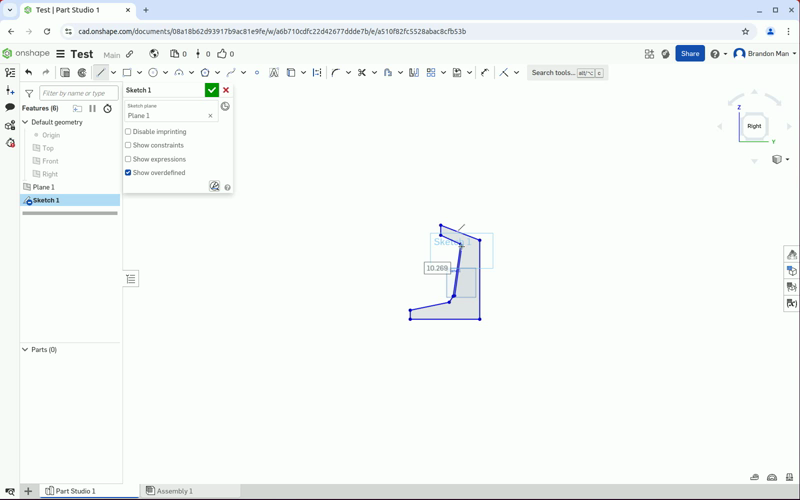
mouse_move(491, 246)
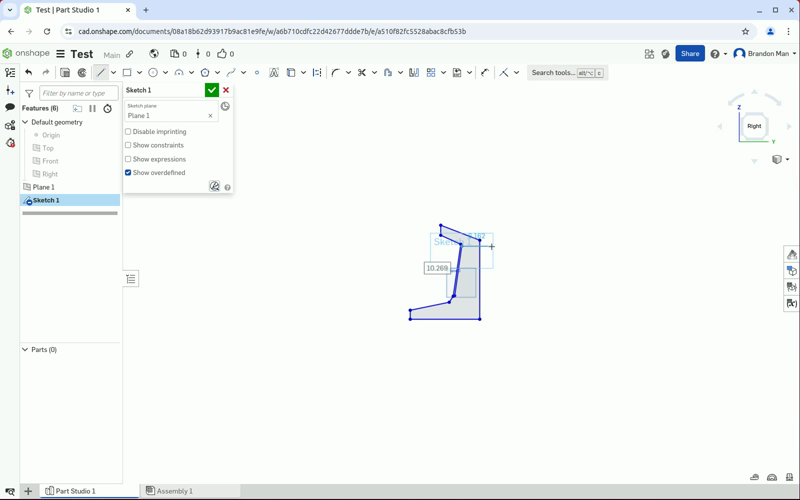
mouse_move(454, 295)
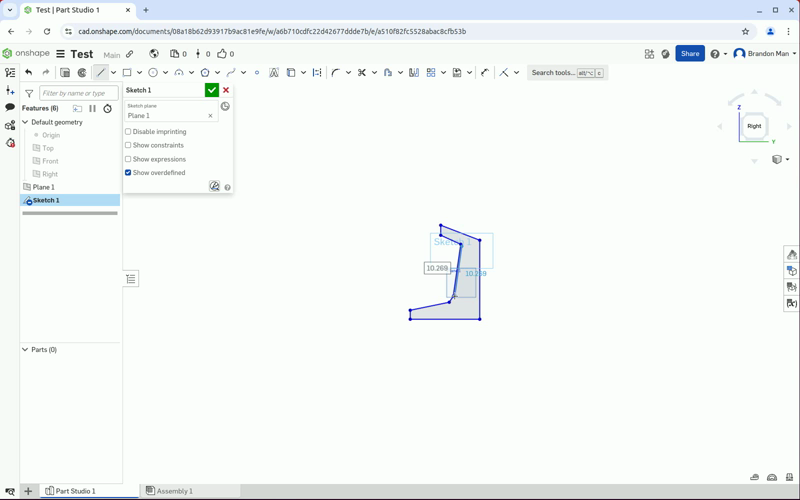
scroll(6)
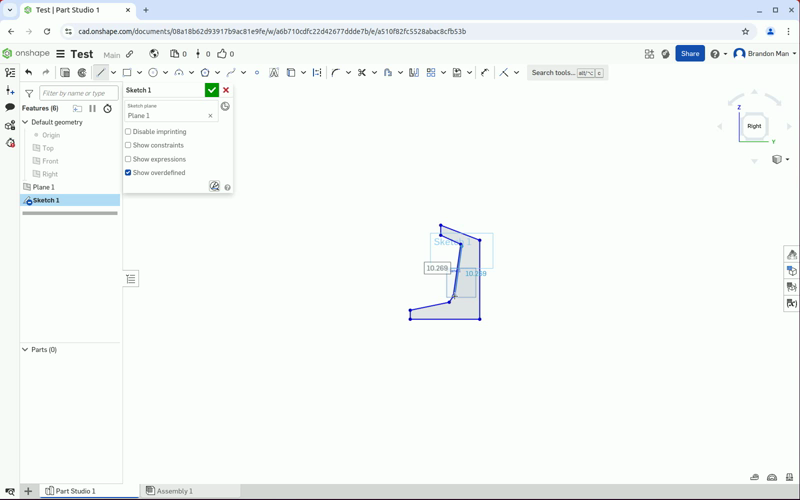
scroll(6)
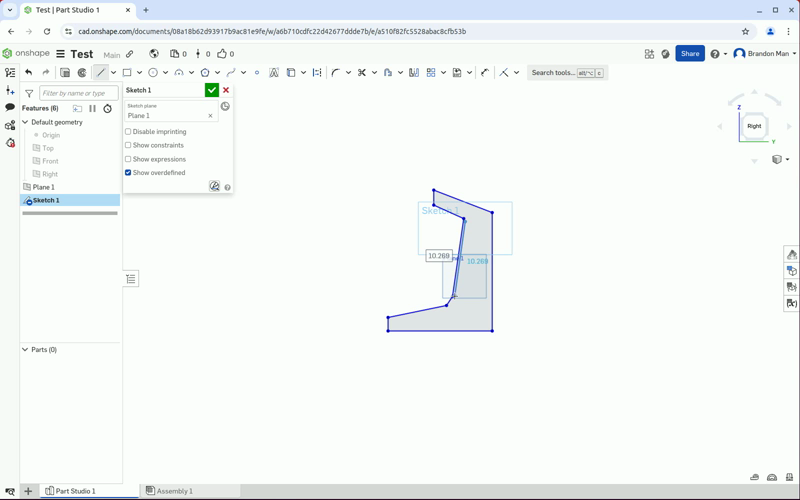
scroll(6)
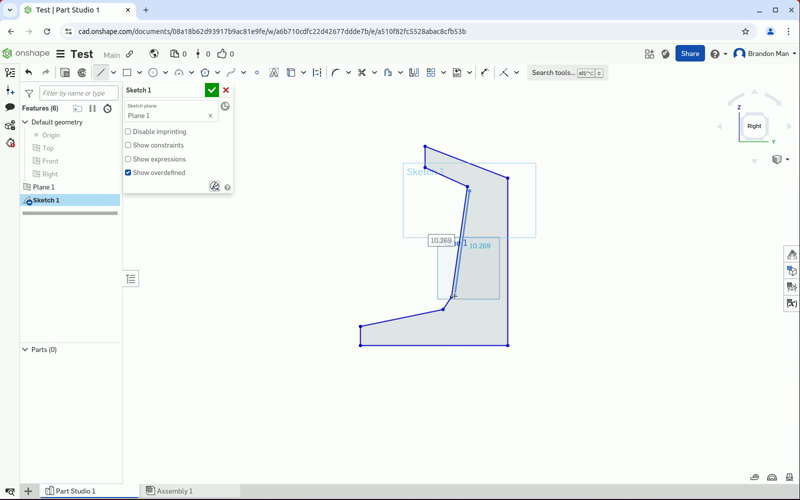
scroll(6)
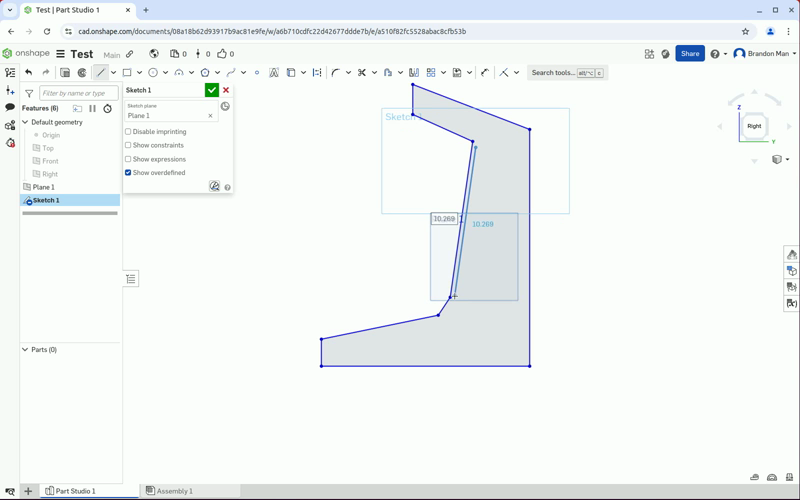
scroll(6)
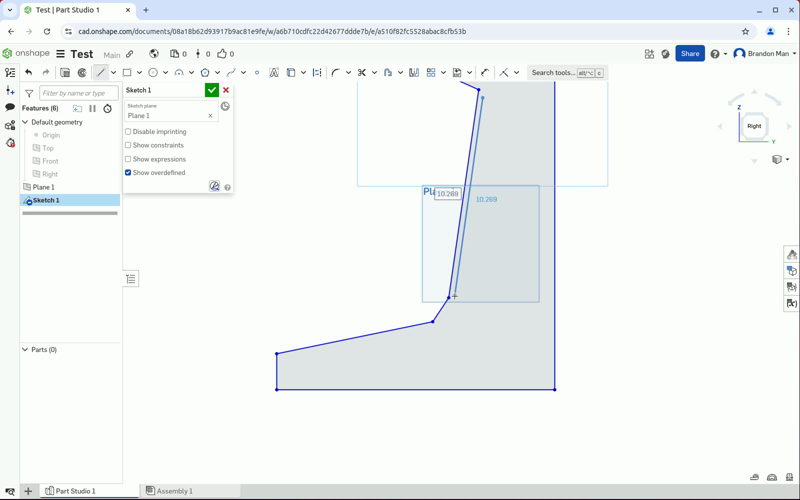
scroll(6)
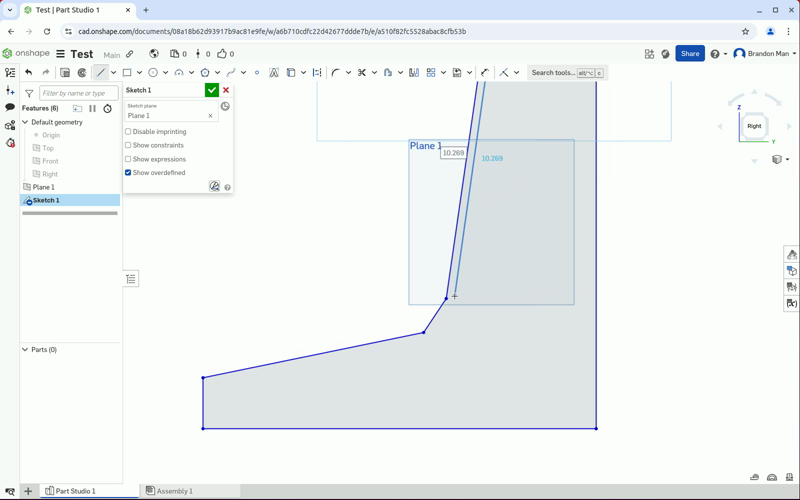
scroll(6)
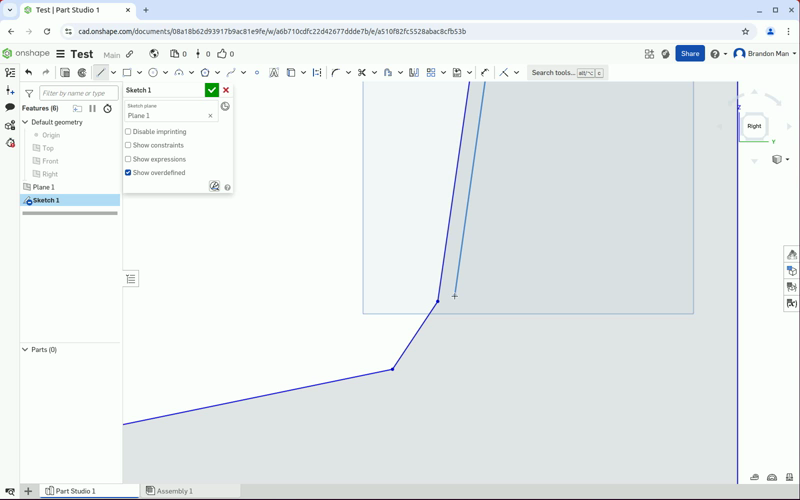
click(454, 295)
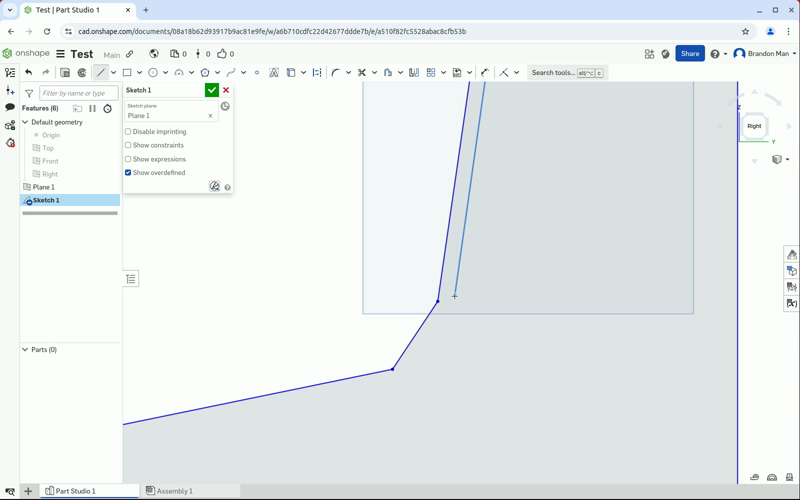
scroll(-6)
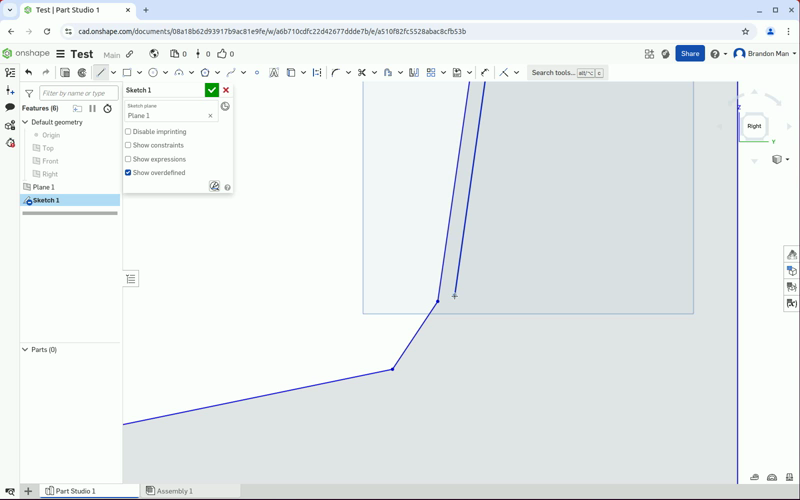
scroll(-6)
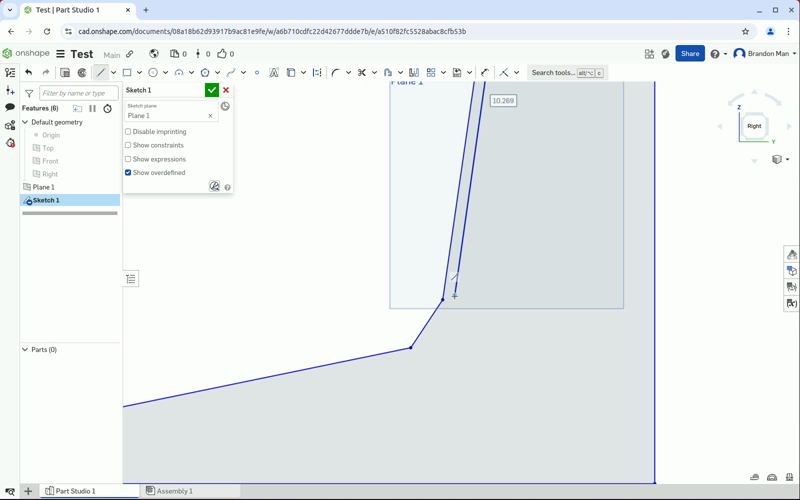
scroll(-6)
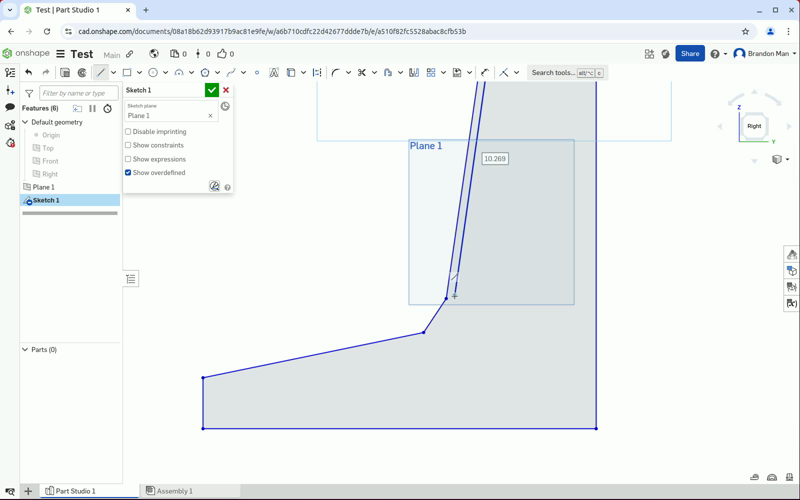
scroll(-6)
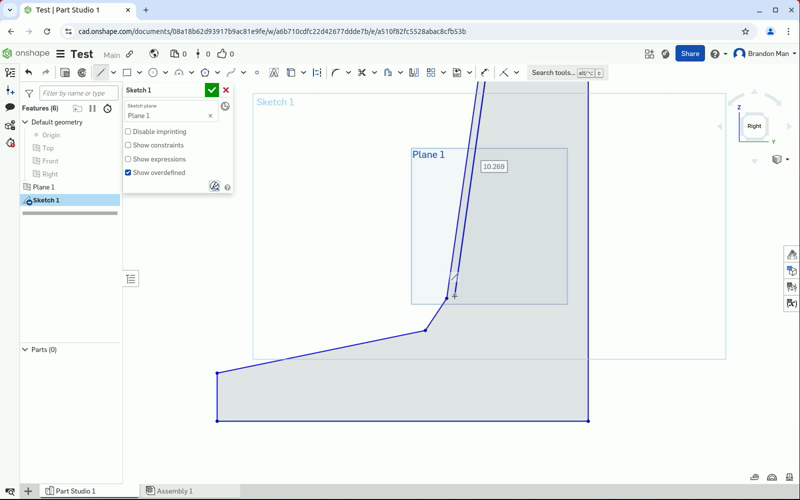
scroll(-6)
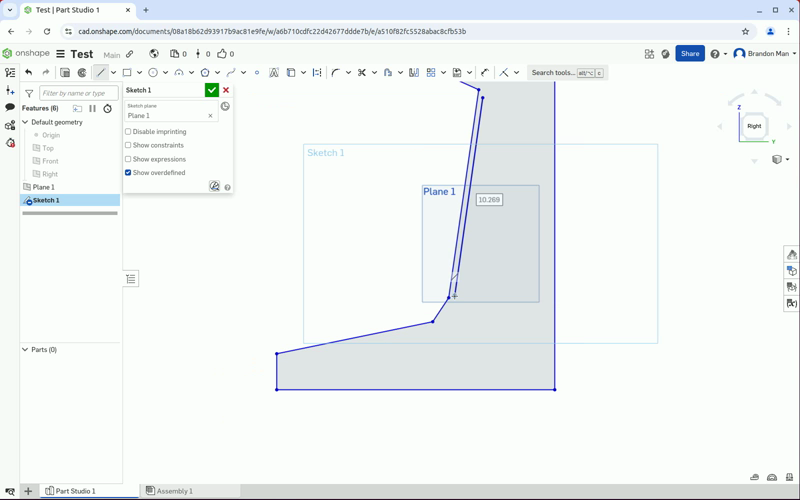
scroll(-6)
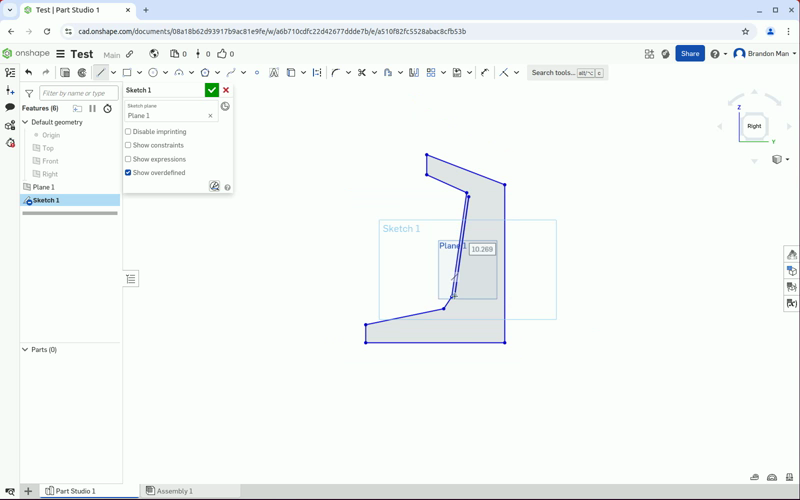
scroll(-6)
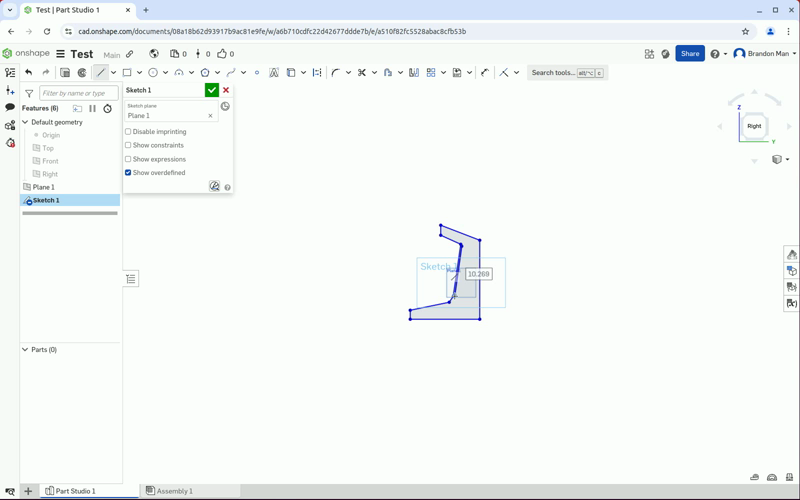
key_up(shift)
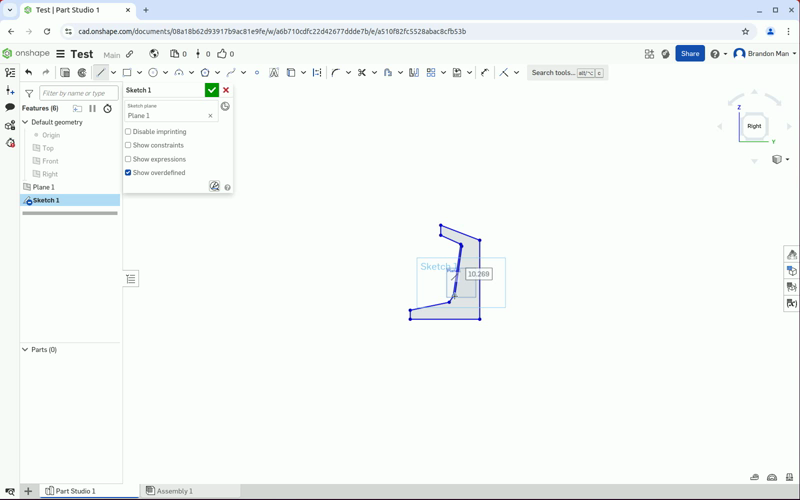
key(esc)
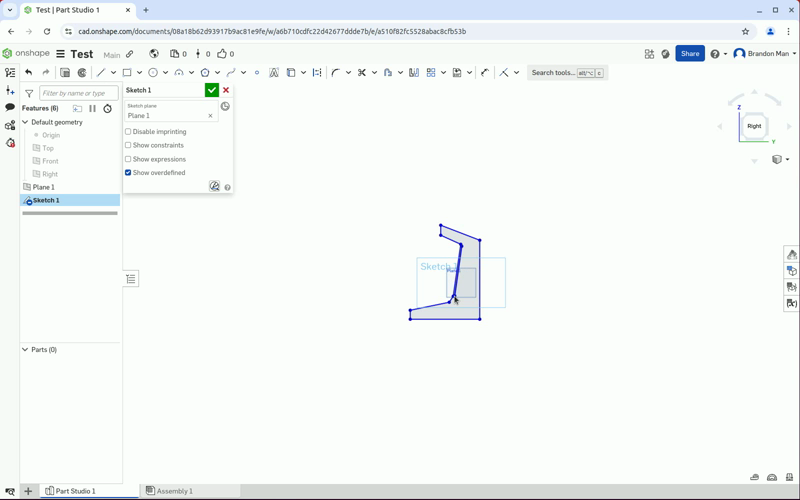
mouse_move(439, 308)
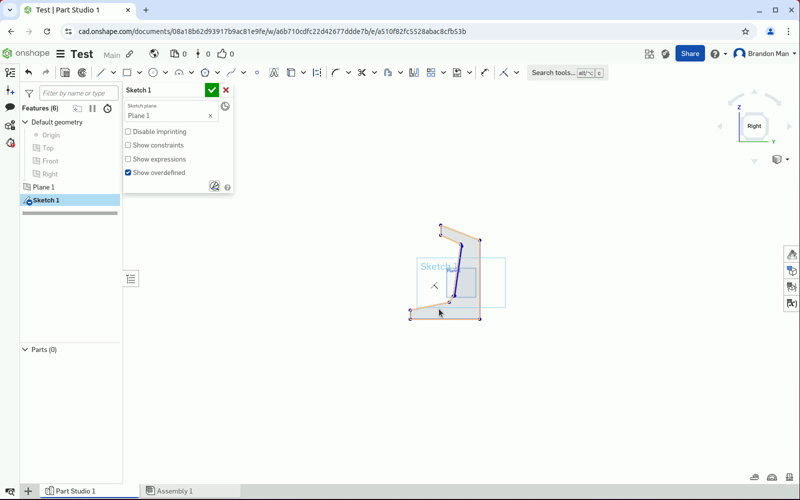
click(439, 308)
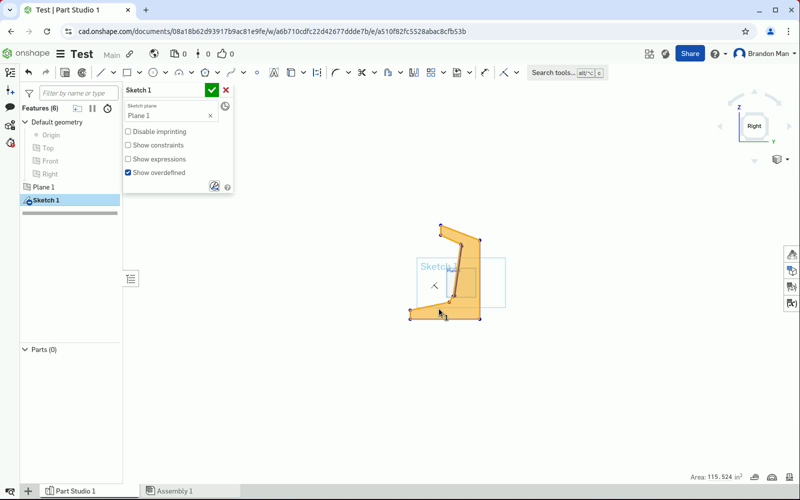
mouse_move(73, 352)
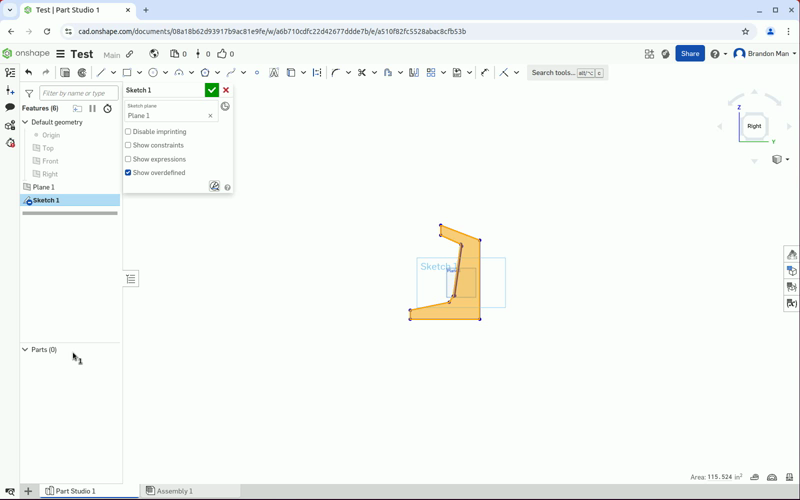
key(shift+y)
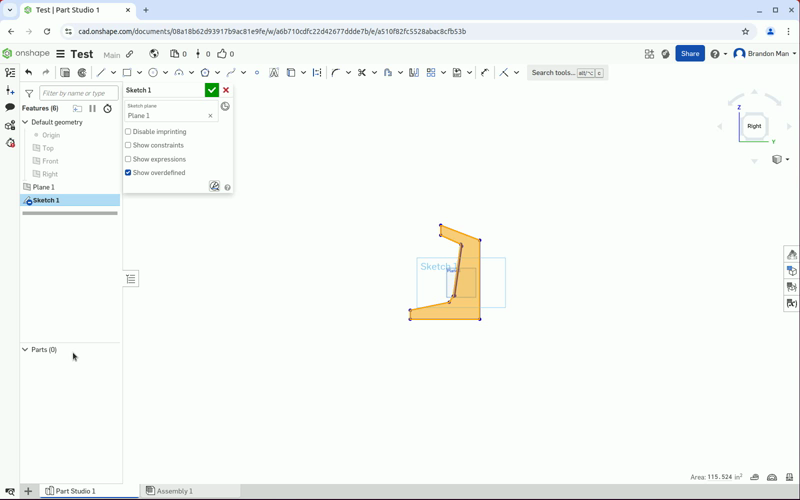
key(shift+e)
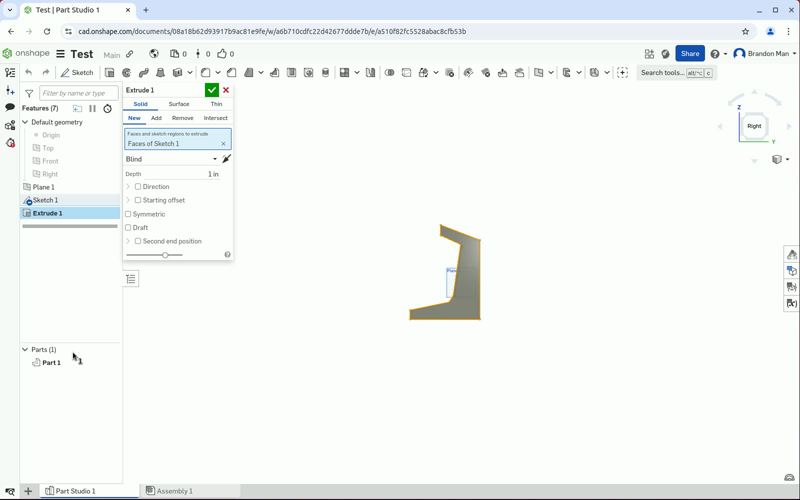
mouse_move(143, 106)
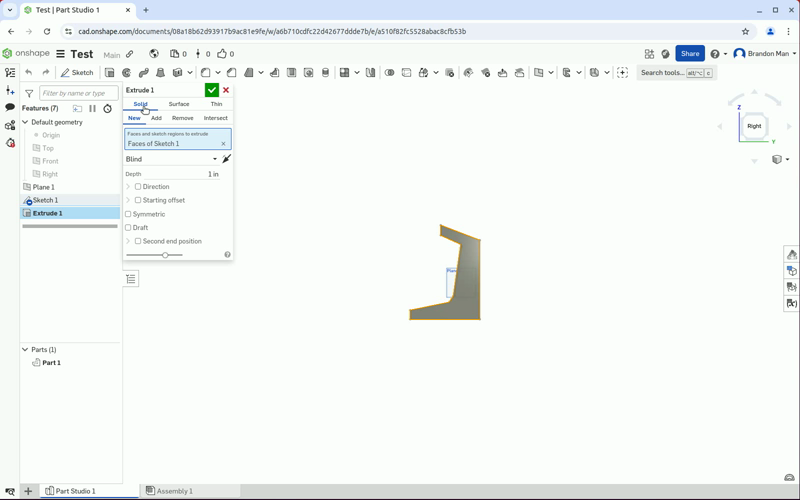
click(143, 106)
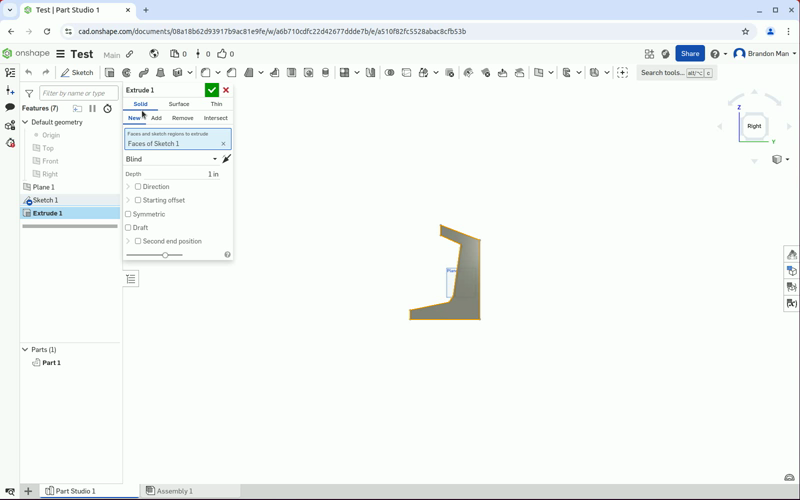
mouse_move(137, 120)
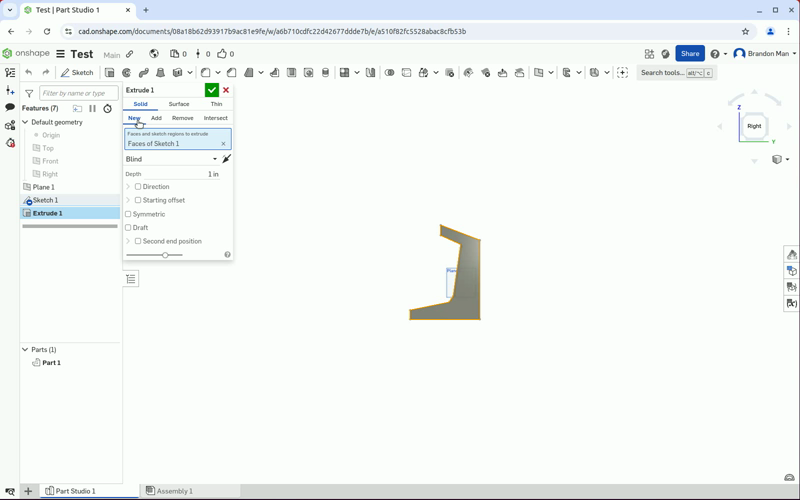
click(137, 120)
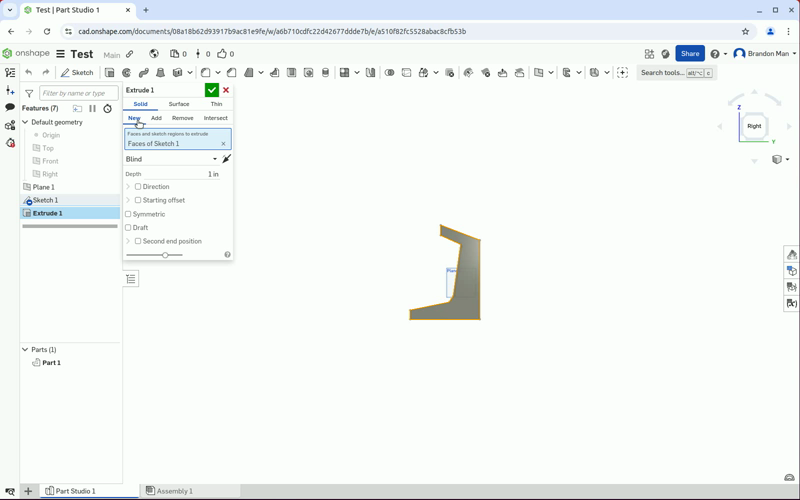
key(tab, 4)
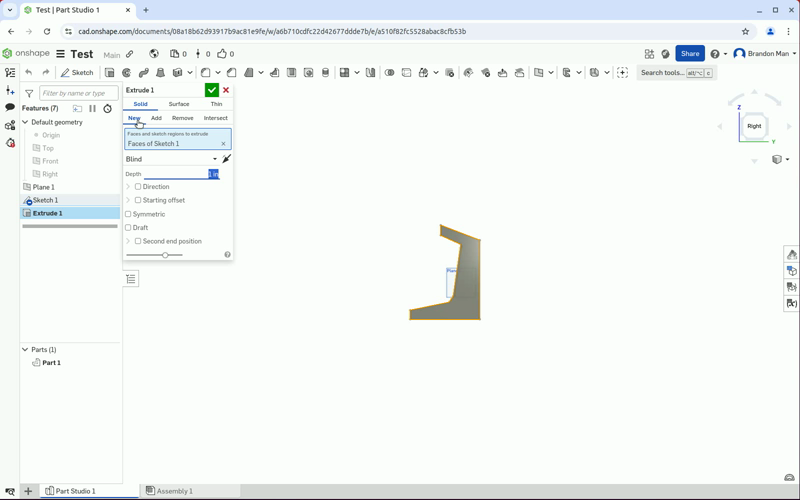
text(0.241)
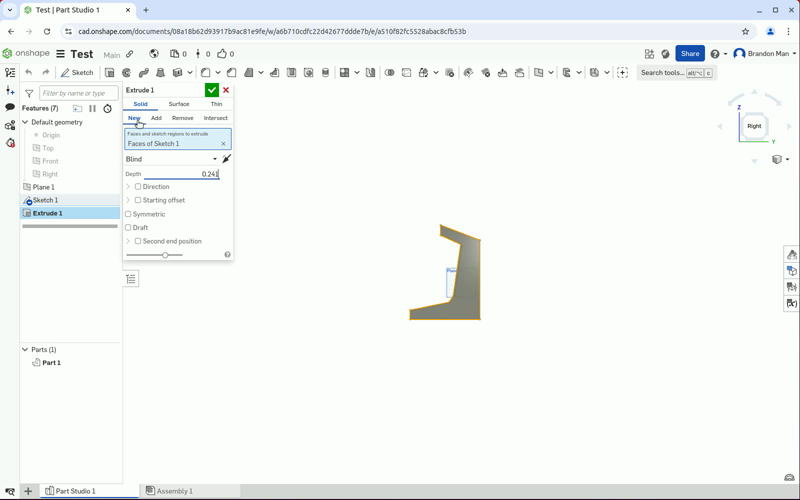
key(enter)
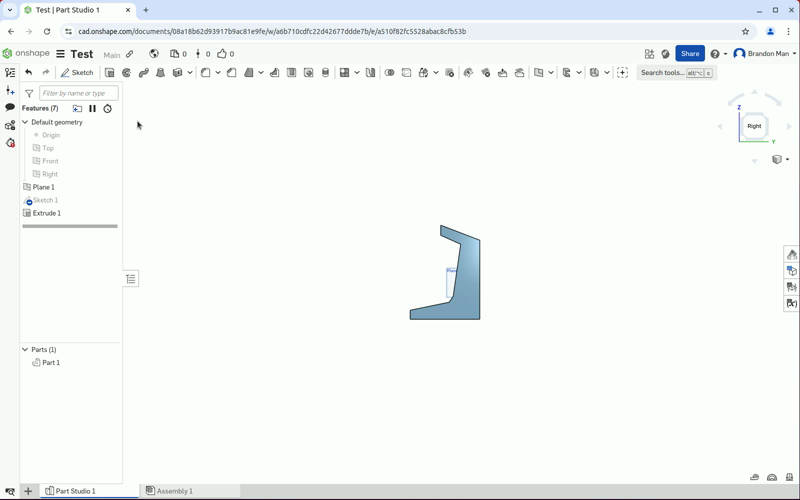
key(shift+h)
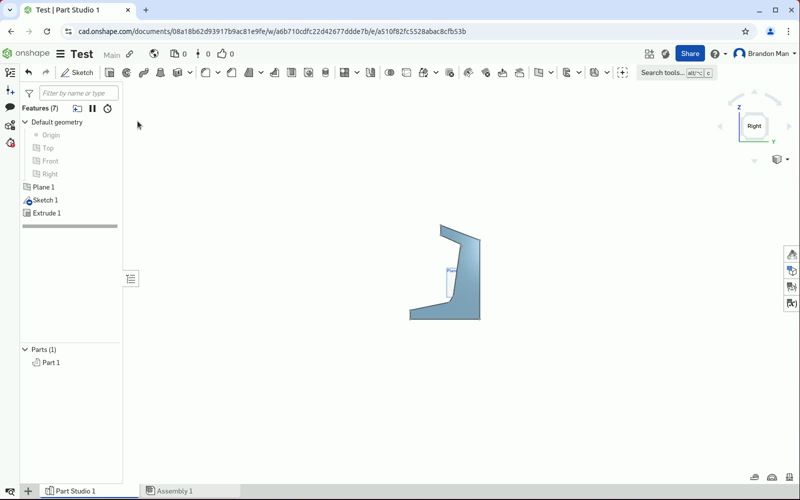
key(shift+h)
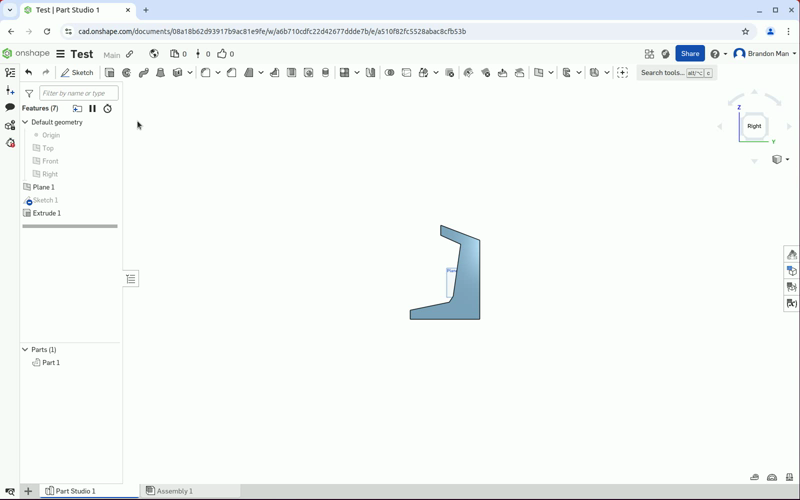
mouse_move(73, 189)
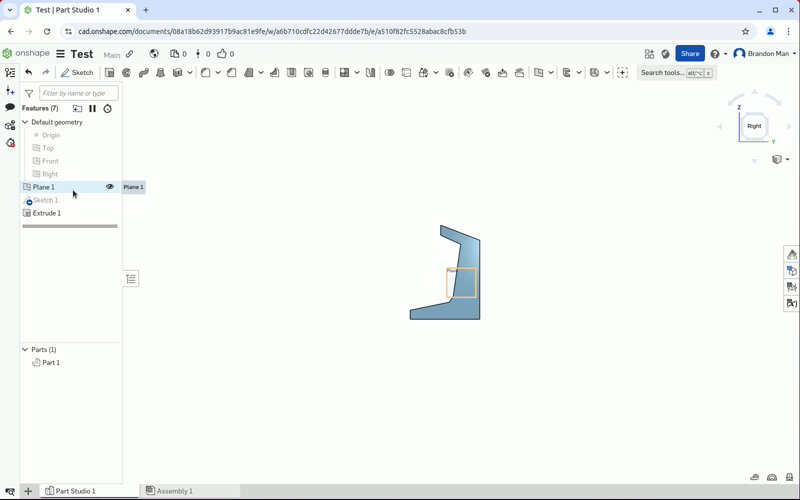
click(73, 189)
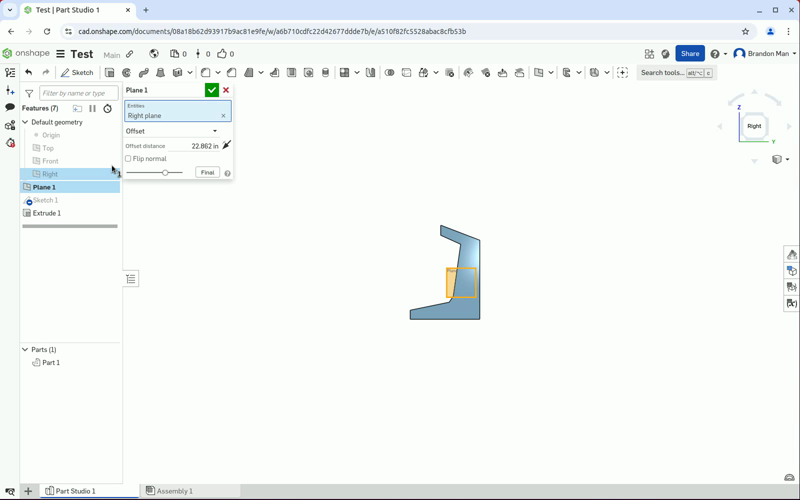
mouse_move(229, 92)
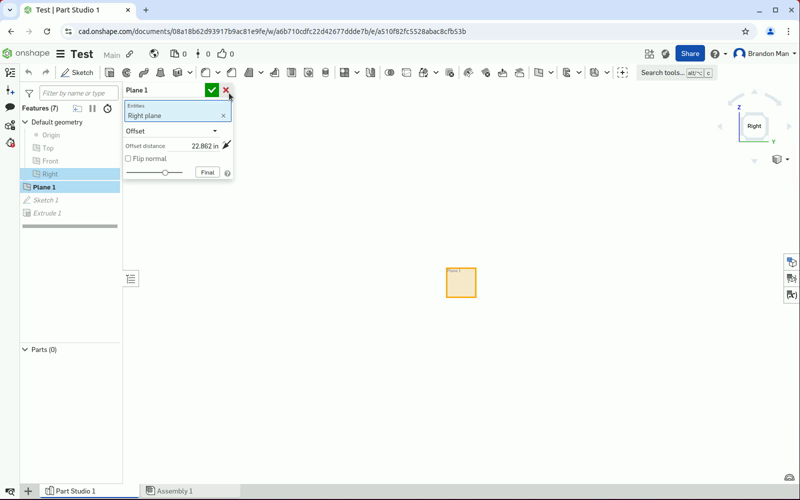
click(229, 92)
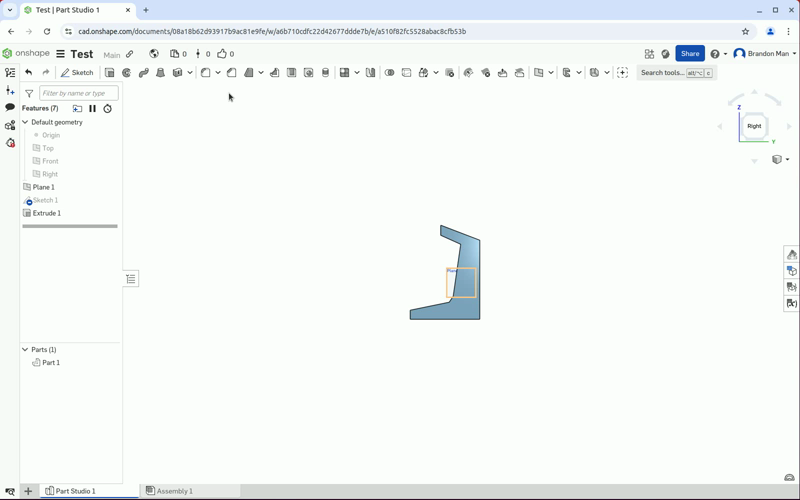
mouse_move(541, 75)
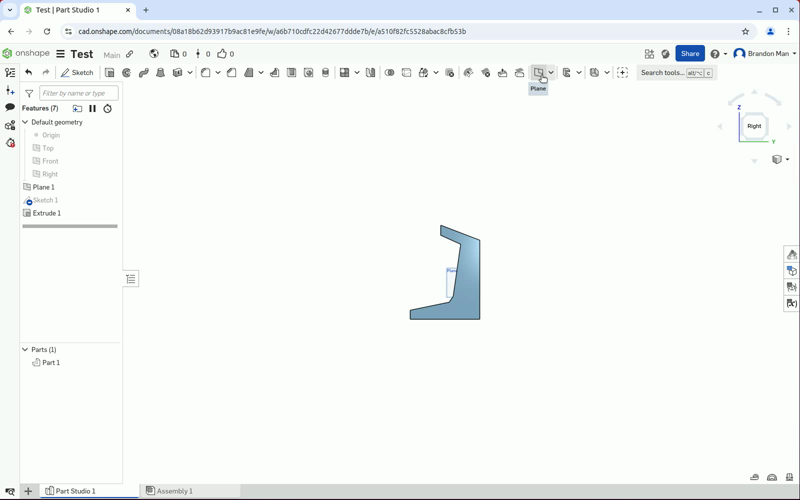
click(541, 75)
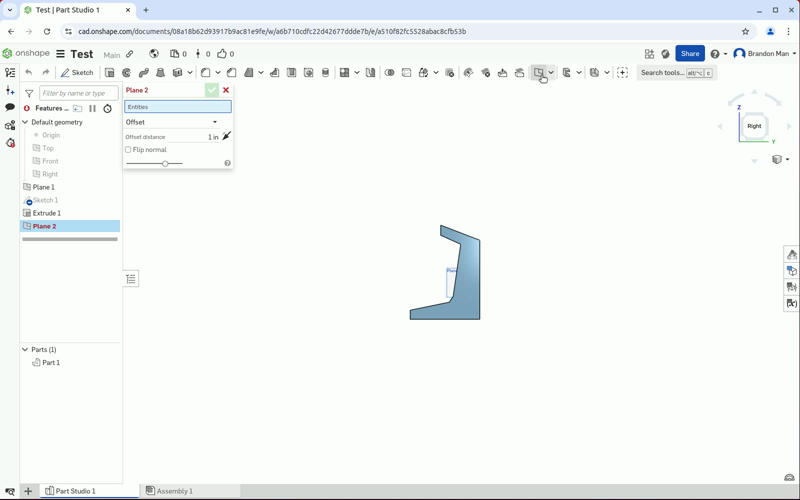
mouse_move(73, 176)
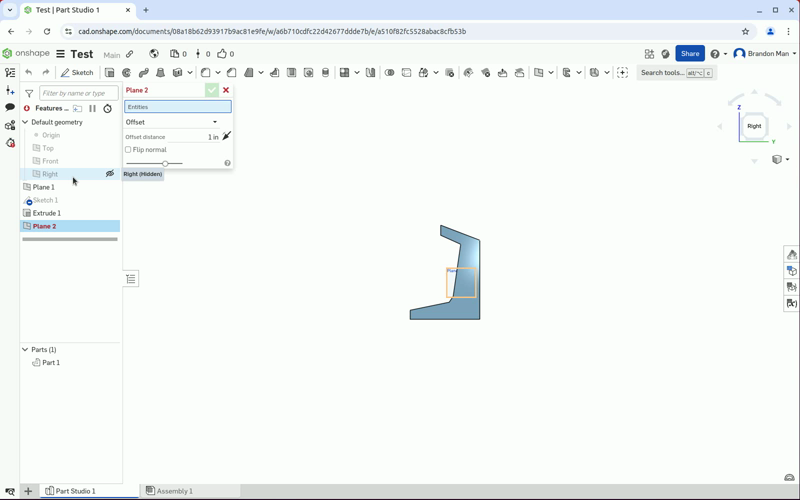
click(73, 176)
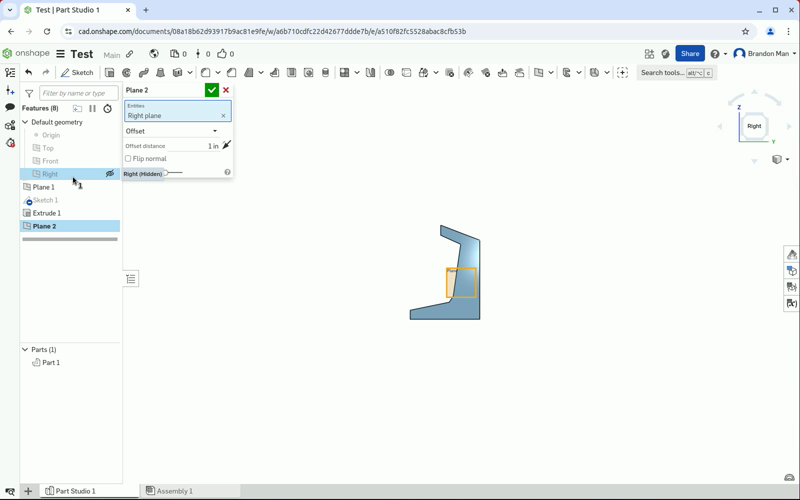
key(tab, 2)
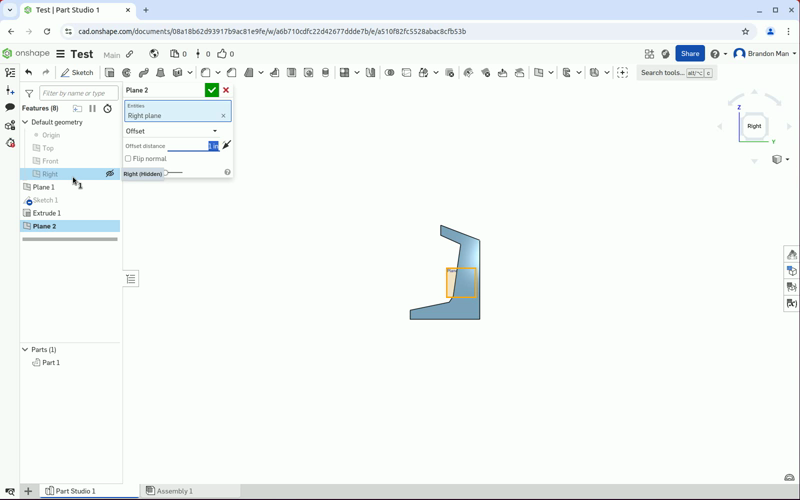
text(22.615)
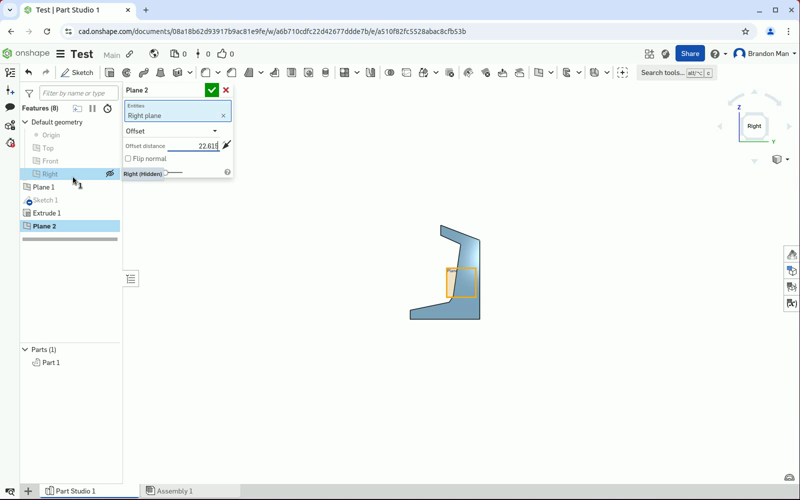
key(enter, 2)
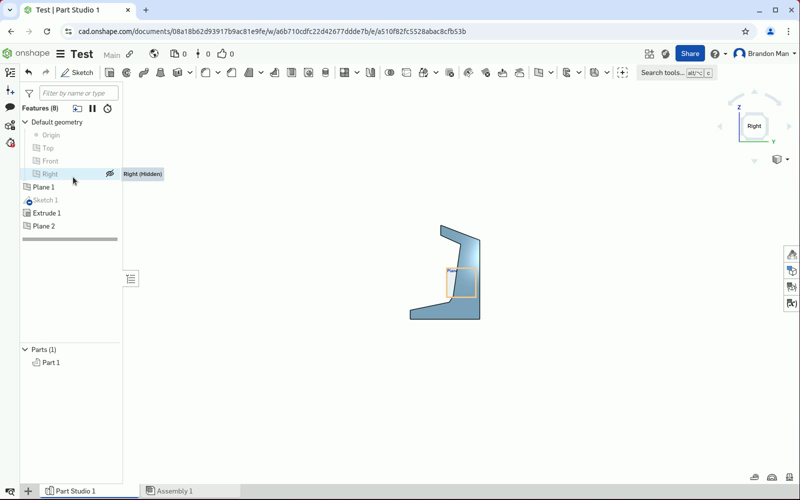
key(shift+s)
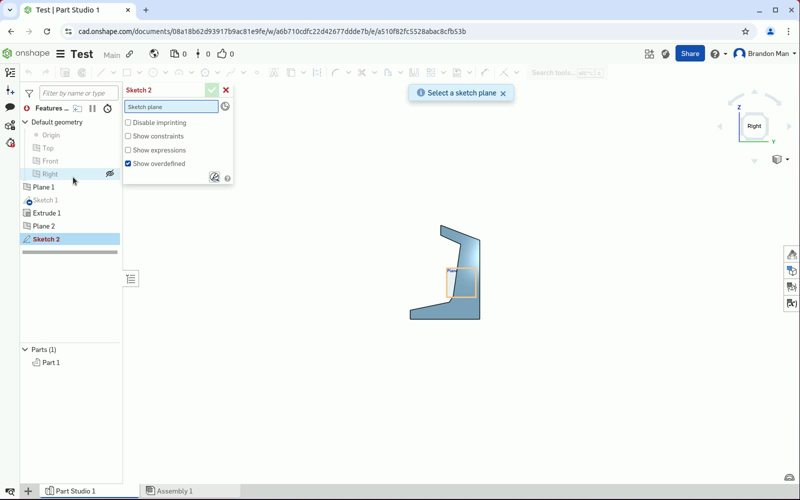
mouse_move(73, 228)
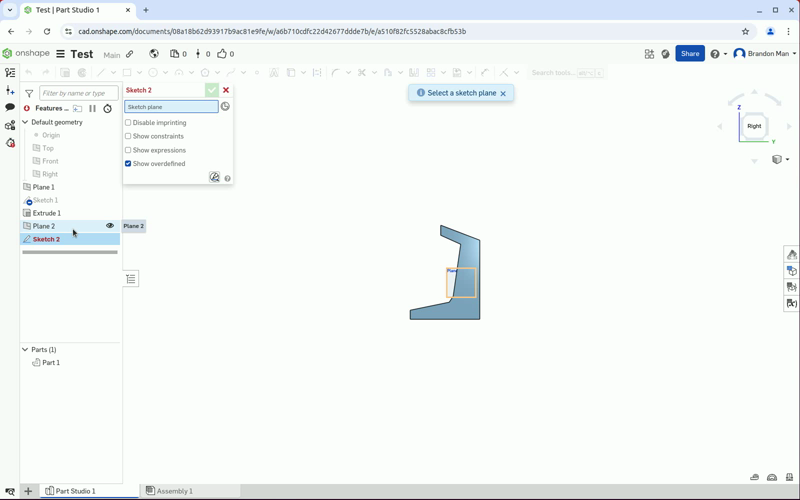
click(73, 228)
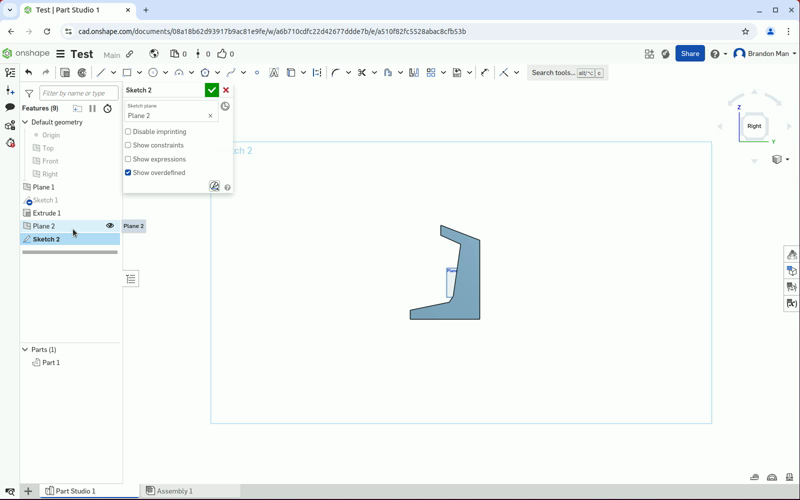
mouse_move(73, 352)
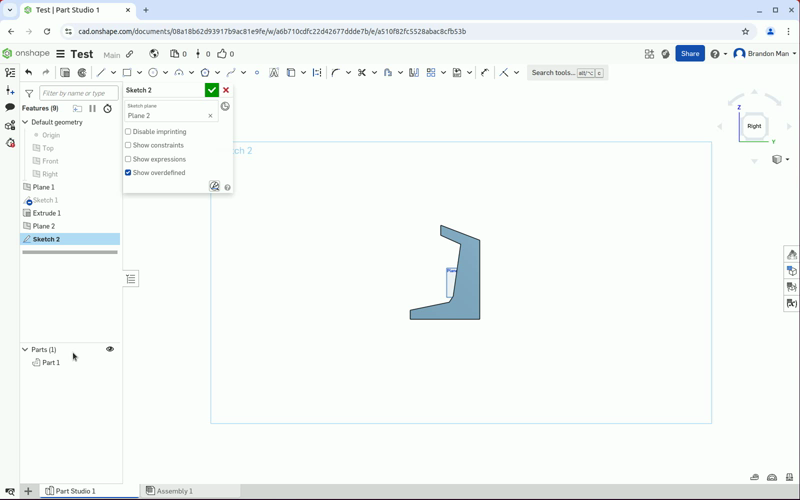
key(y)
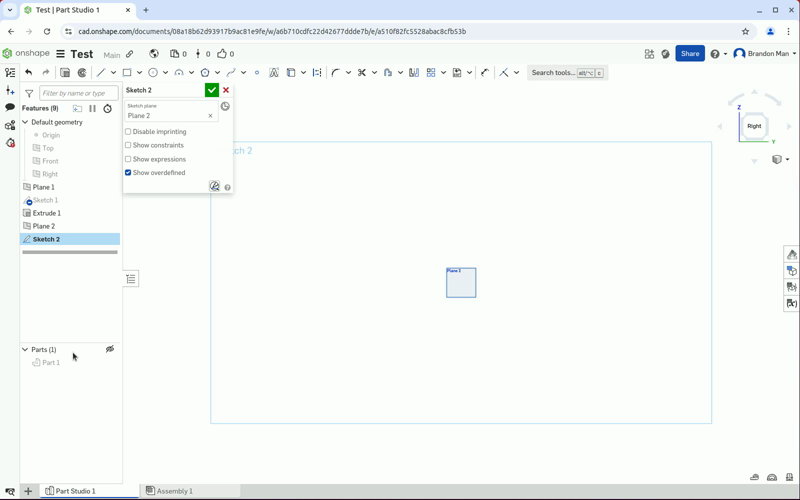
key(l)
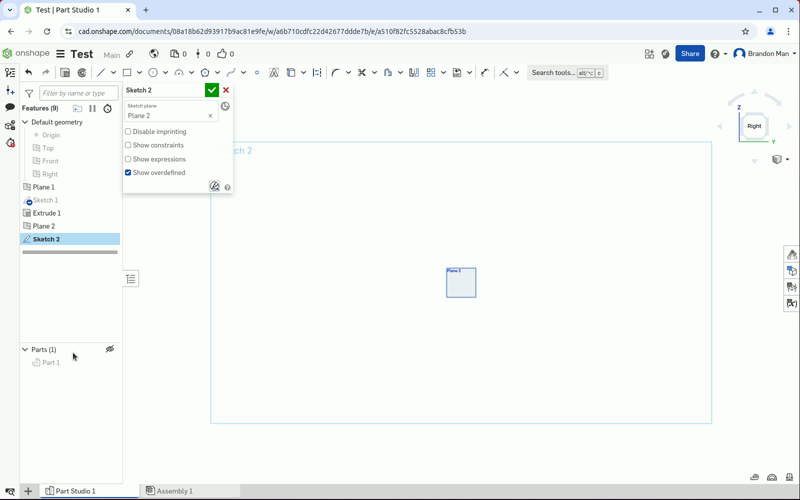
key_down(shift)
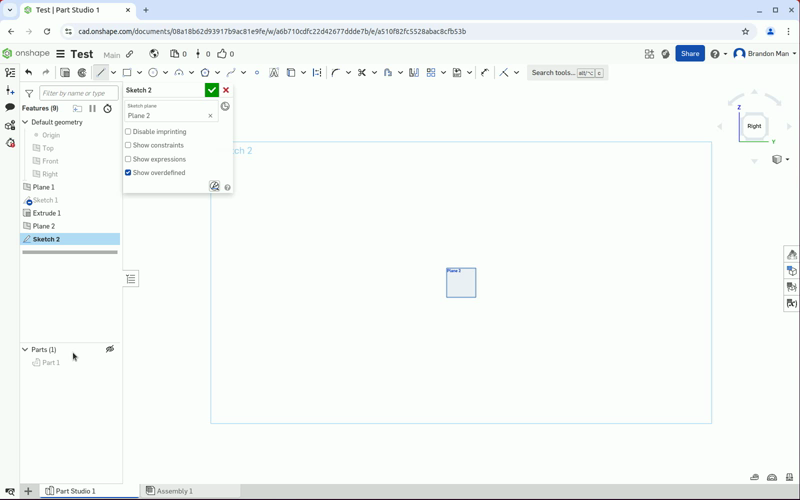
mouse_move(454, 295)
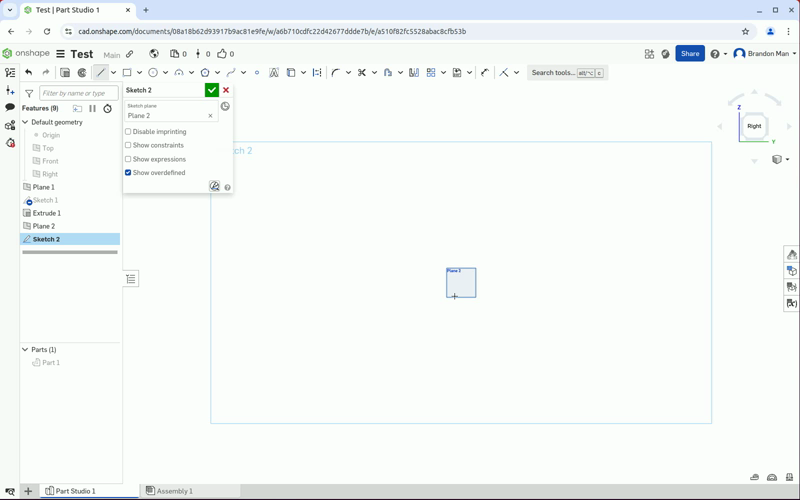
click(454, 295)
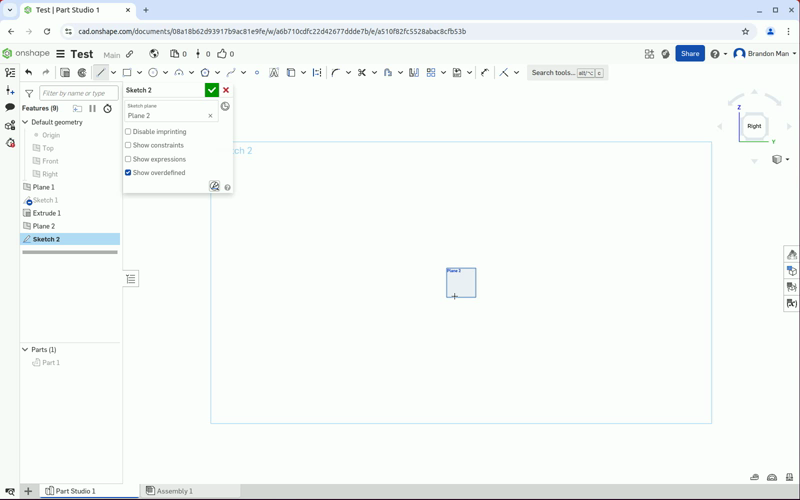
key_up(shift)
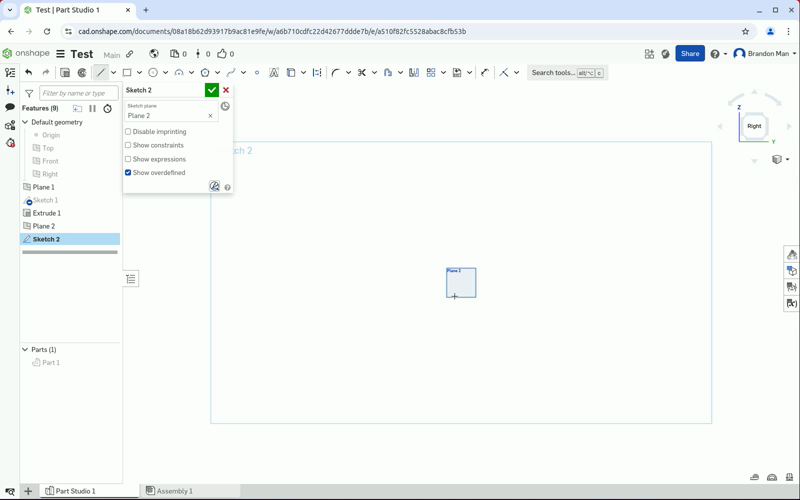
key_down(shift)
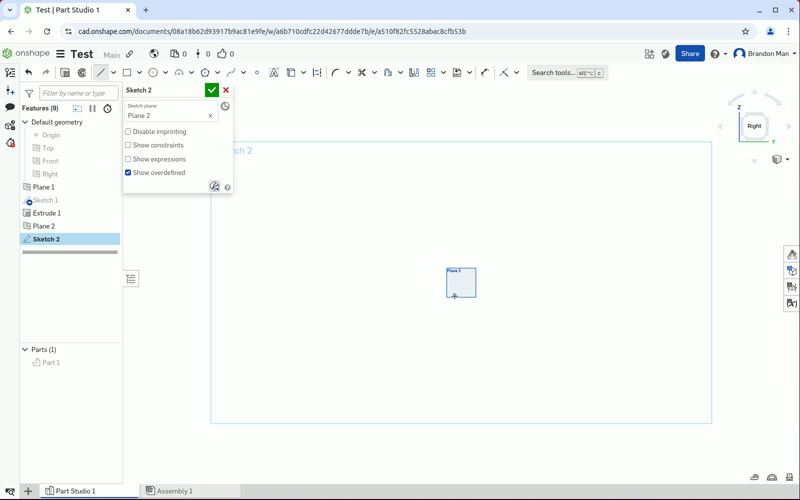
mouse_move(484, 295)
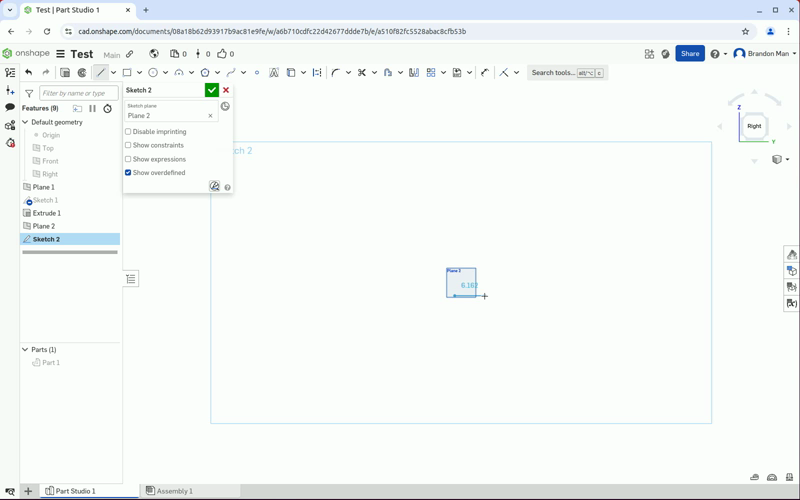
mouse_move(455, 295)
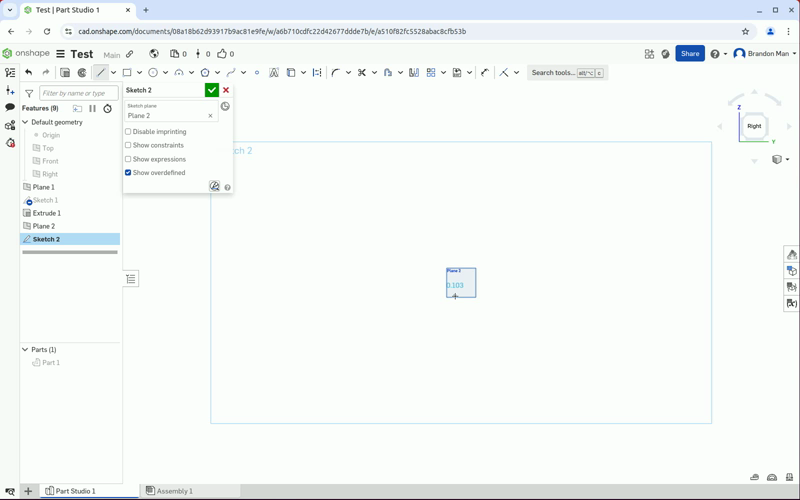
scroll(6)
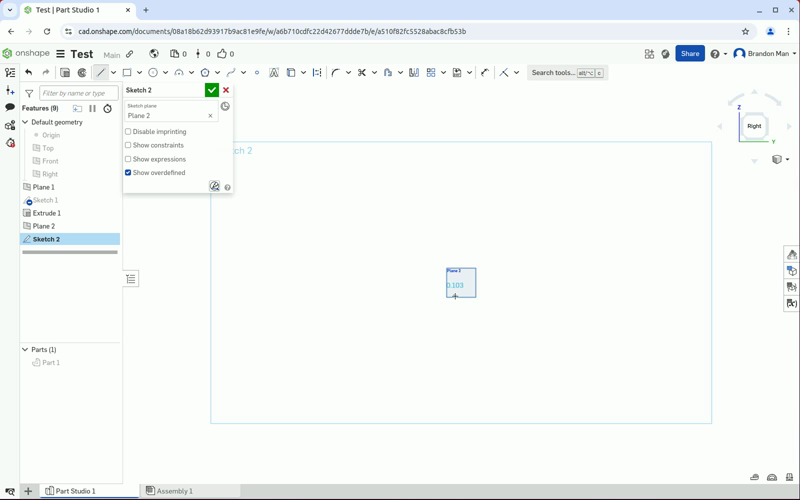
scroll(6)
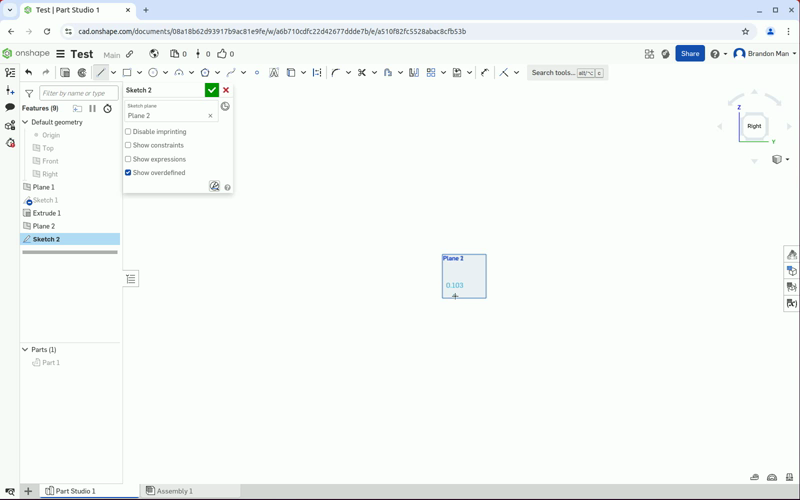
scroll(6)
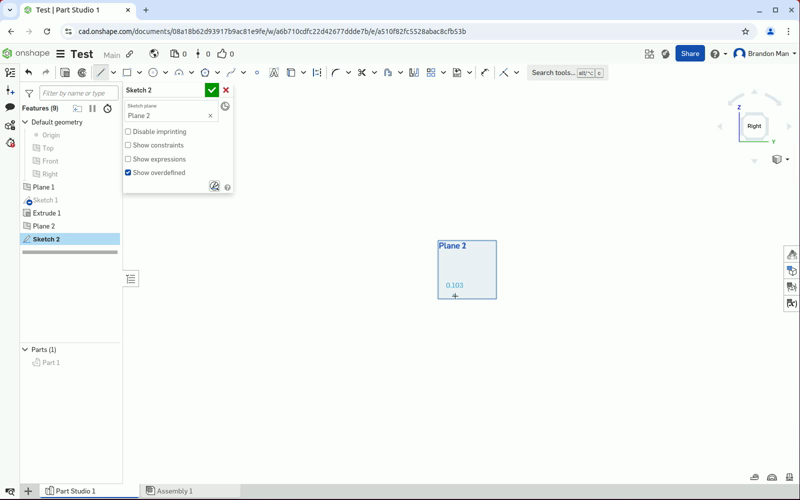
scroll(6)
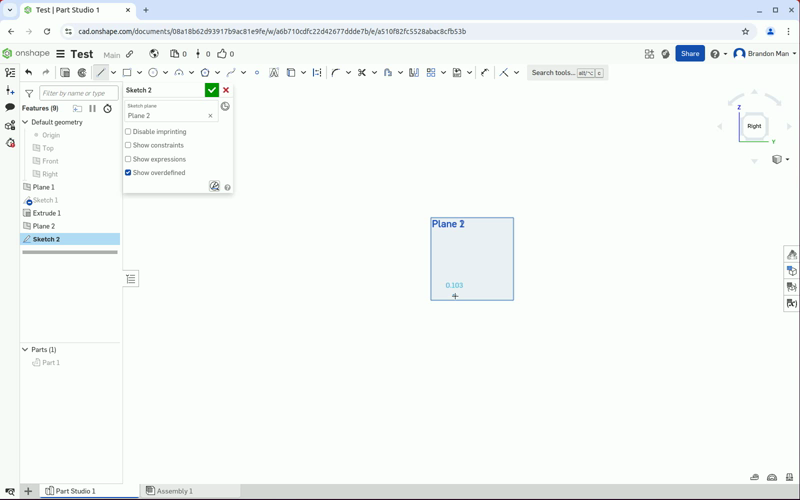
scroll(6)
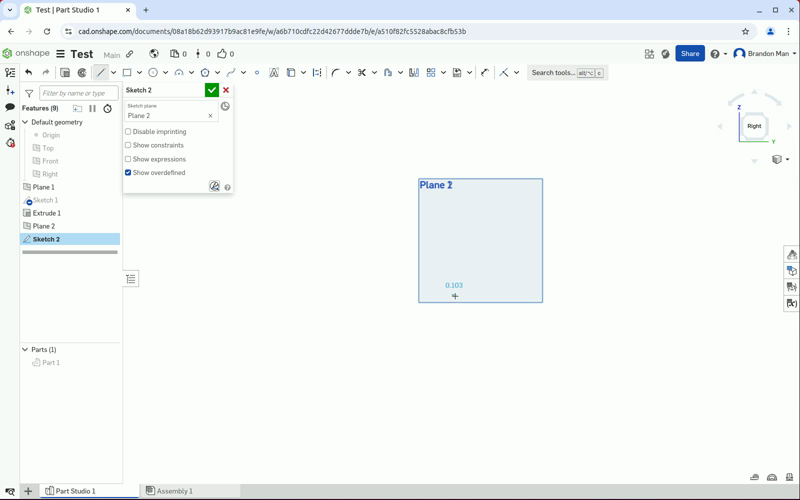
scroll(6)
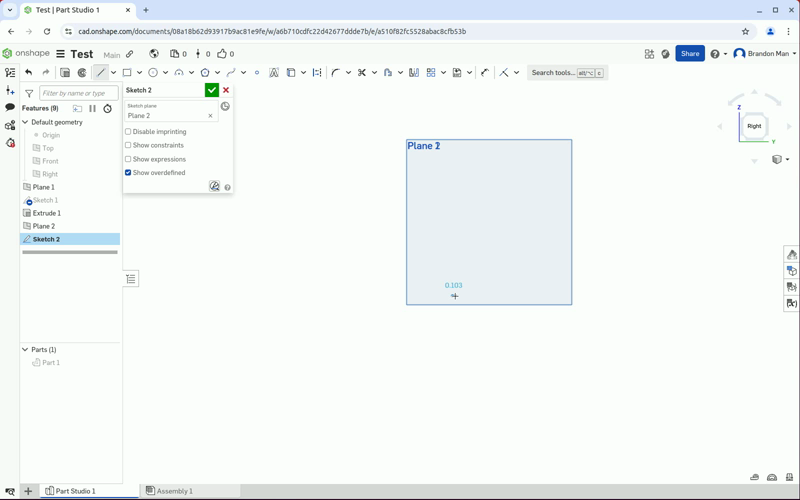
scroll(6)
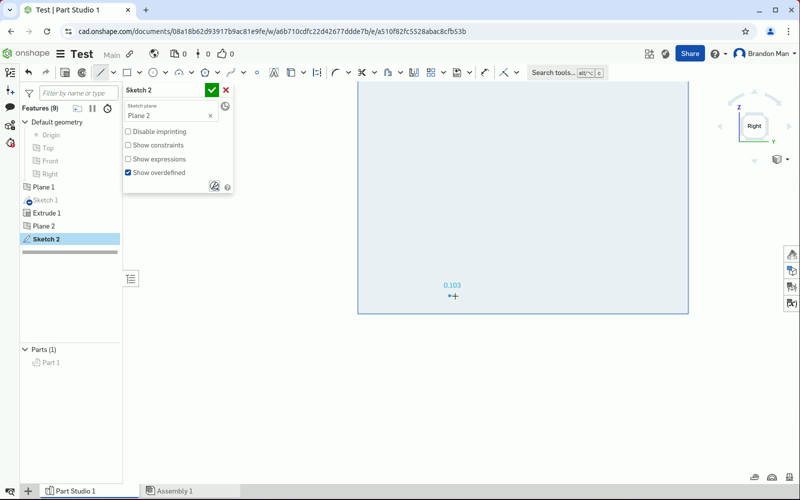
click(455, 295)
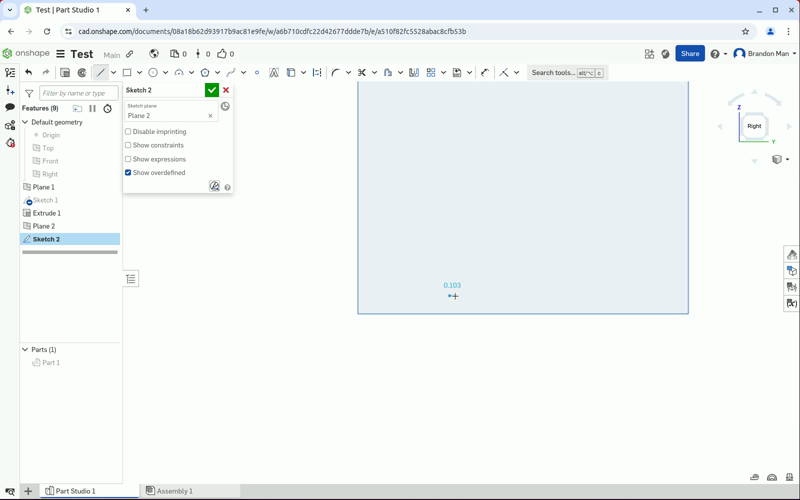
scroll(-6)
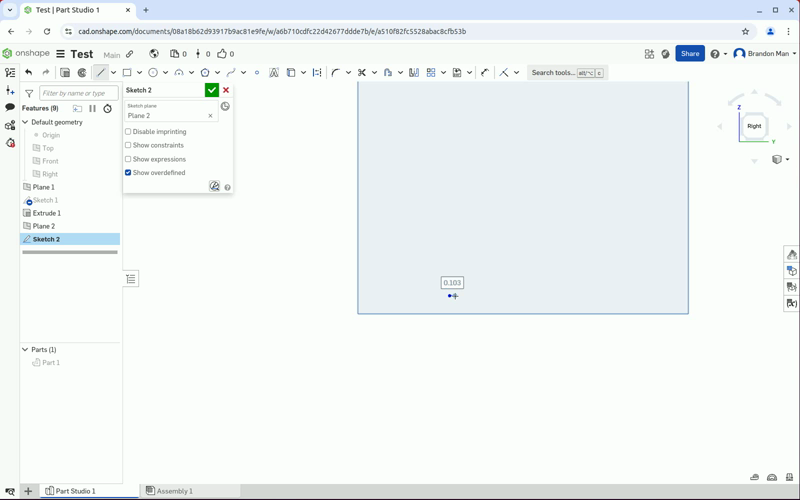
scroll(-6)
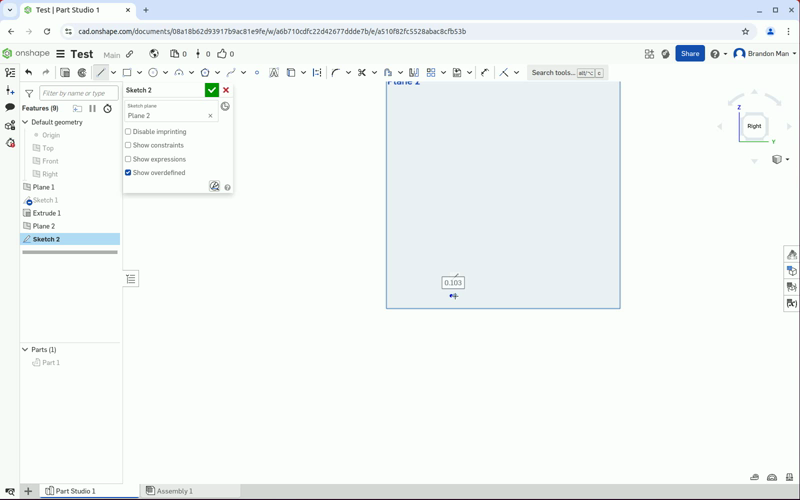
scroll(-6)
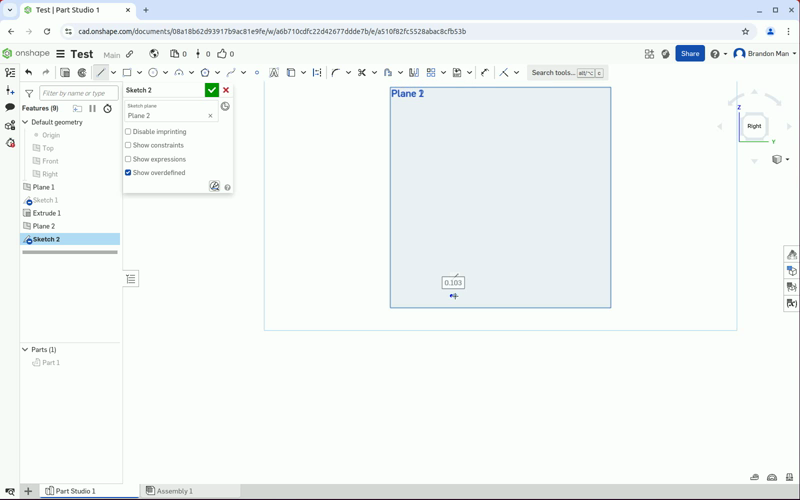
scroll(-6)
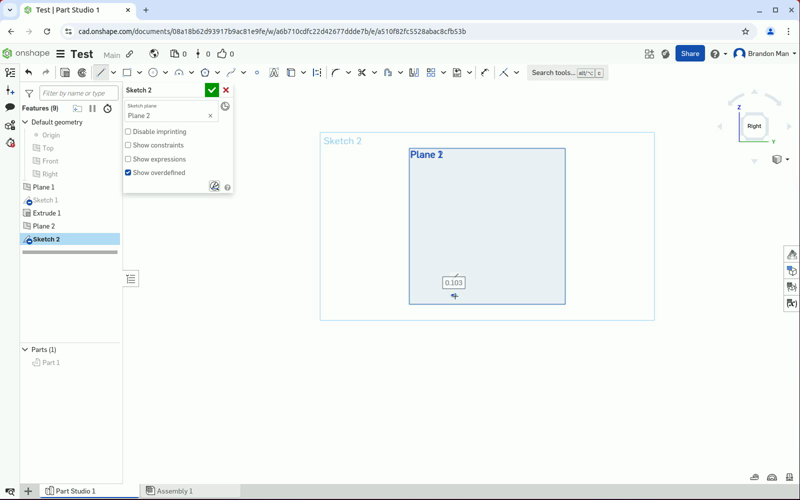
scroll(-6)
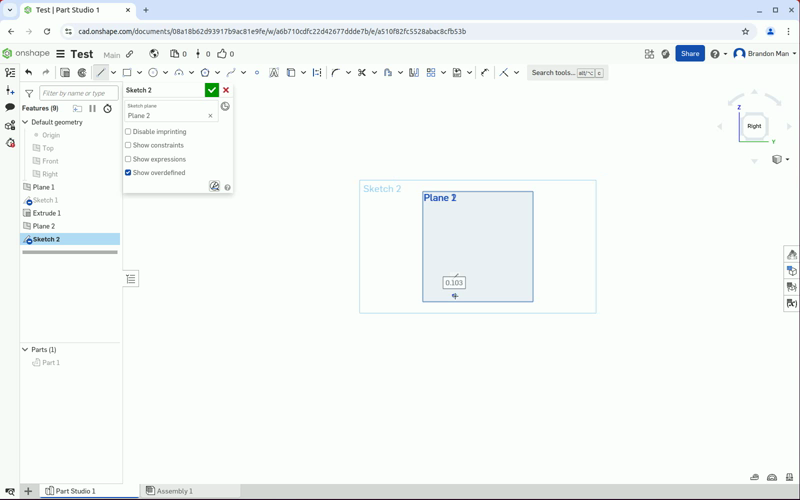
scroll(-6)
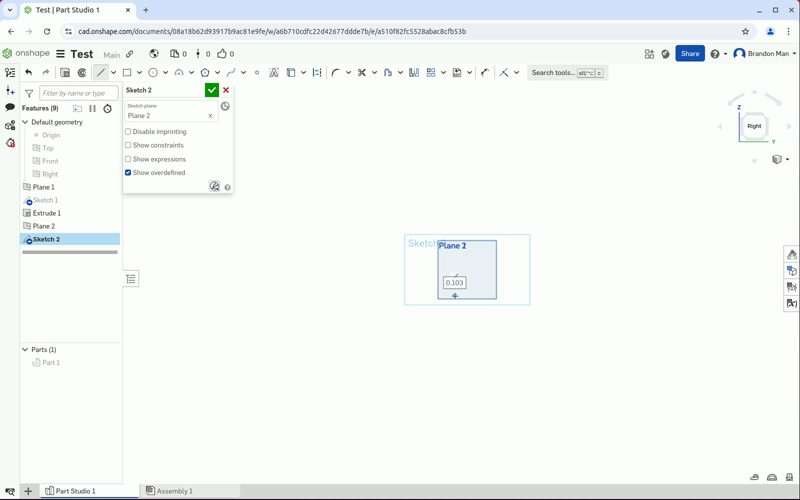
scroll(-6)
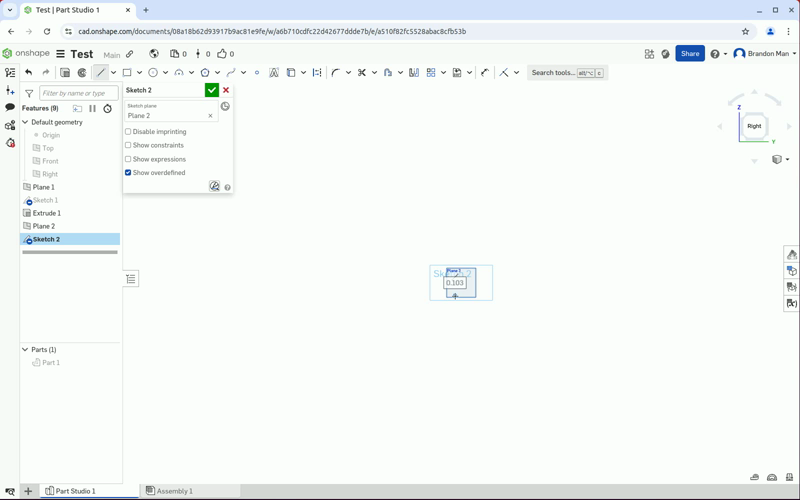
key_up(shift)
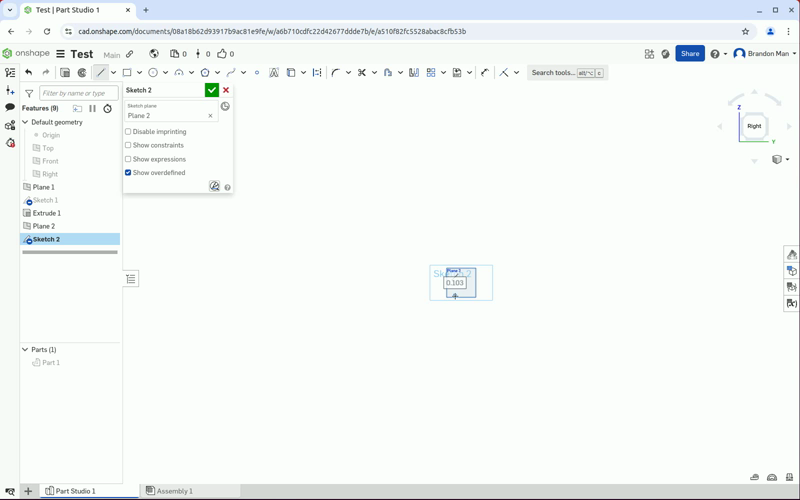
key_down(shift)
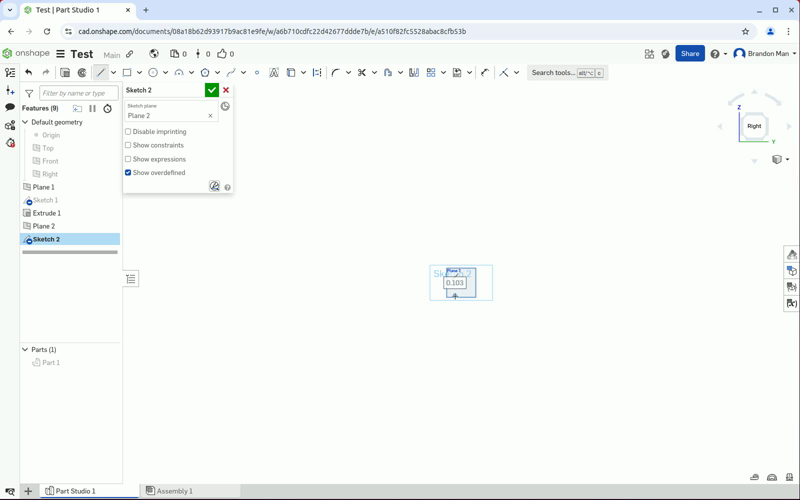
mouse_move(485, 295)
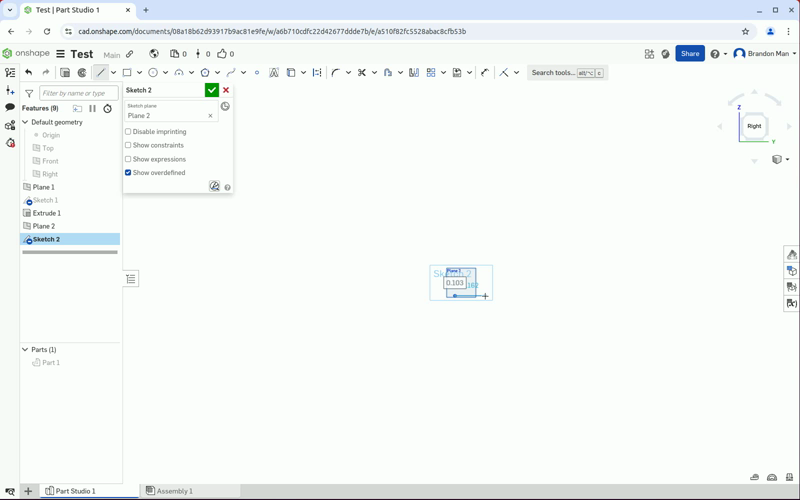
mouse_move(462, 246)
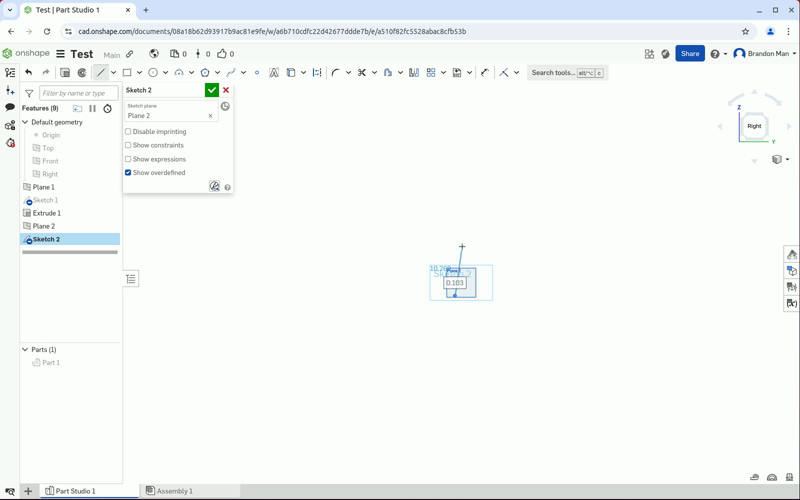
click(462, 246)
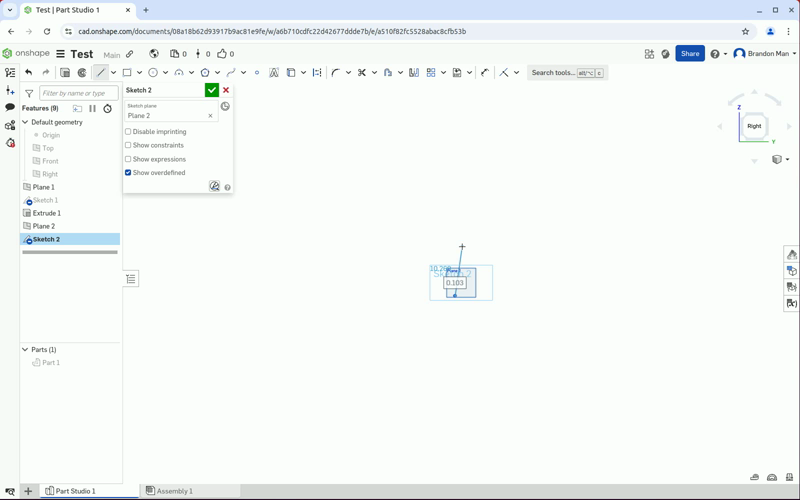
key_up(shift)
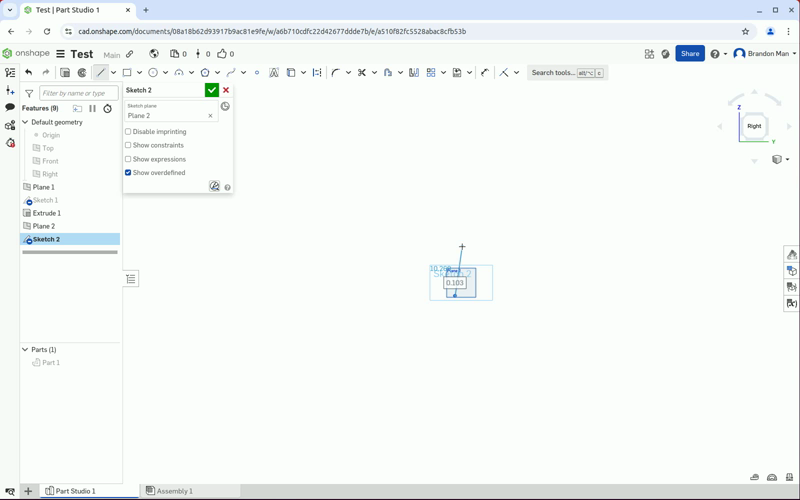
mouse_move(492, 246)
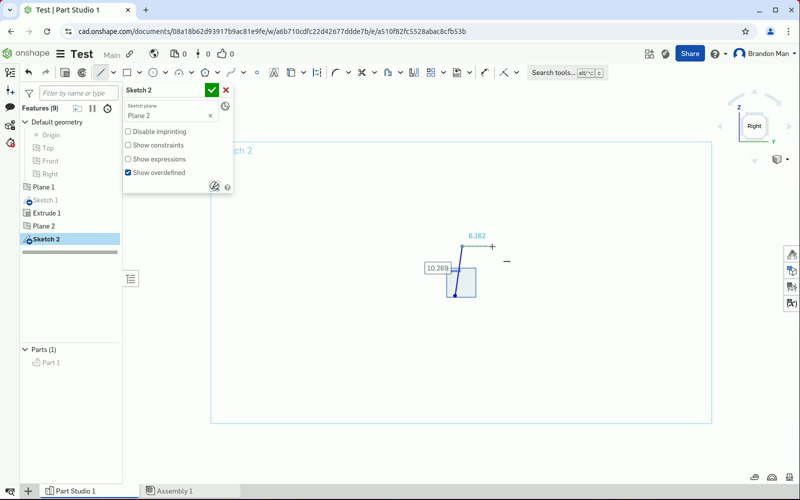
key_down(shift)
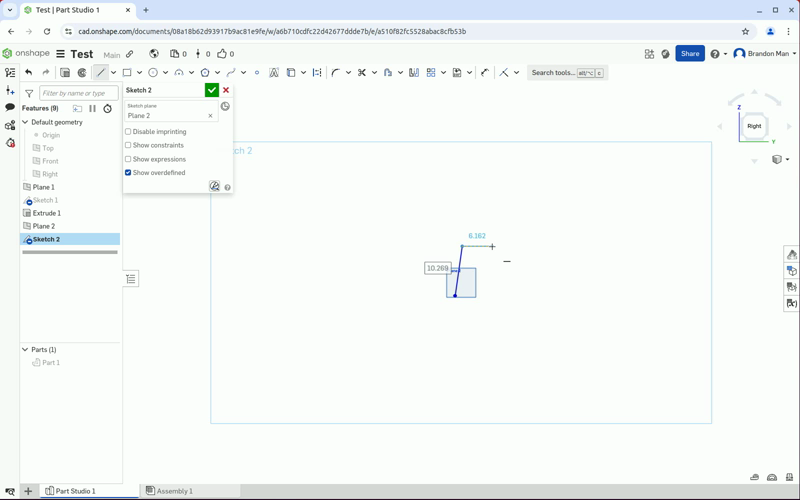
mouse_move(454, 295)
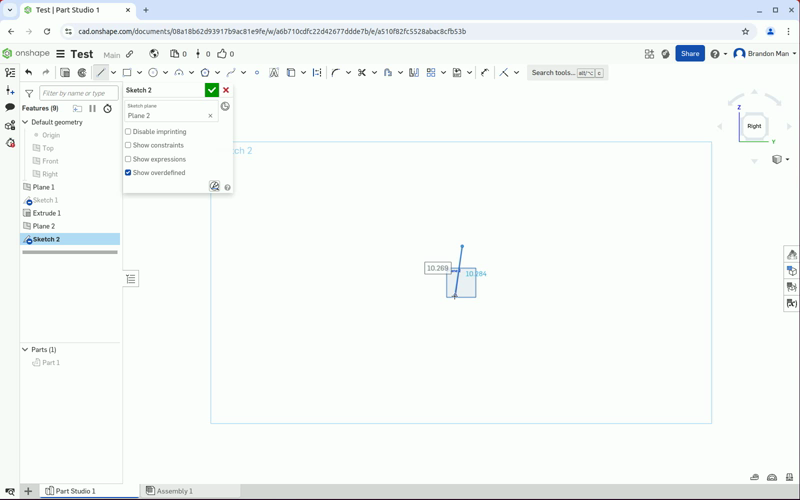
scroll(6)
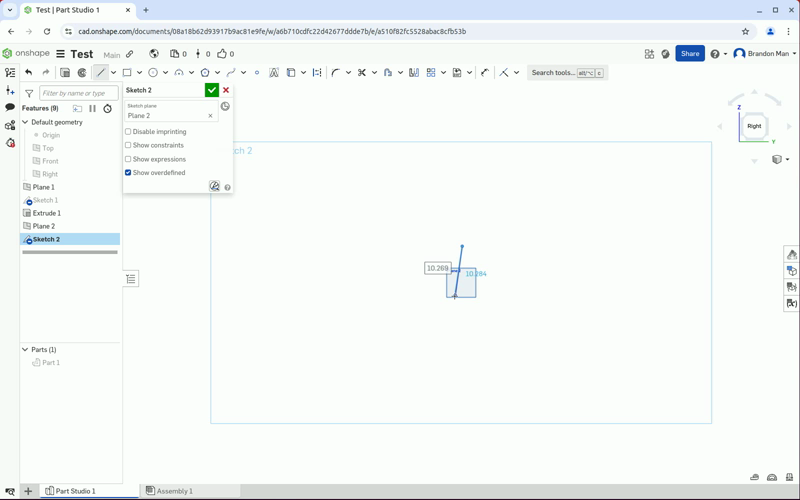
scroll(6)
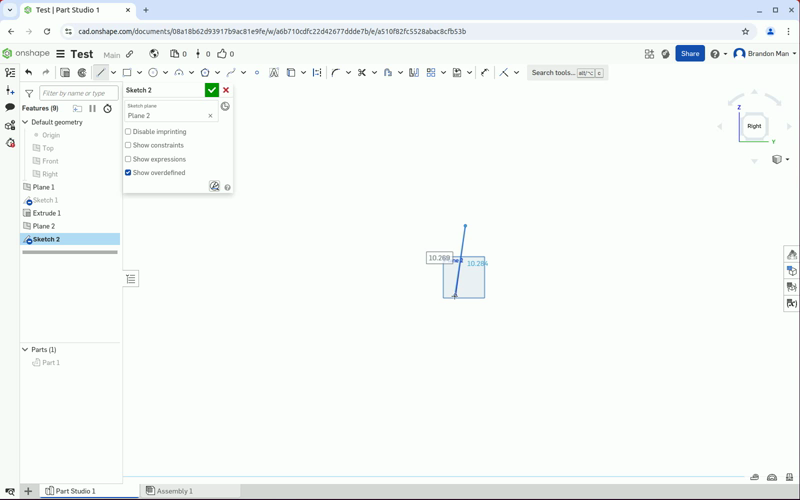
scroll(6)
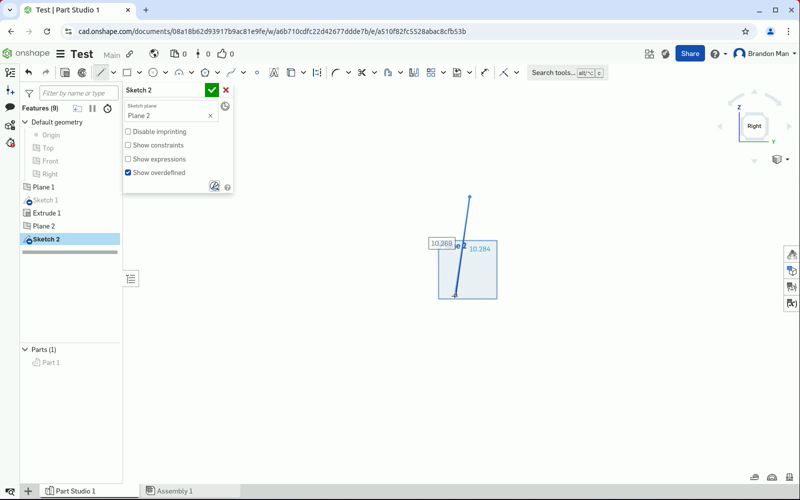
scroll(6)
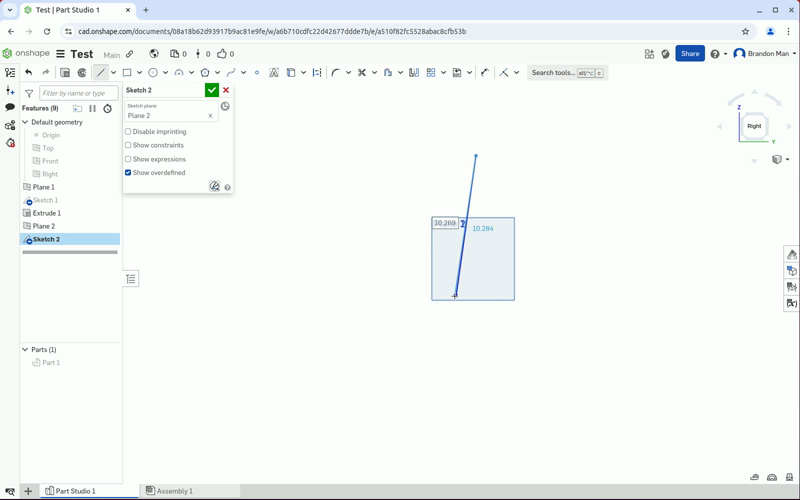
scroll(6)
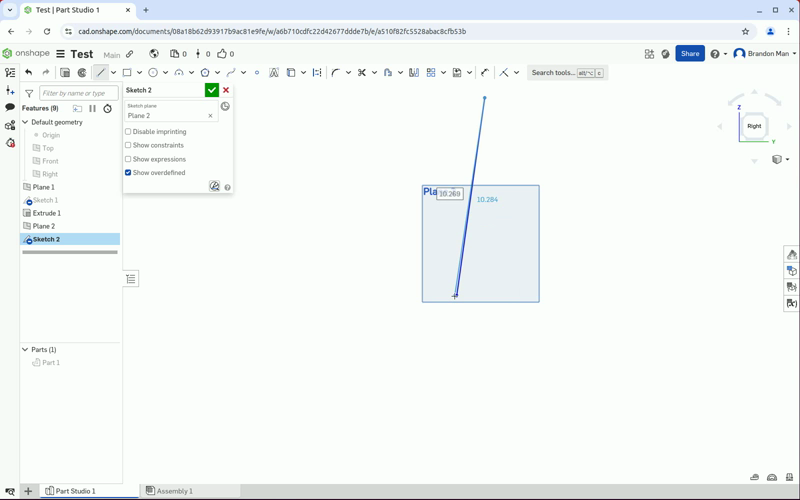
scroll(6)
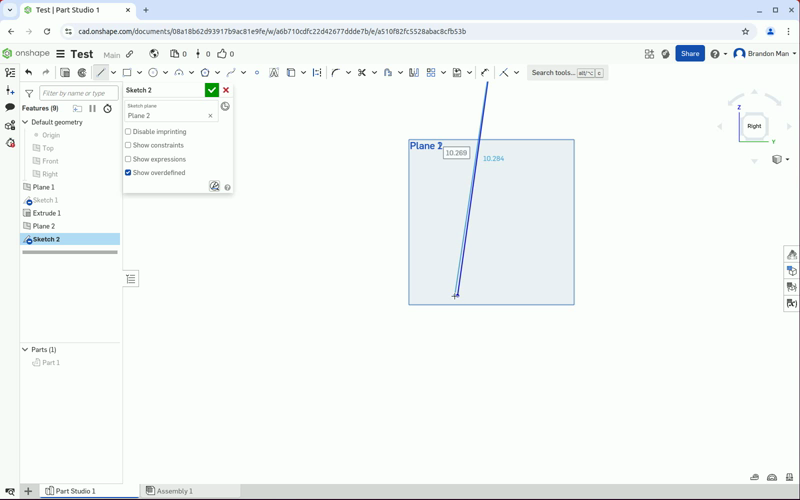
scroll(6)
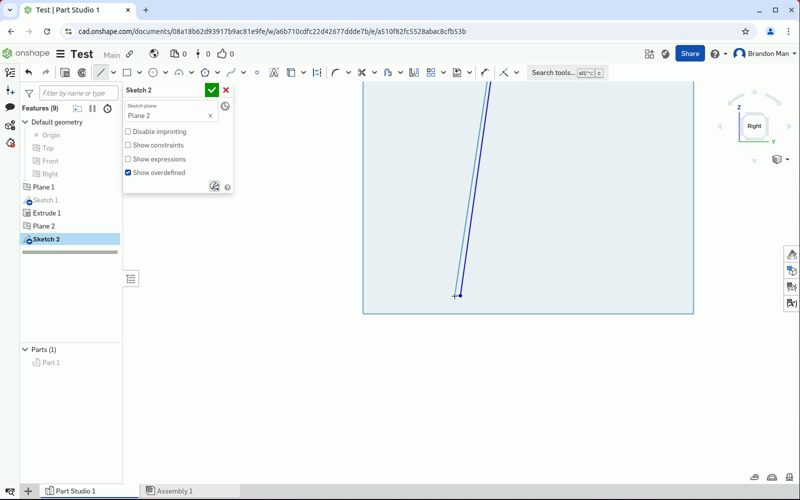
key_up(shift)
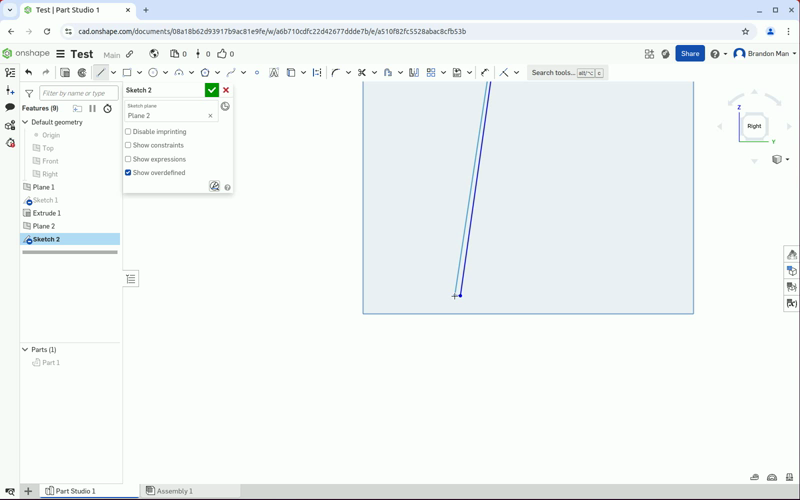
click(454, 295)
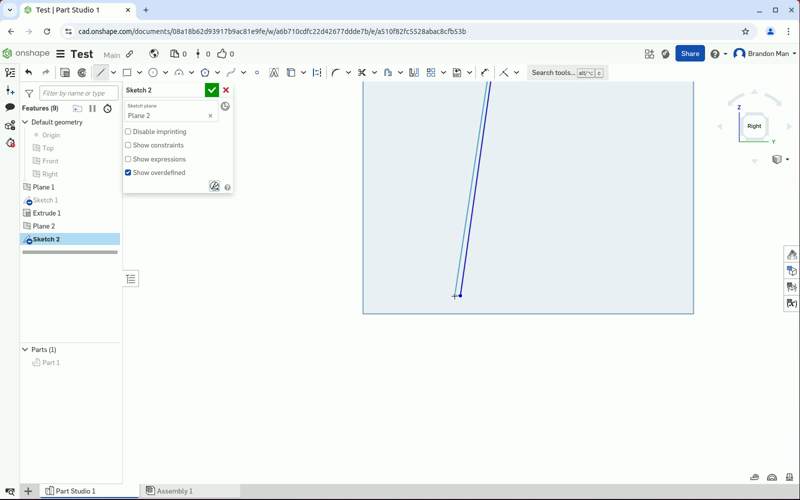
scroll(-6)
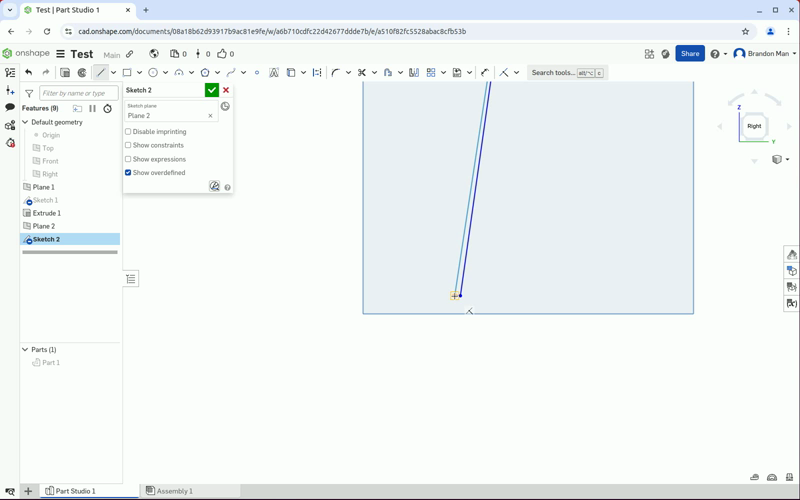
scroll(-6)
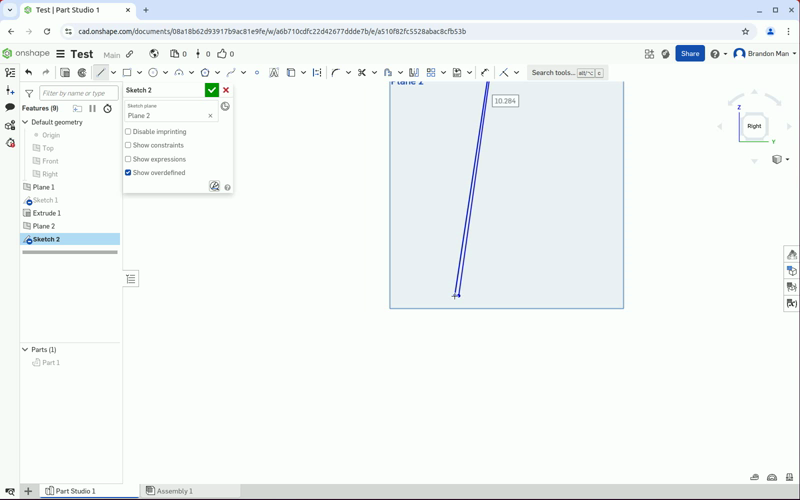
scroll(-6)
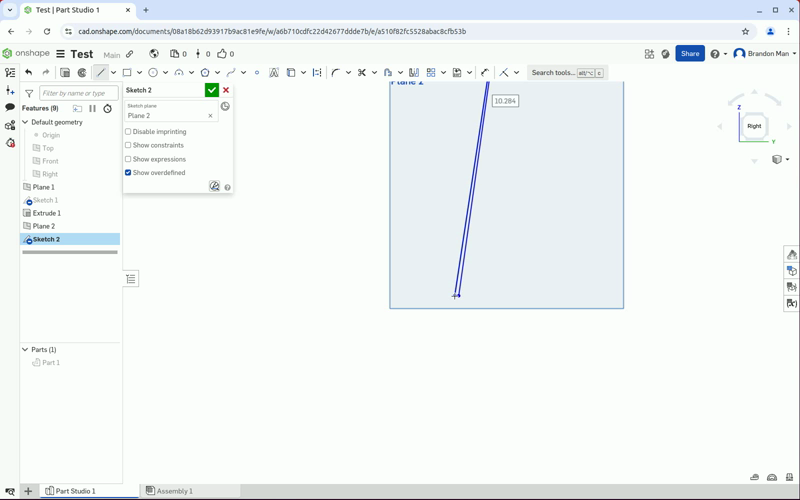
scroll(-6)
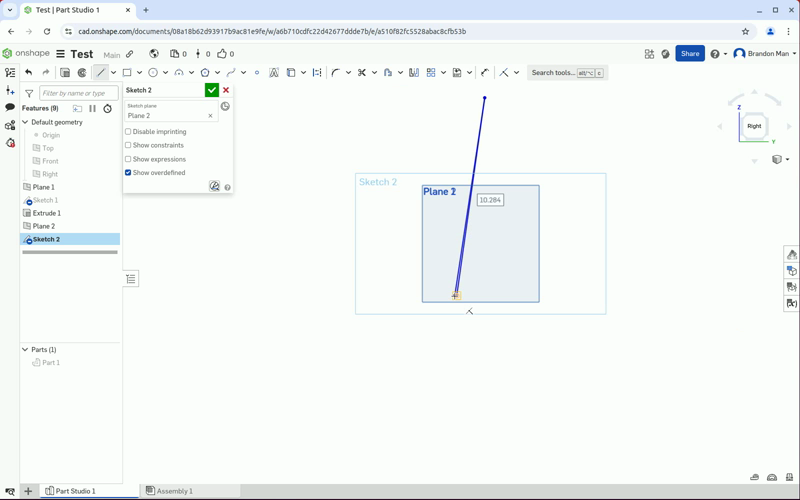
scroll(-6)
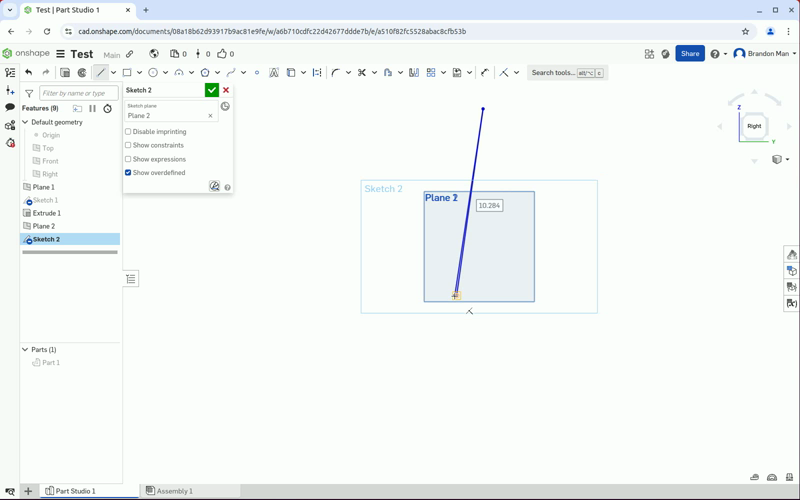
scroll(-6)
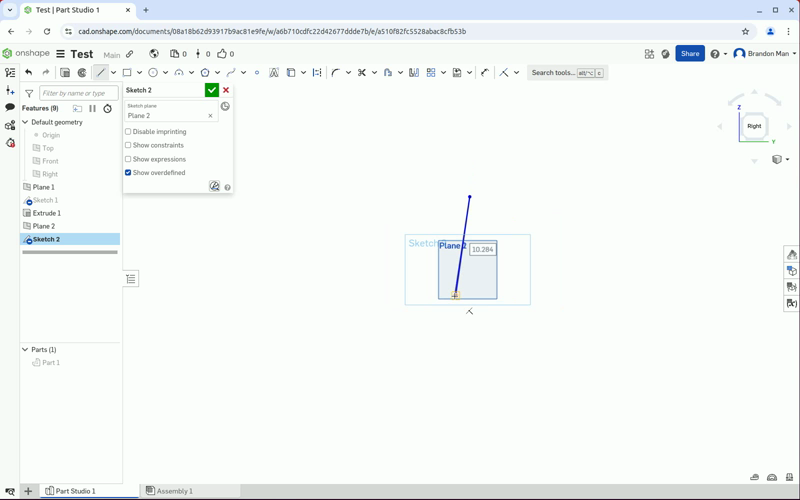
scroll(-6)
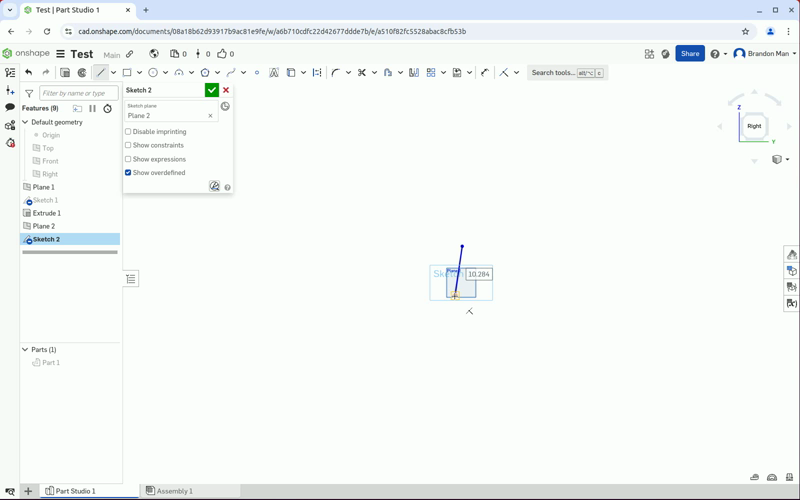
key(esc)
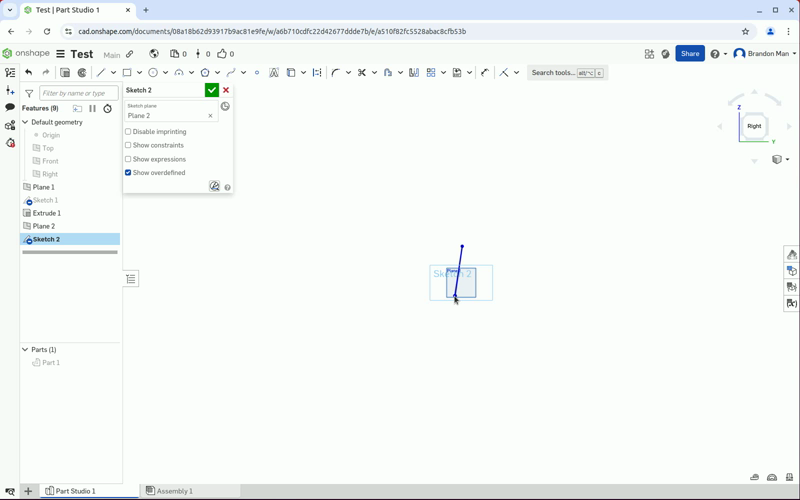
mouse_move(458, 275)
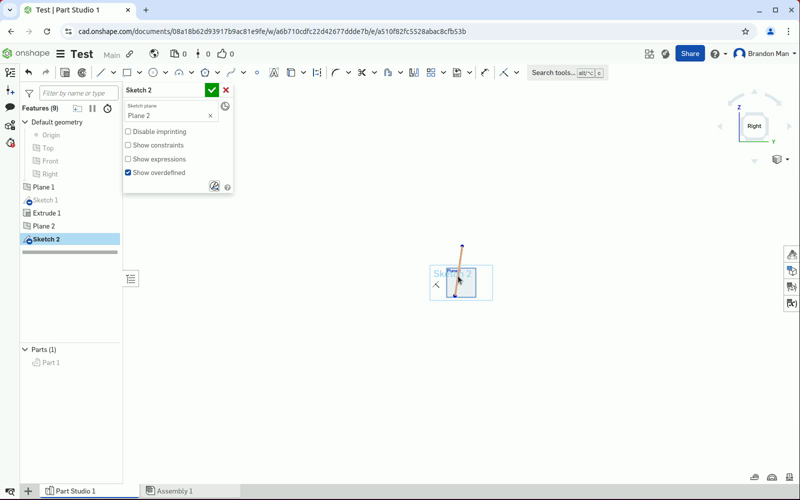
scroll(6)
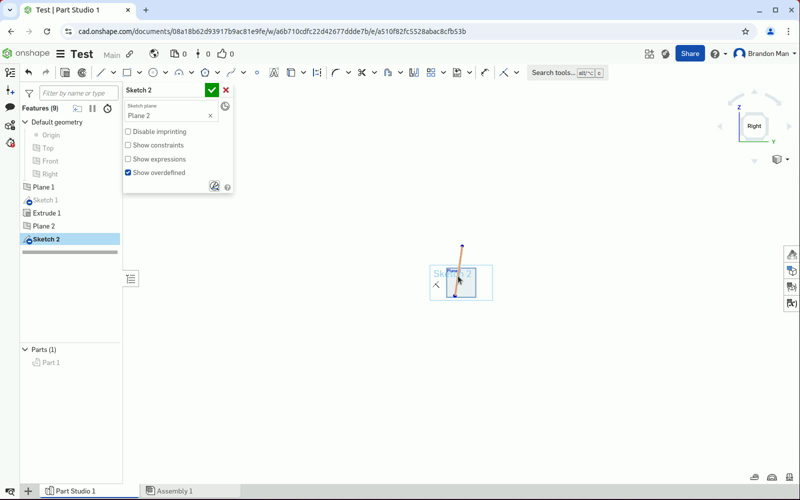
scroll(6)
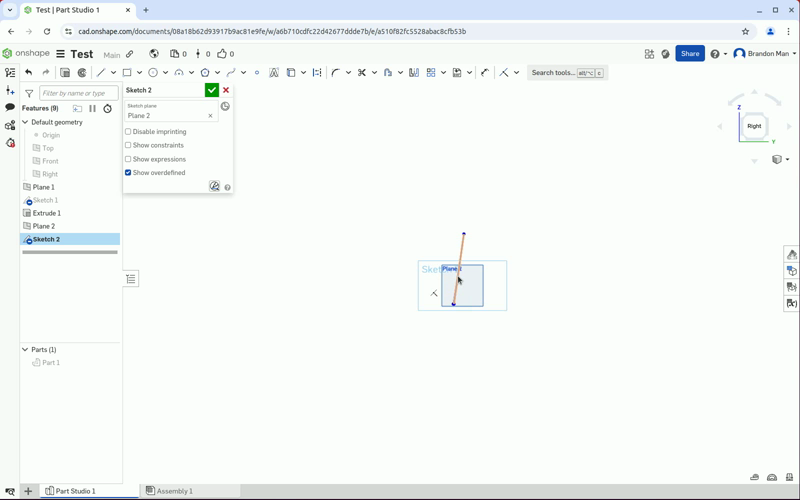
scroll(6)
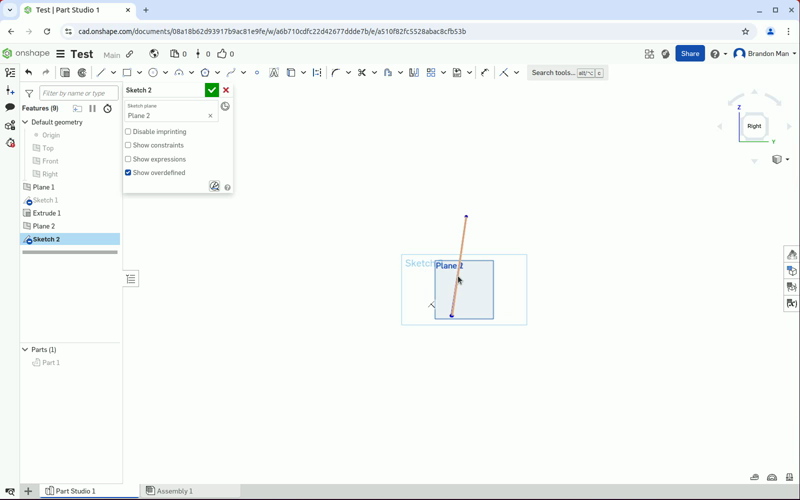
scroll(6)
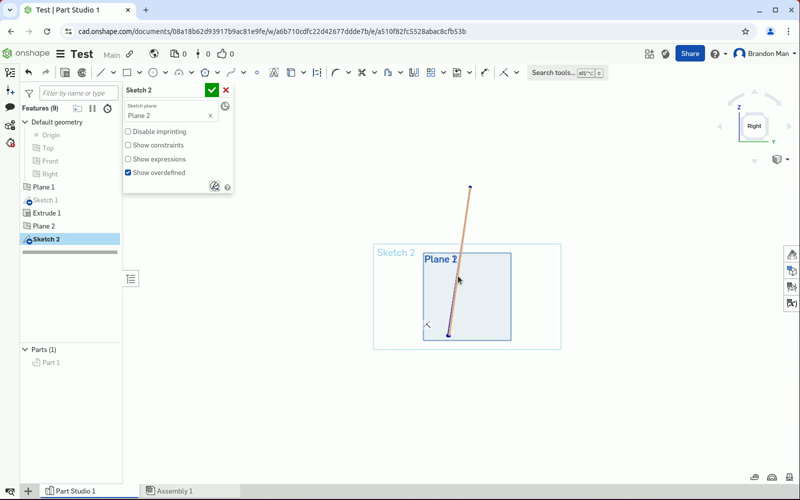
scroll(6)
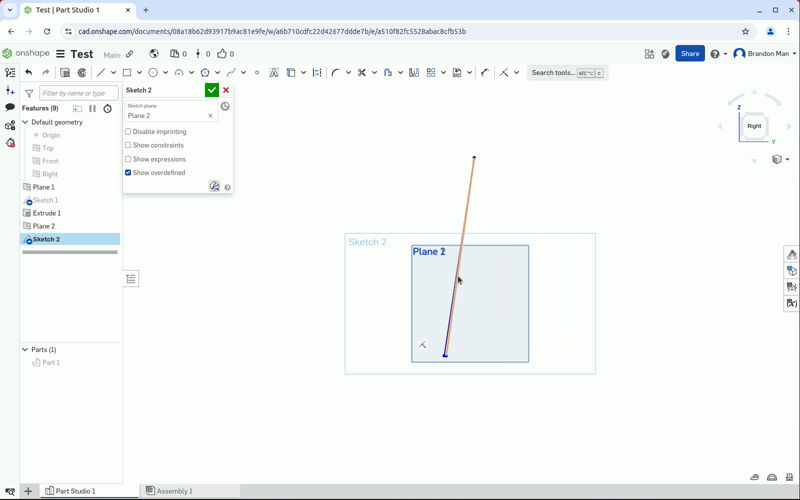
scroll(6)
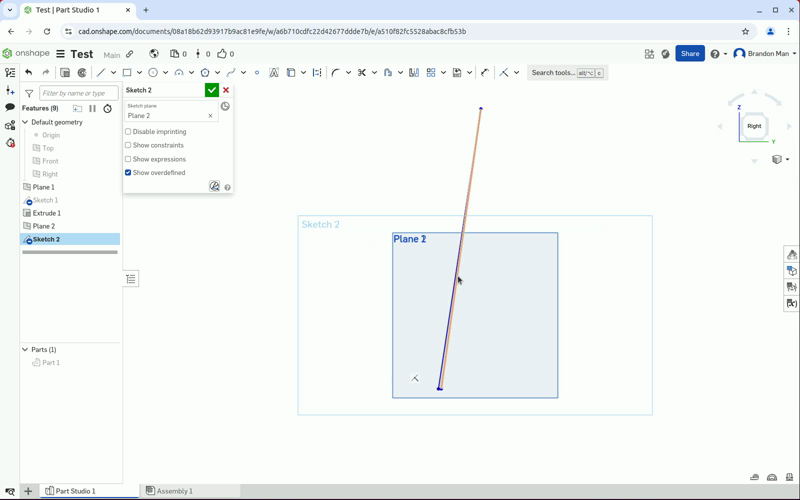
scroll(6)
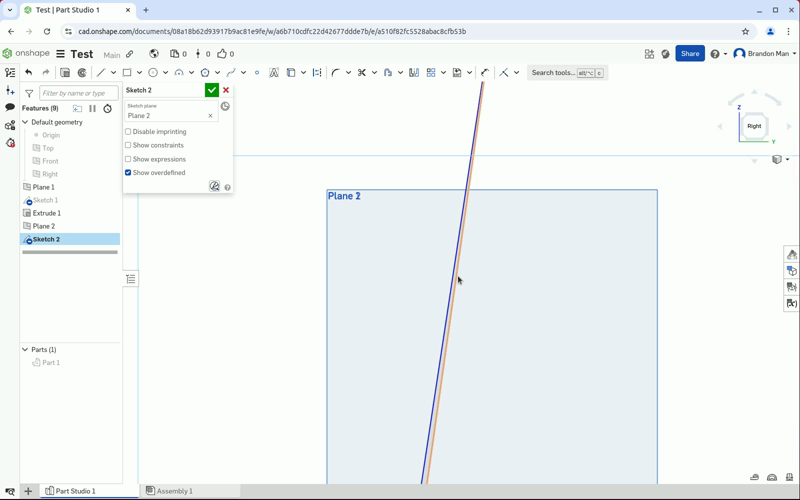
click(458, 275)
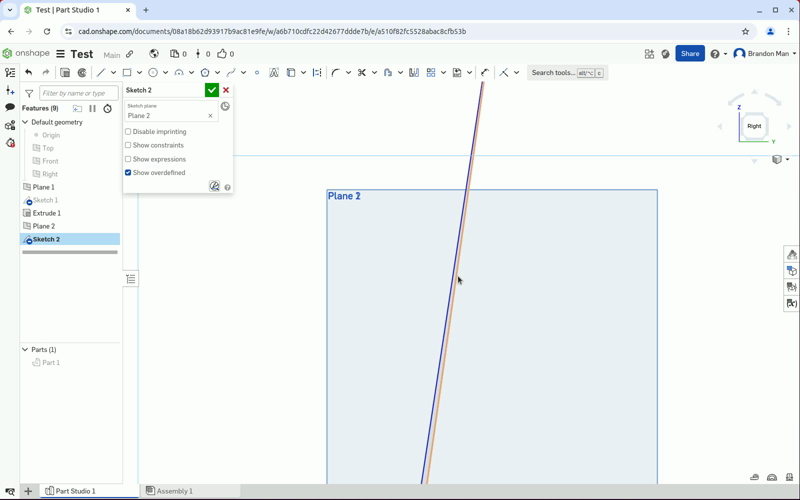
scroll(-6)
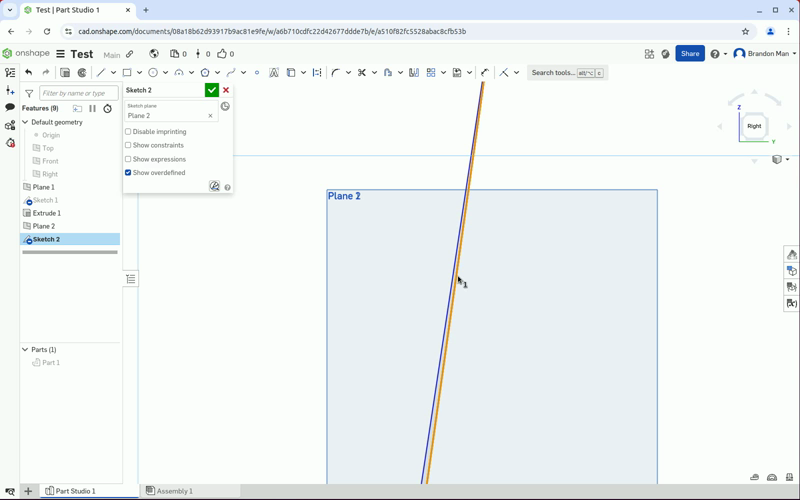
scroll(-6)
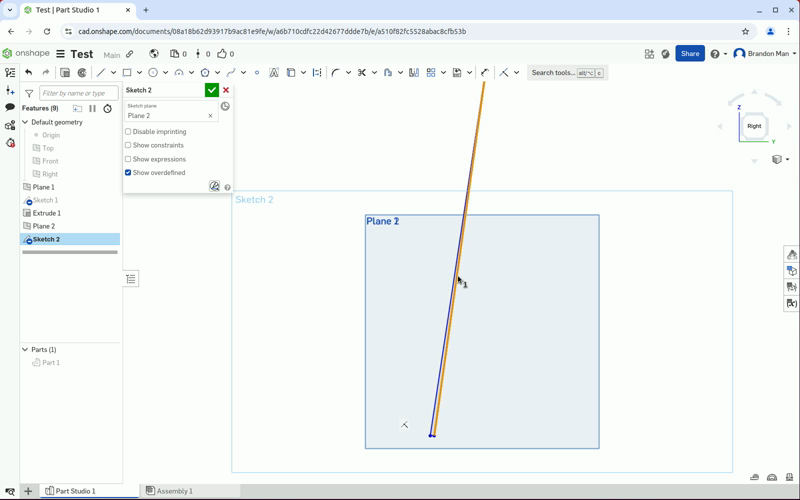
scroll(-6)
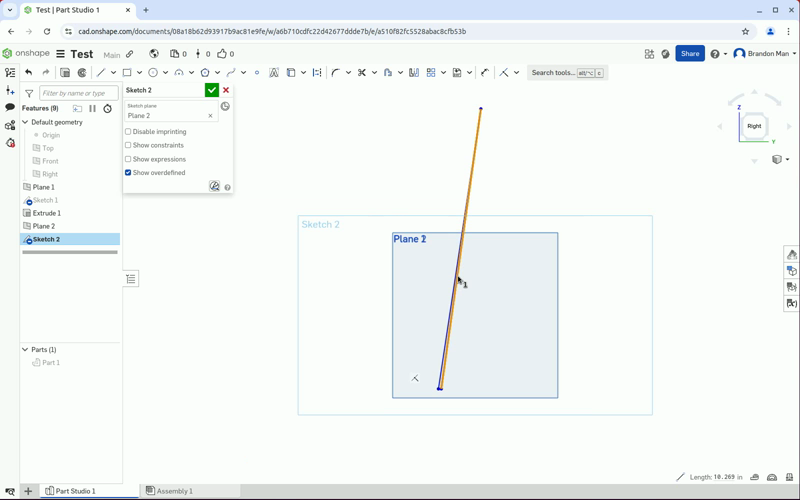
scroll(-6)
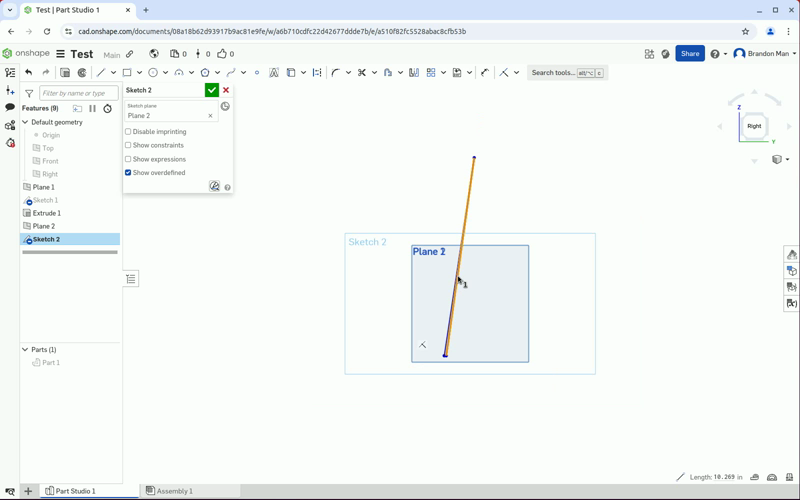
scroll(-6)
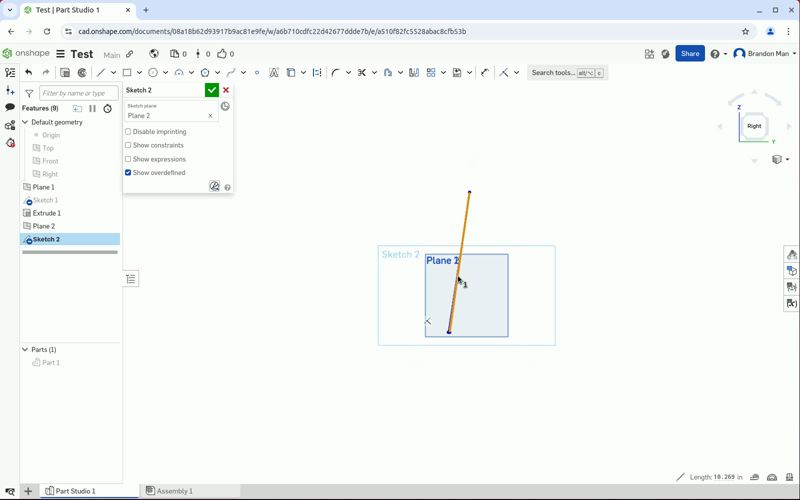
scroll(-6)
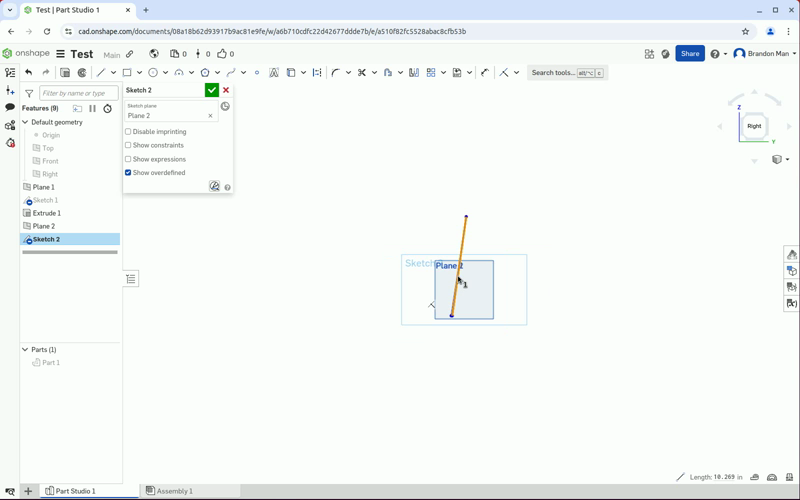
scroll(-6)
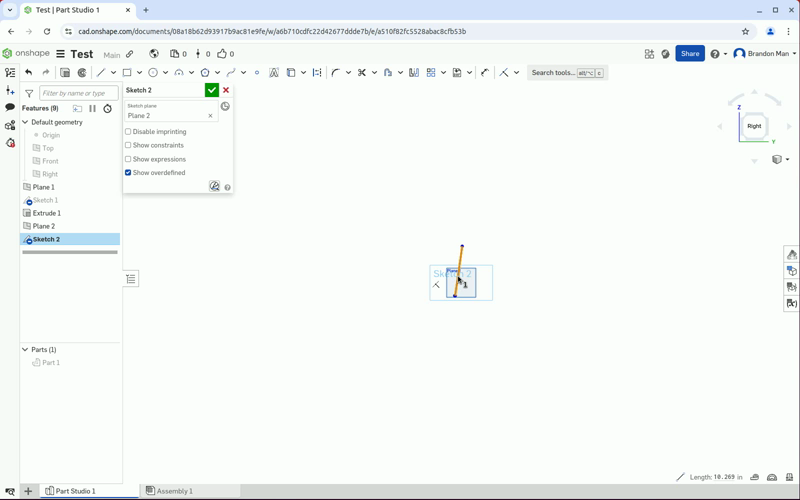
mouse_move(73, 352)
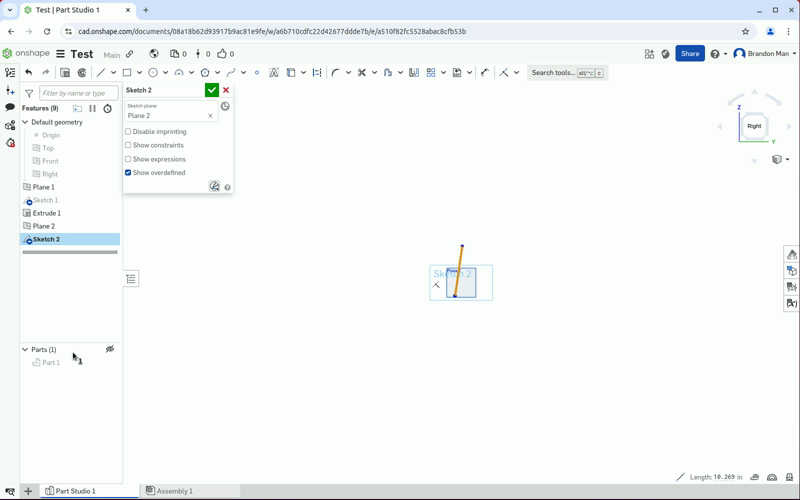
key(shift+y)
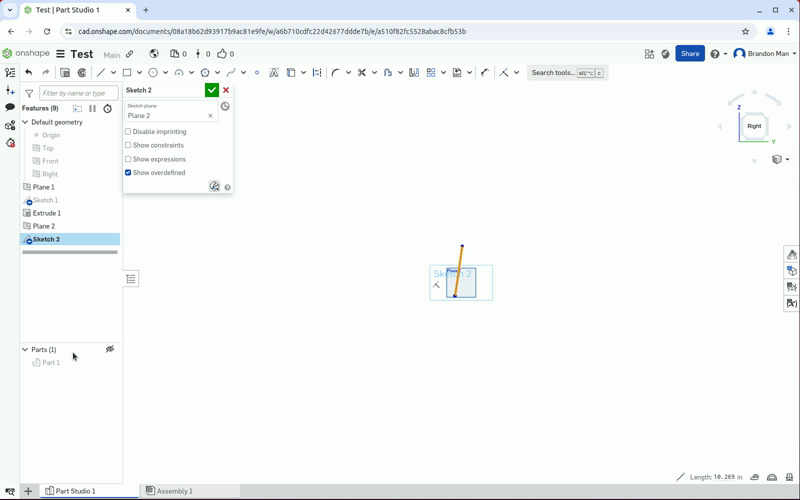
key(shift+e)
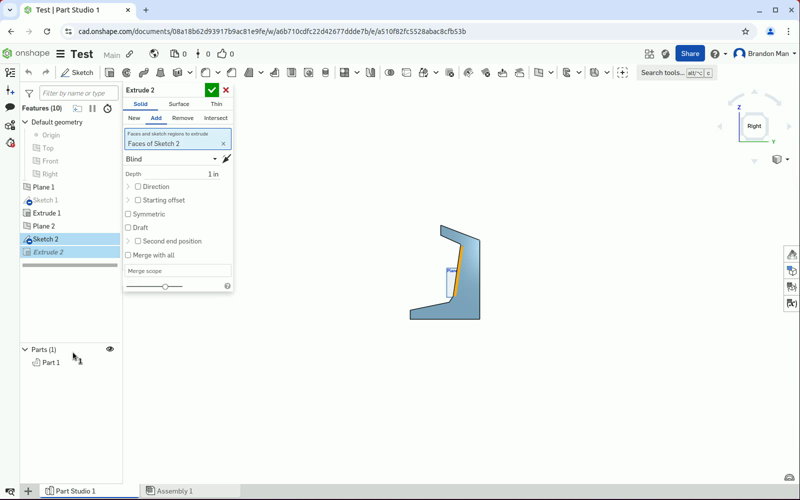
mouse_move(143, 106)
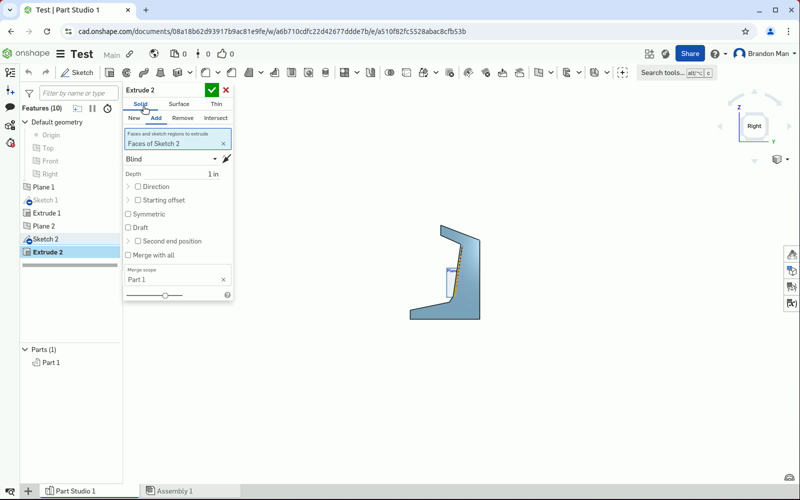
click(143, 106)
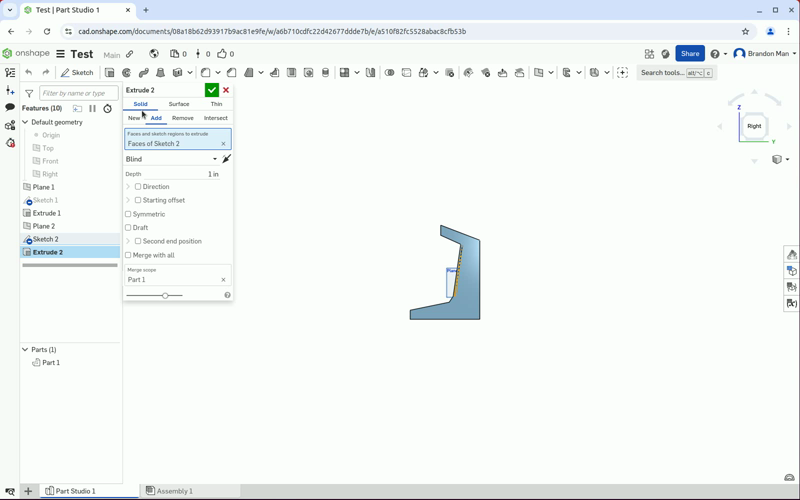
mouse_move(137, 120)
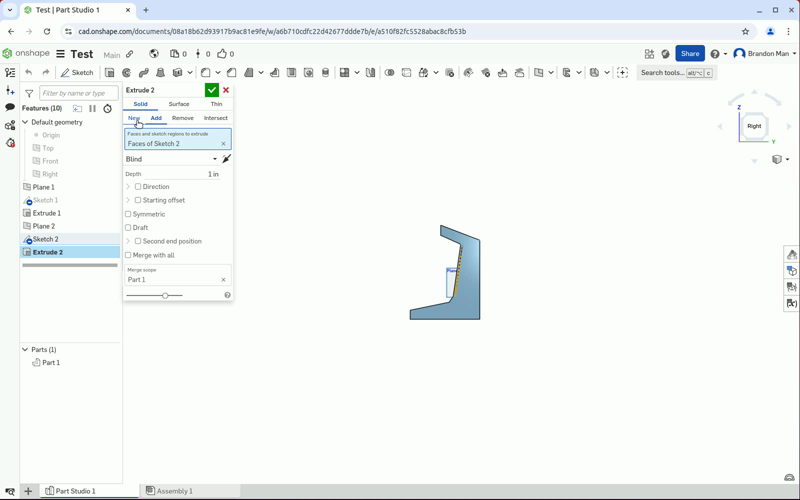
click(137, 120)
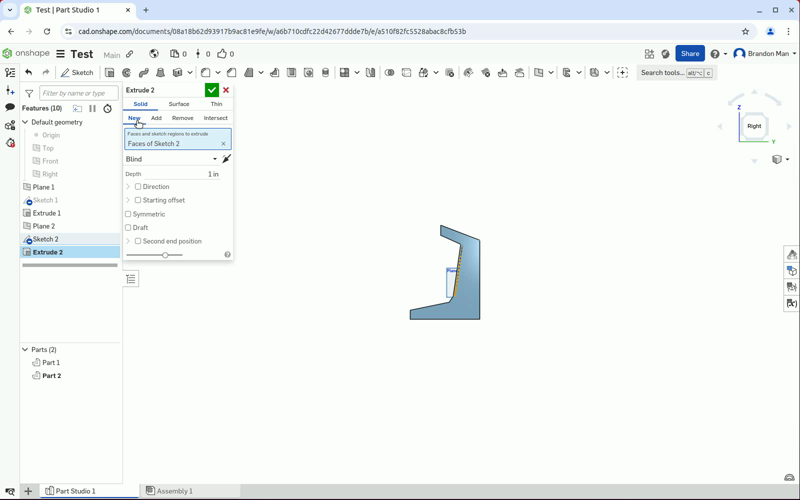
key(tab, 4)
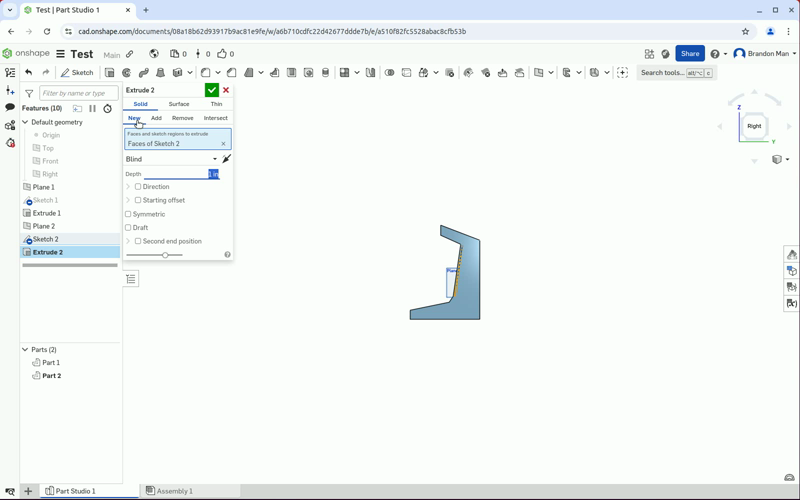
text(0.241)
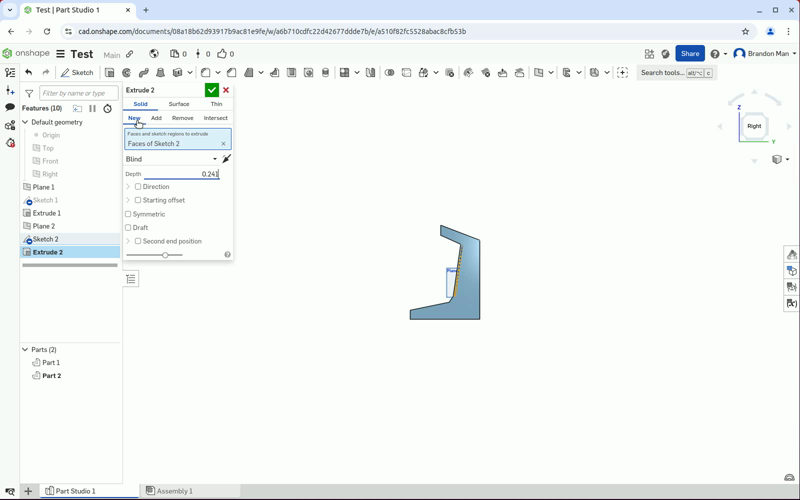
key(enter)
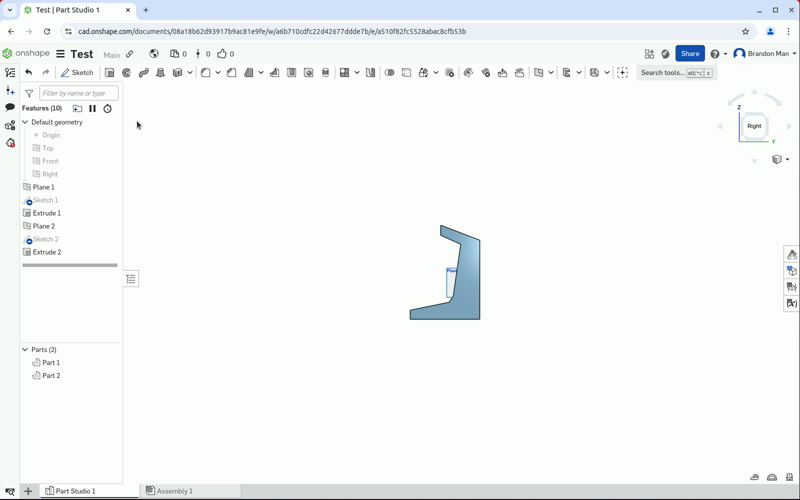
key(shift+h)
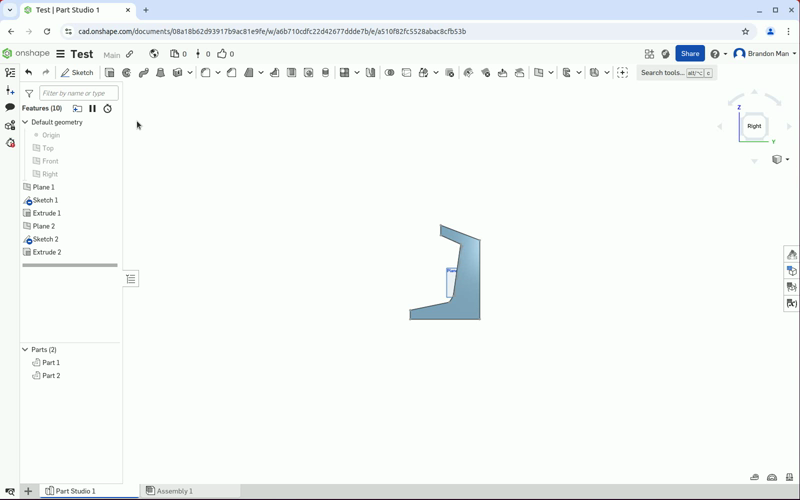
key(shift+h)
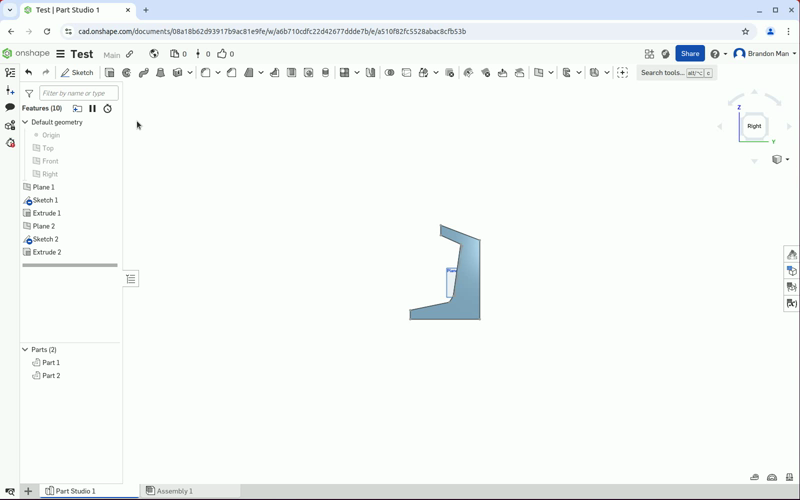
key(shift+7)
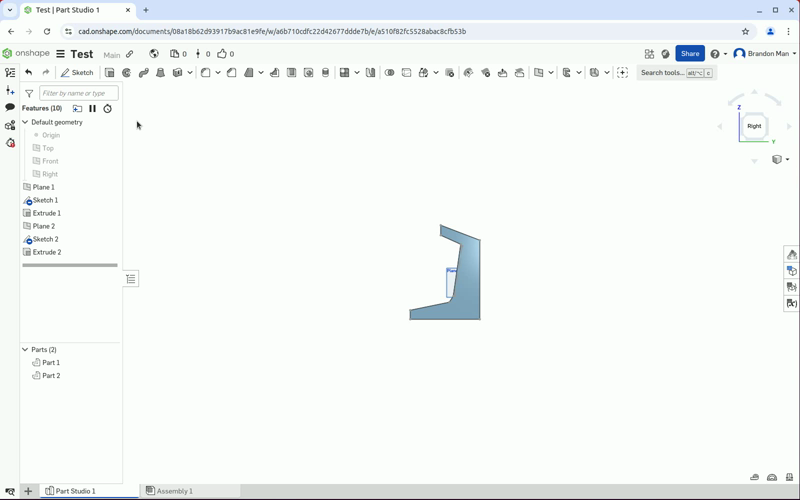
key(right, 2)
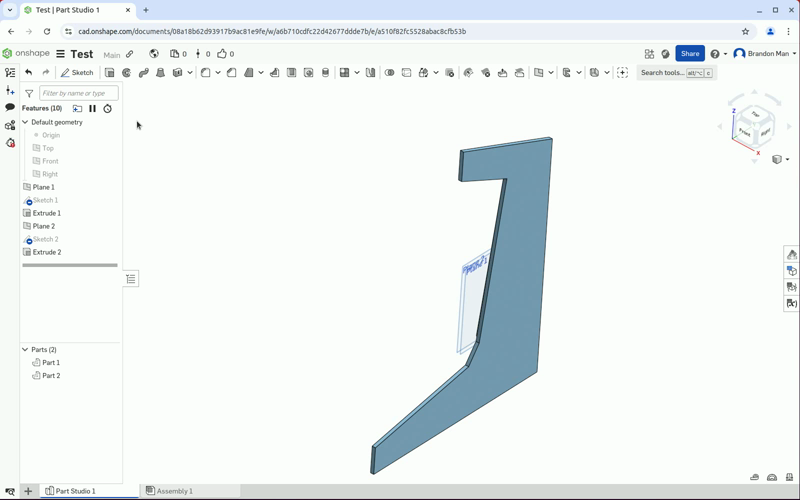
key(down, 2)
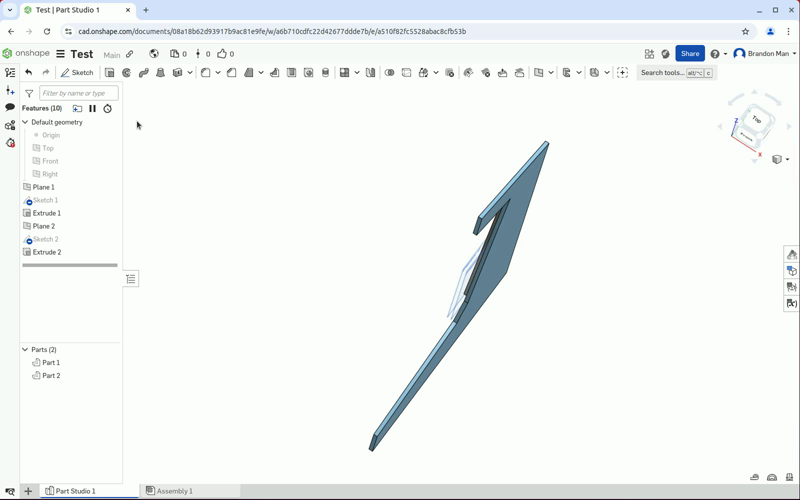
key(up, 2)
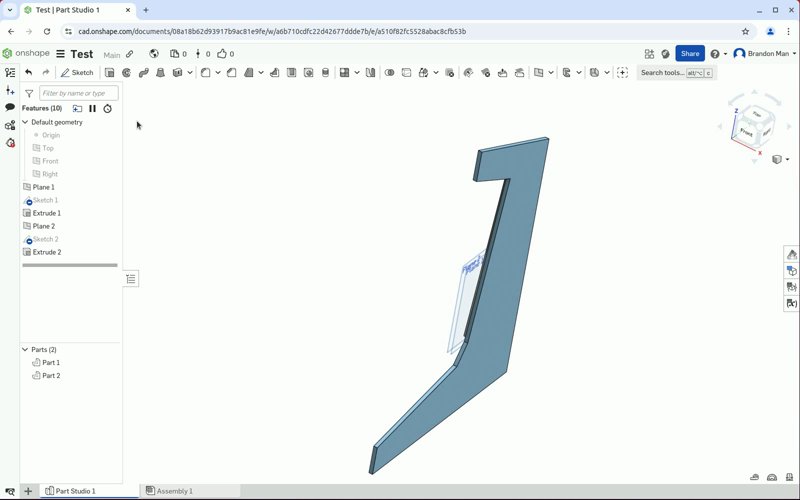
key(left, 2)
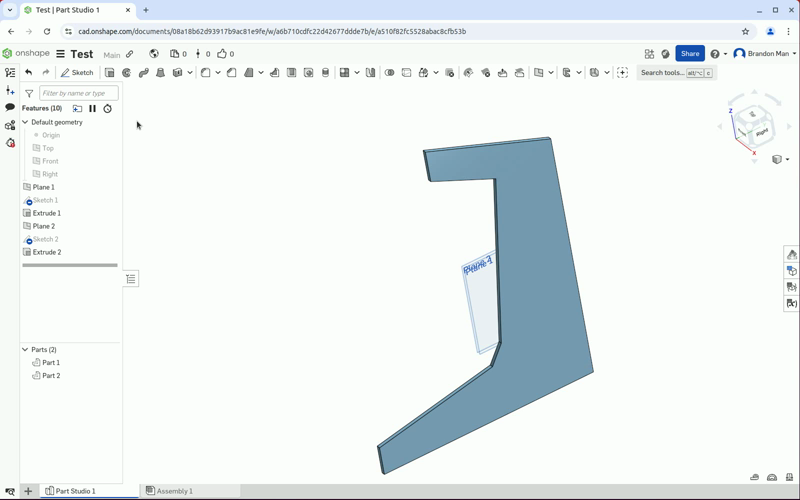
mouse_move(73, 189)
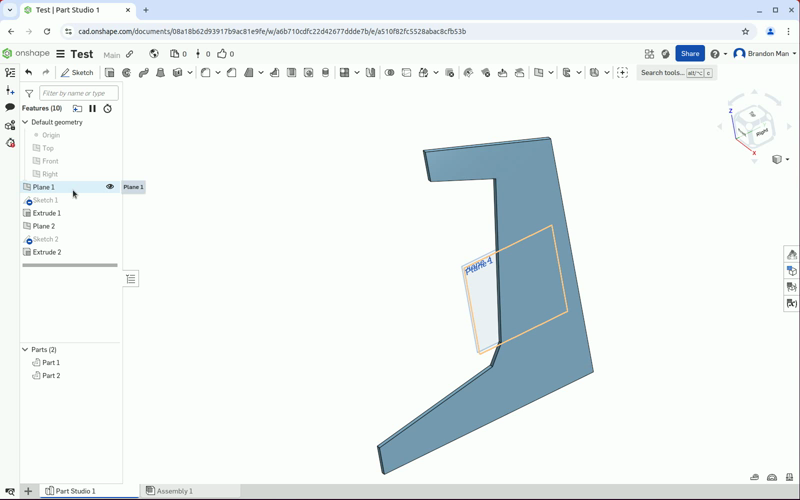
click(73, 189)